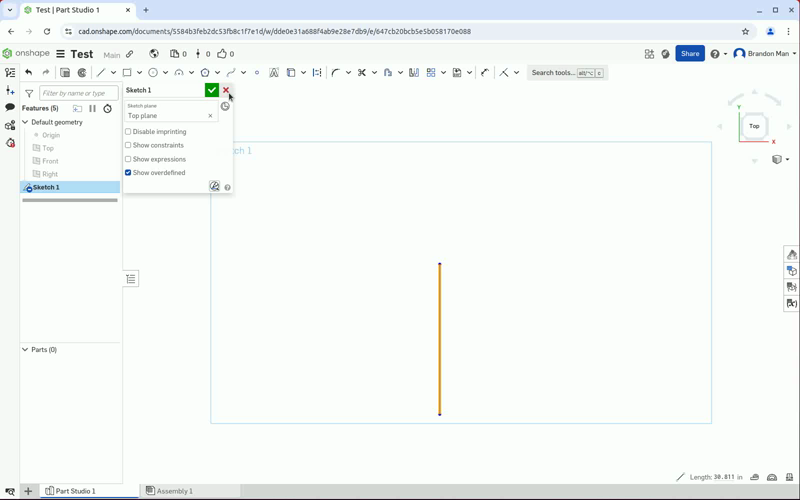
key(shift+h)
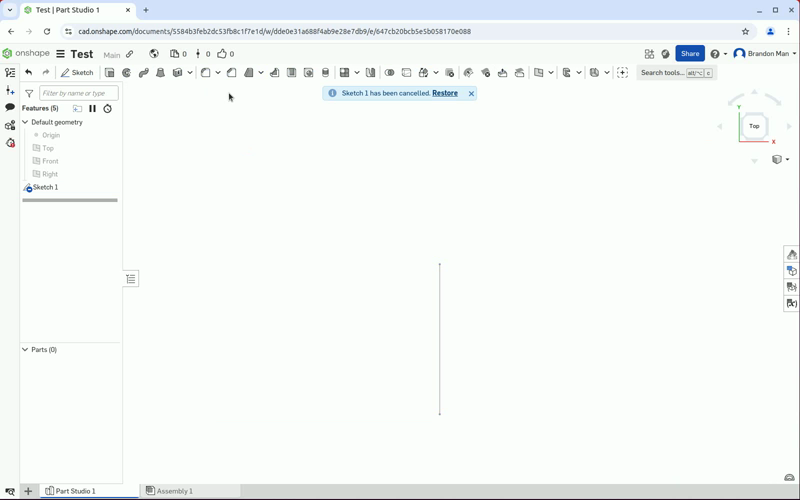
key(shift+s)
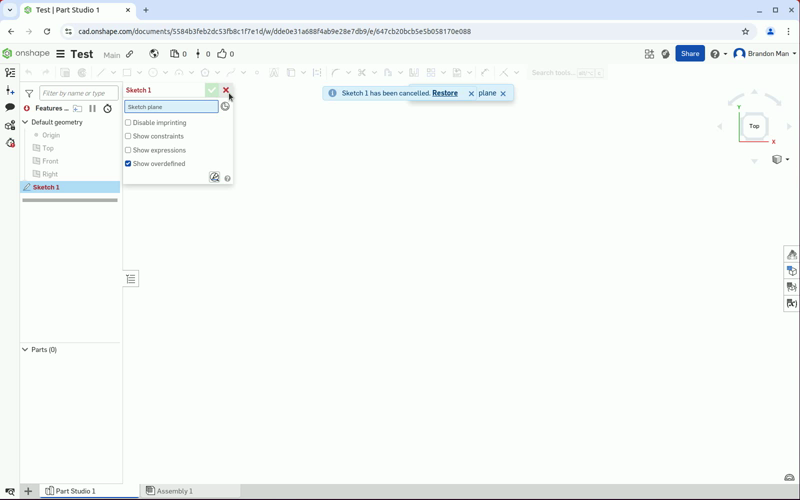
mouse_move(73, 150)
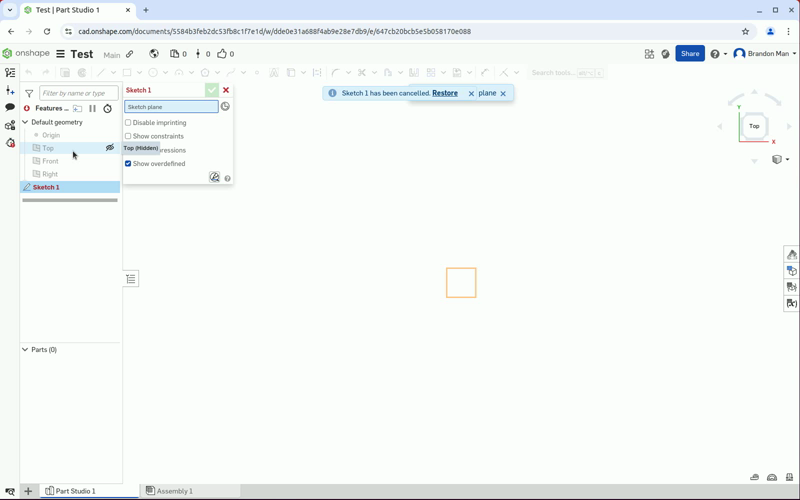
click(73, 150)
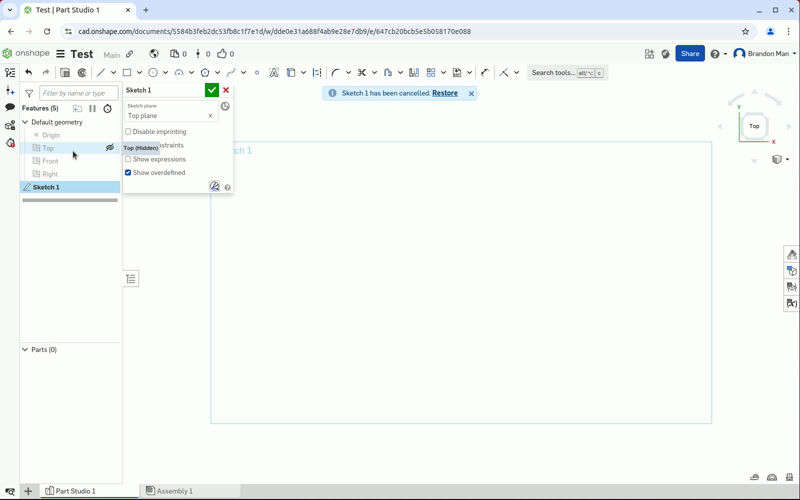
mouse_move(73, 352)
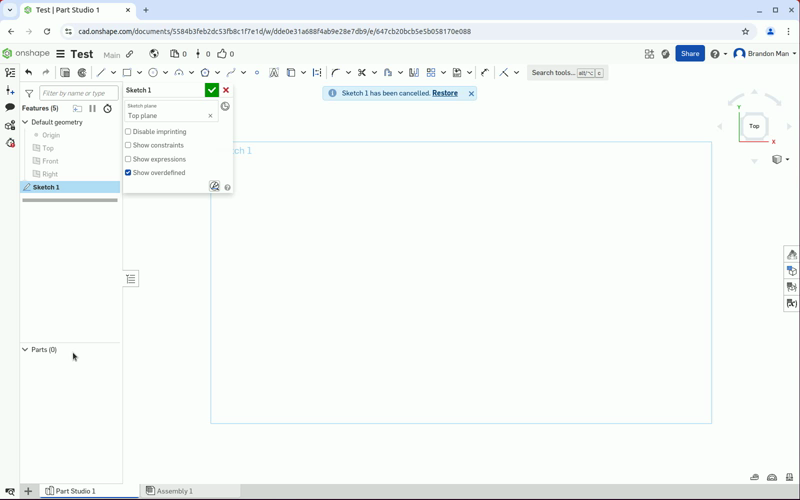
key(y)
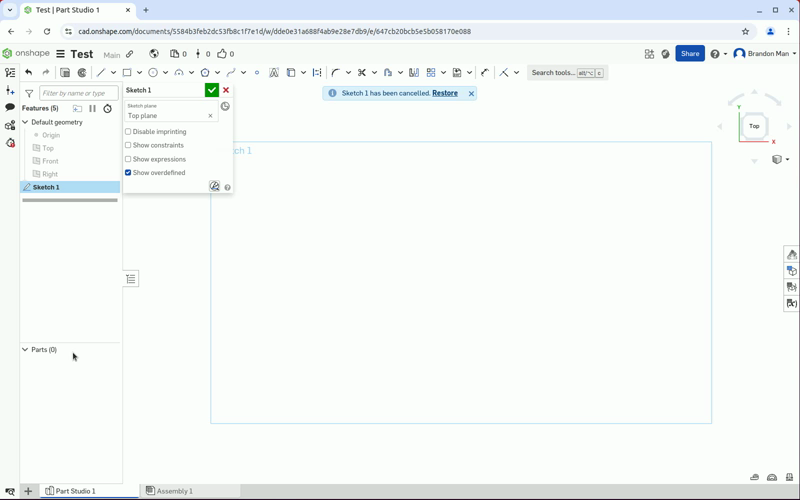
key(c)
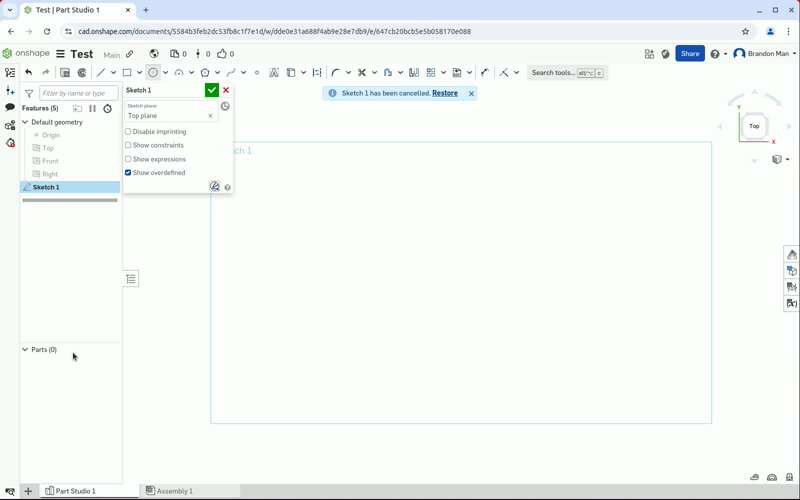
key_down(shift)
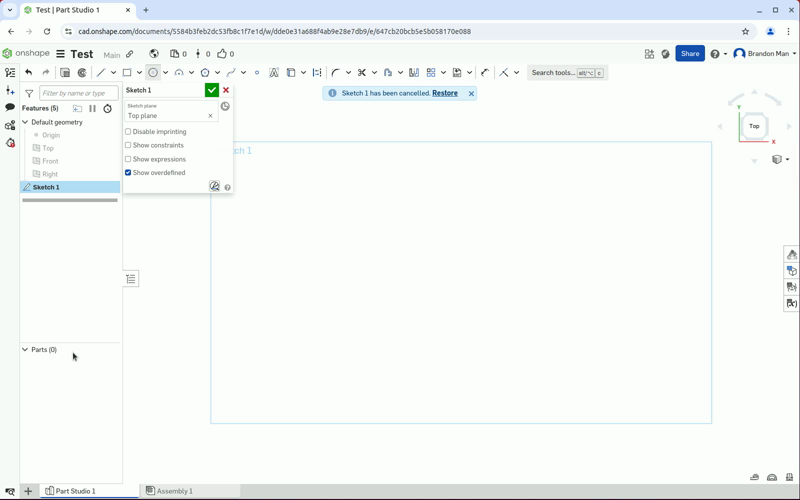
mouse_move(460, 282)
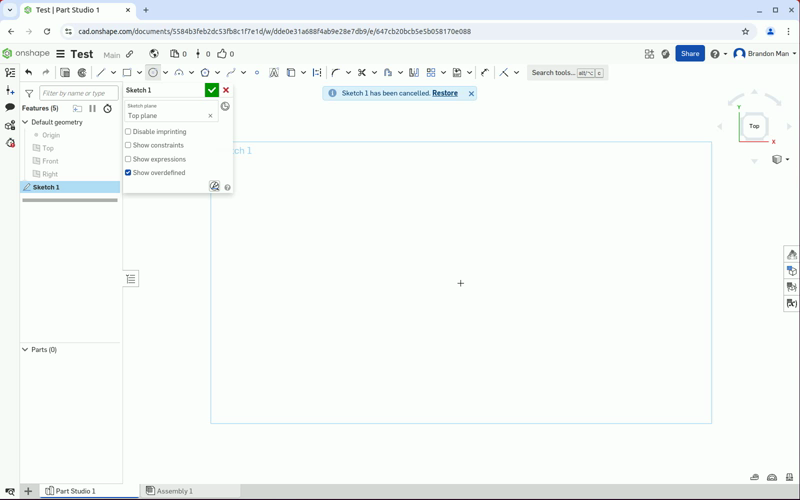
click(460, 282)
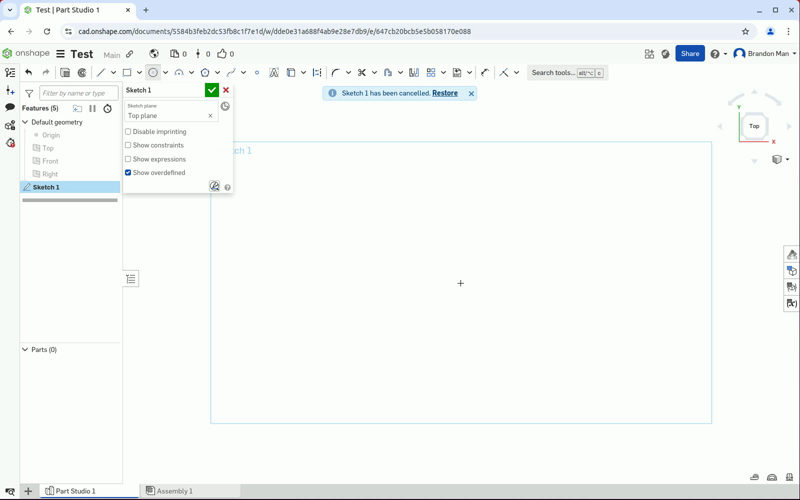
key_up(shift)
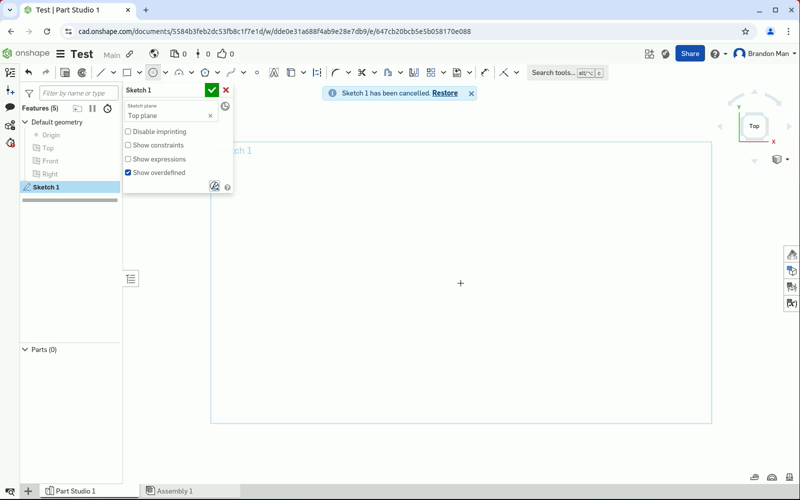
mouse_move(504, 282)
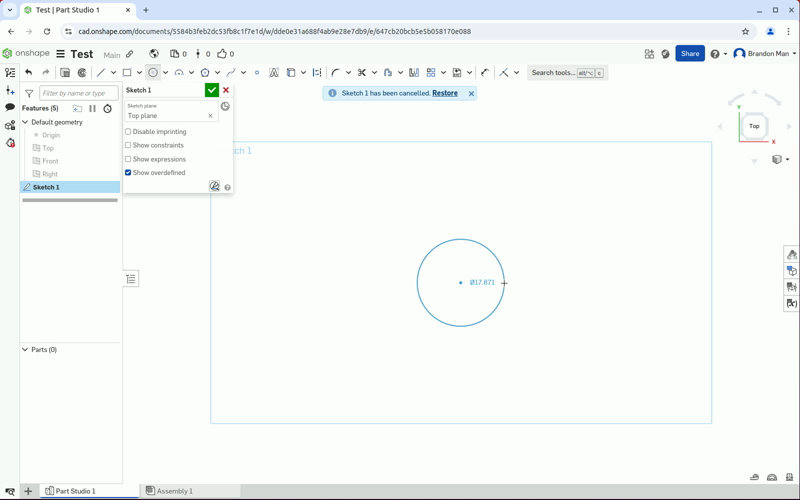
click(504, 282)
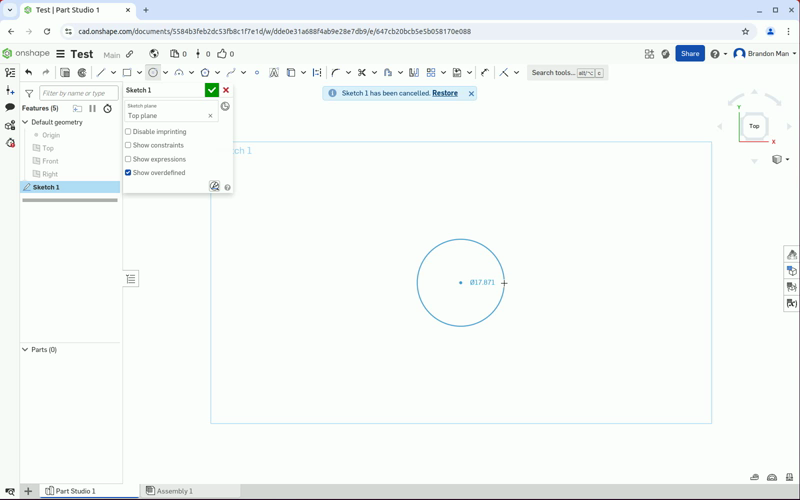
key(esc)
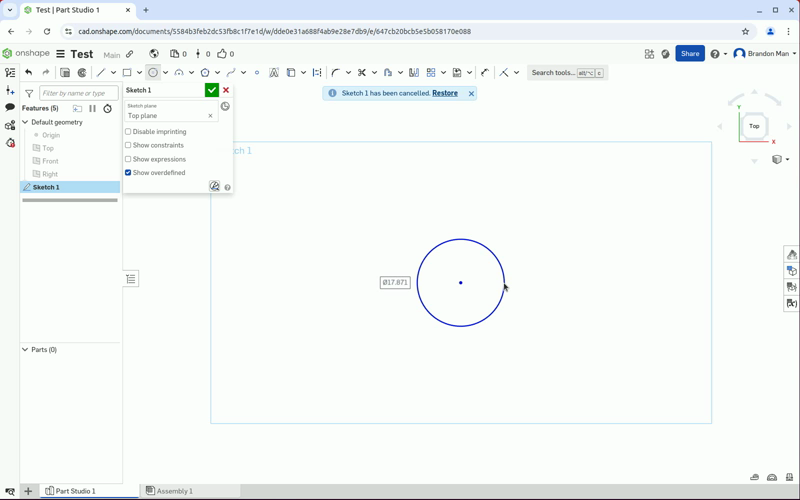
mouse_move(469, 245)
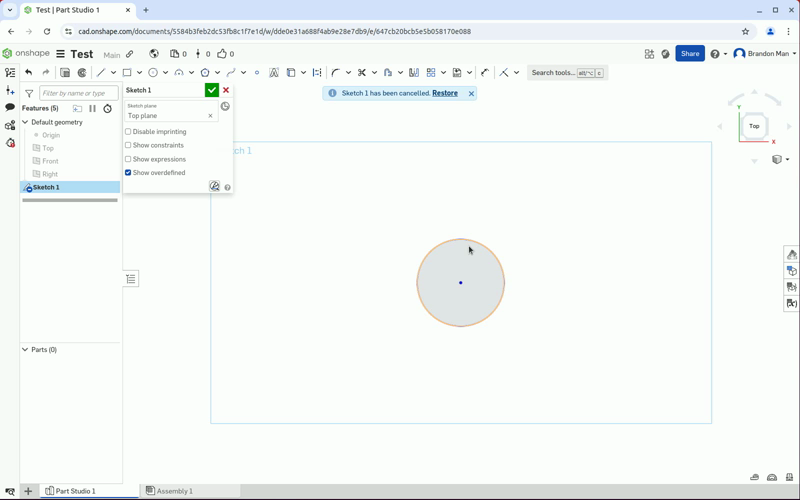
click(469, 245)
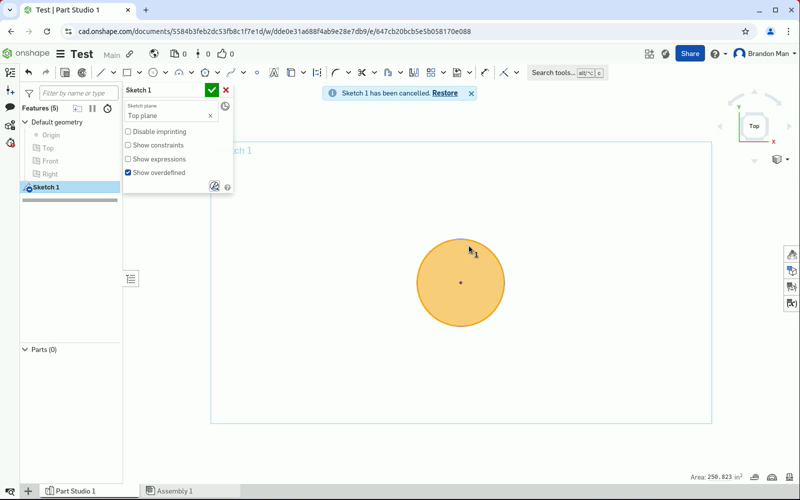
mouse_move(73, 352)
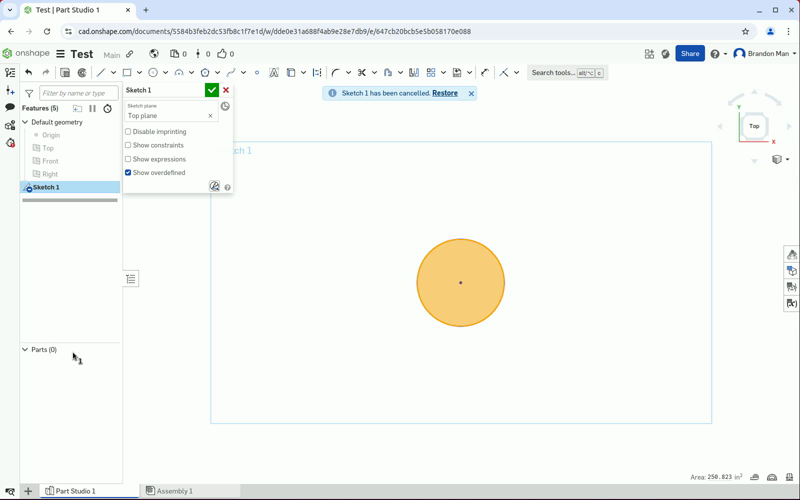
key(shift+y)
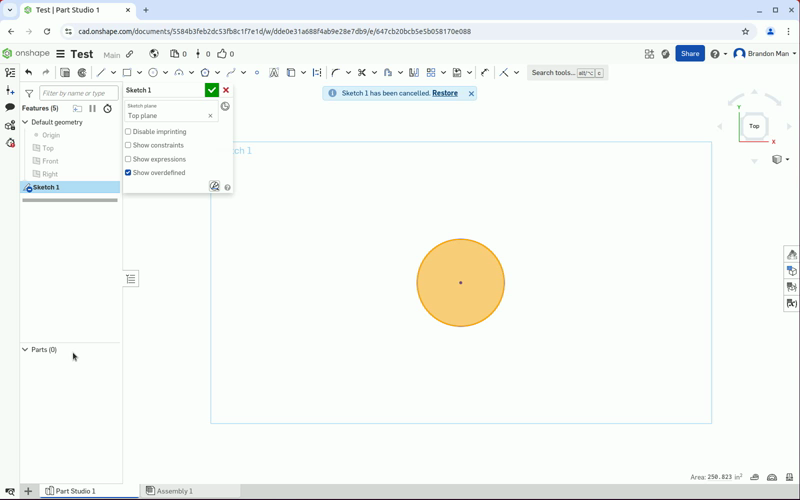
key(shift+e)
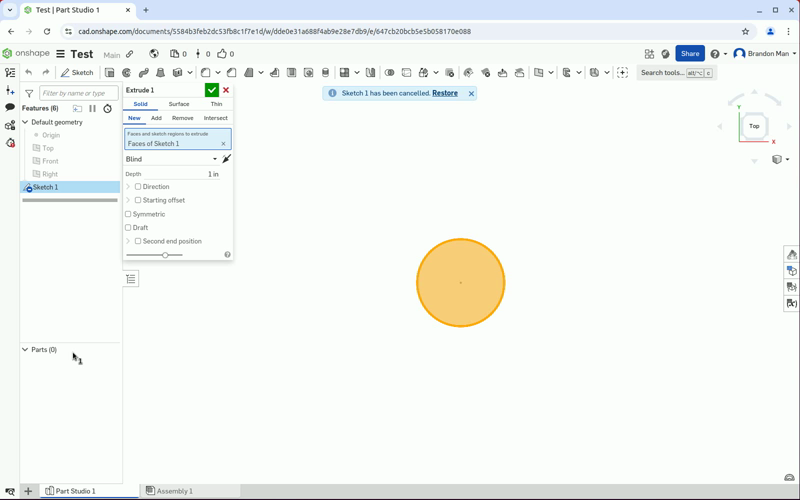
mouse_move(143, 106)
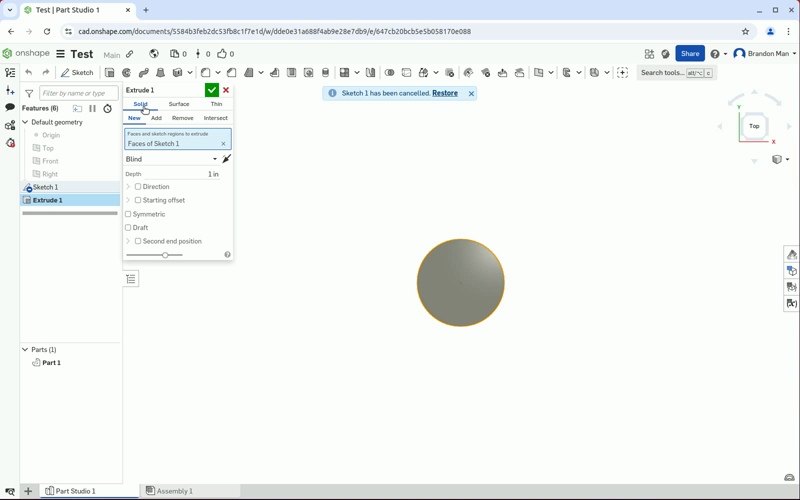
click(143, 106)
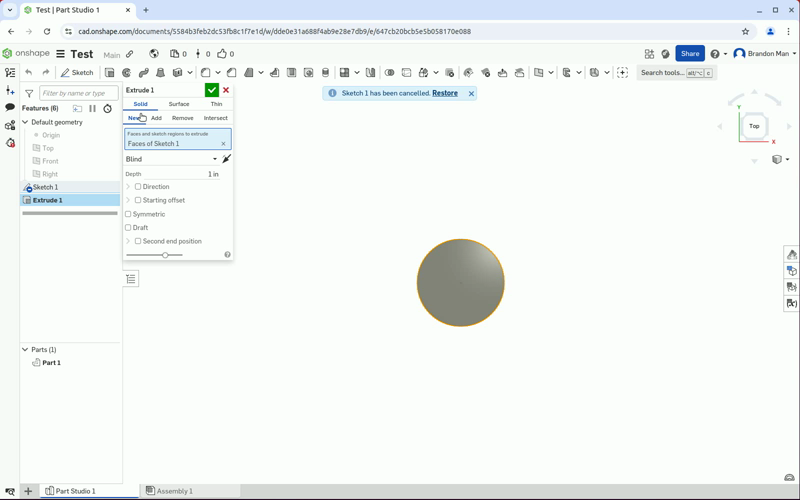
mouse_move(137, 120)
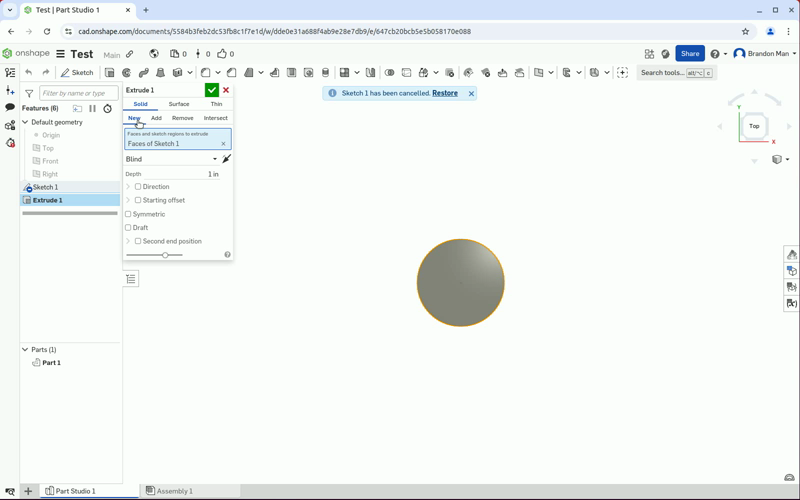
click(137, 120)
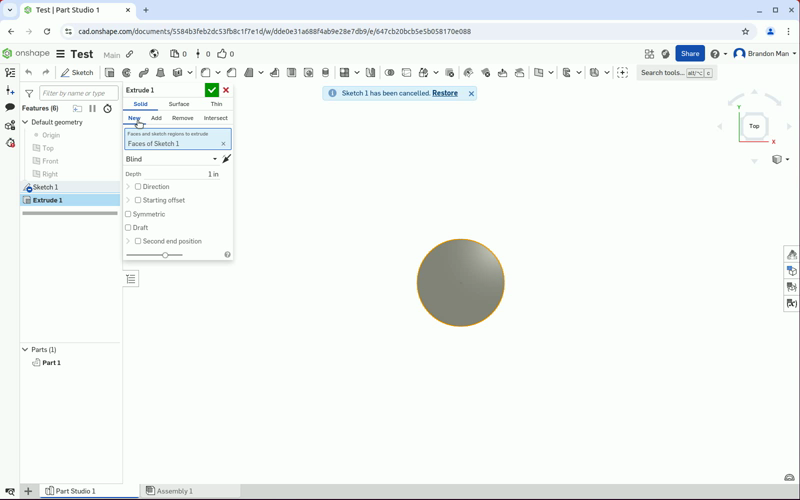
key(tab, 4)
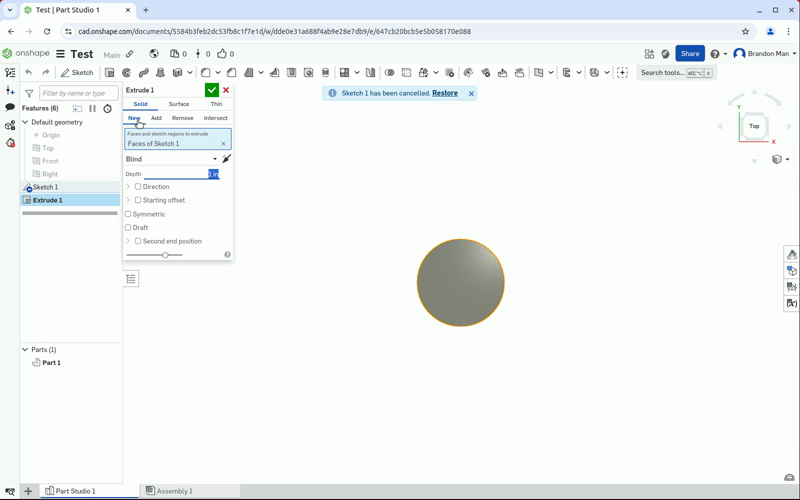
text(23.108)
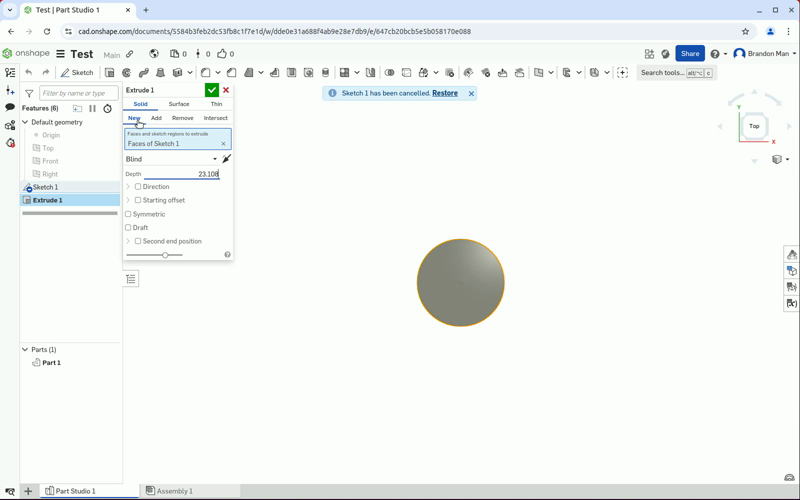
key(enter)
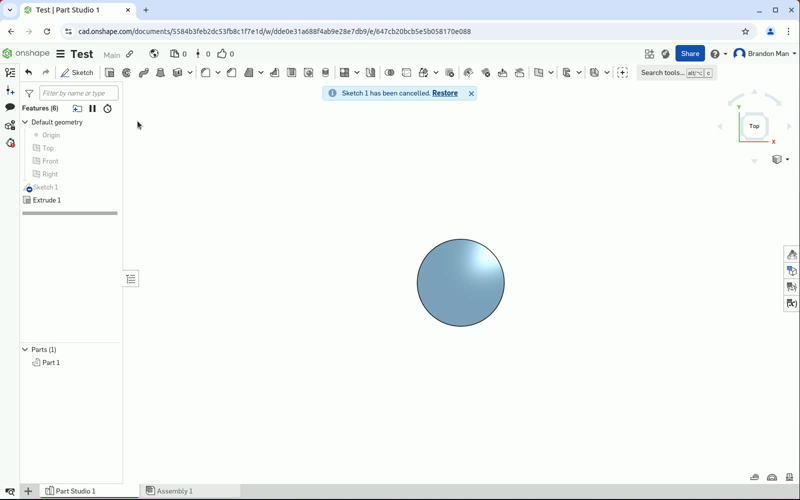
key(shift+h)
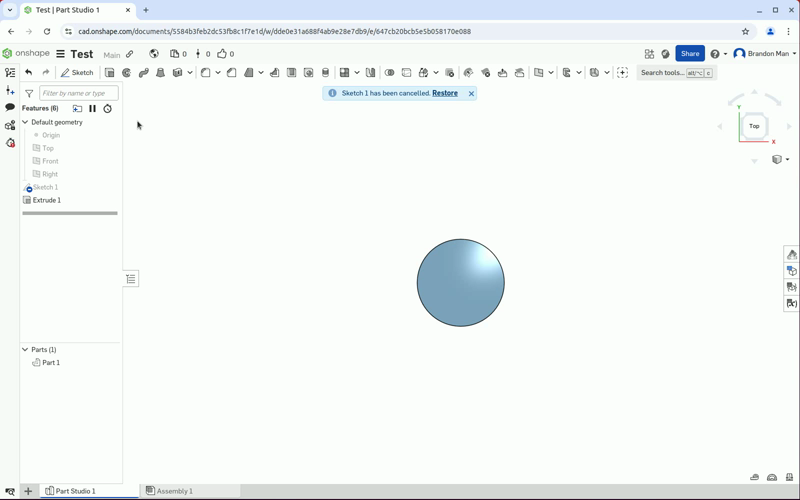
key(shift+h)
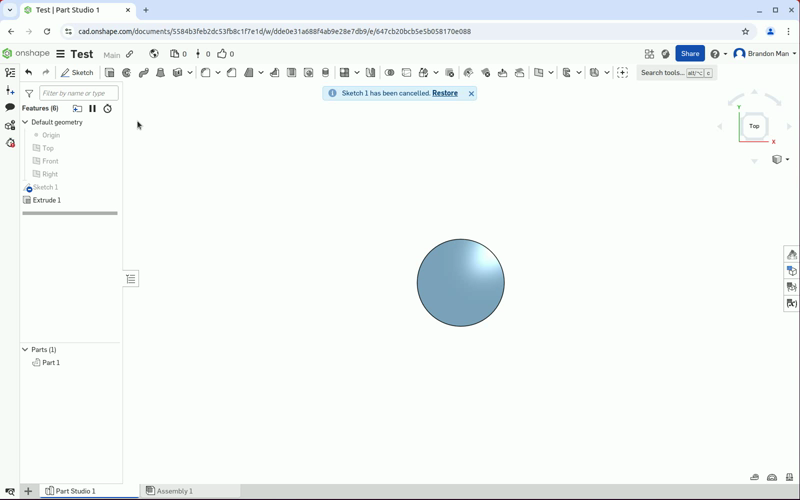
mouse_move(73, 189)
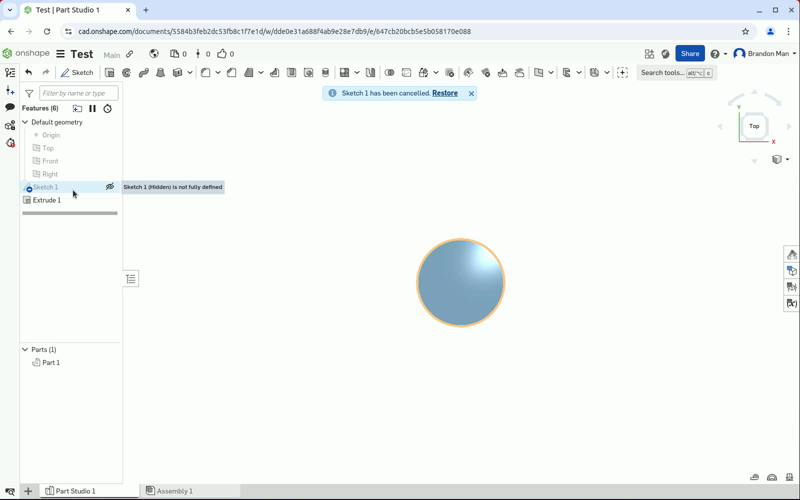
click(73, 189)
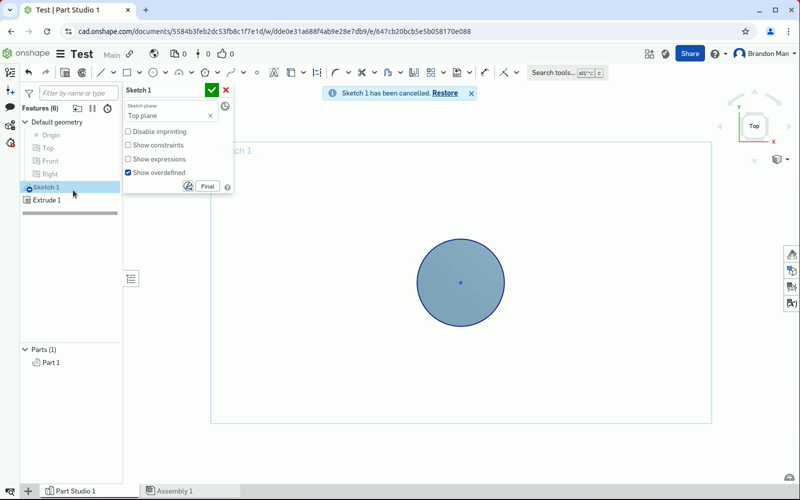
mouse_move(229, 92)
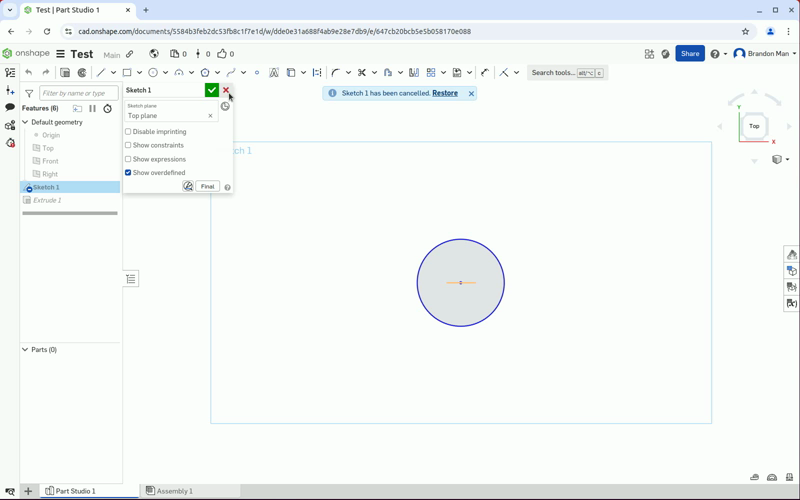
click(229, 92)
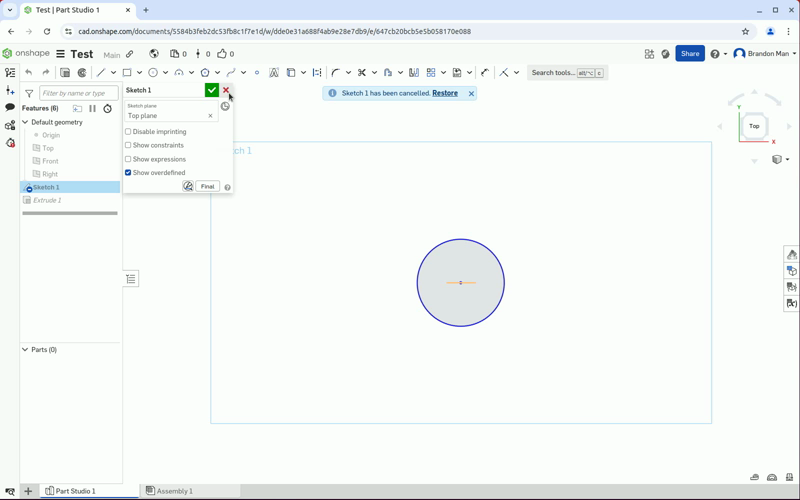
key(shift+s)
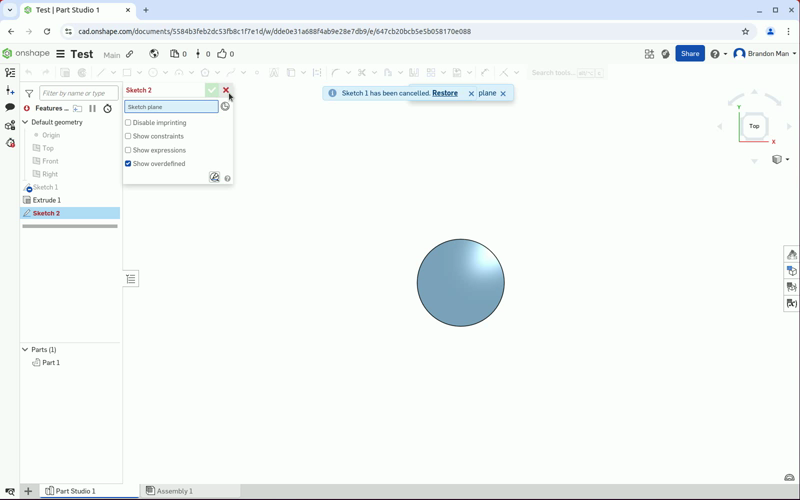
mouse_move(73, 150)
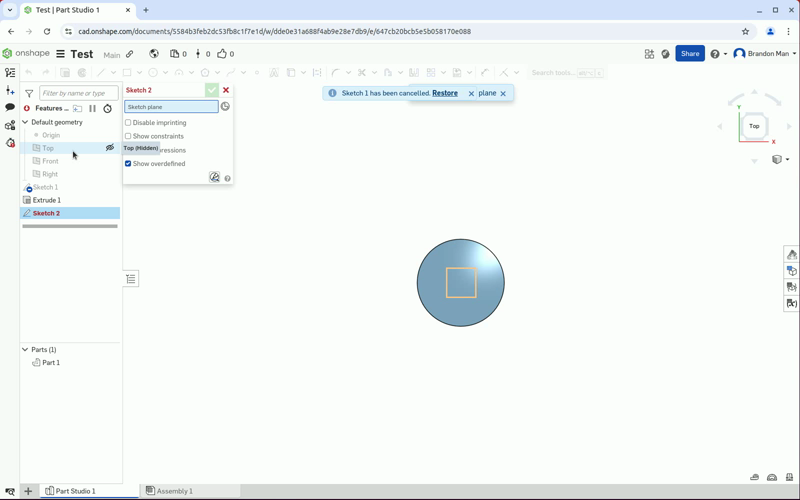
click(73, 150)
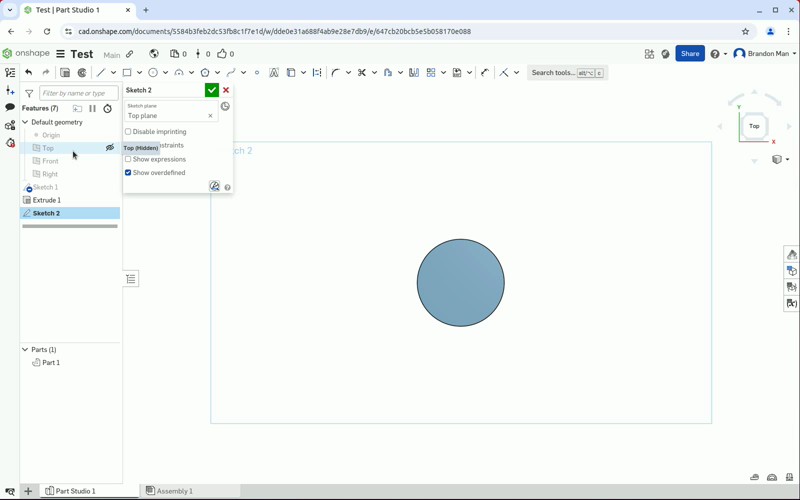
mouse_move(73, 352)
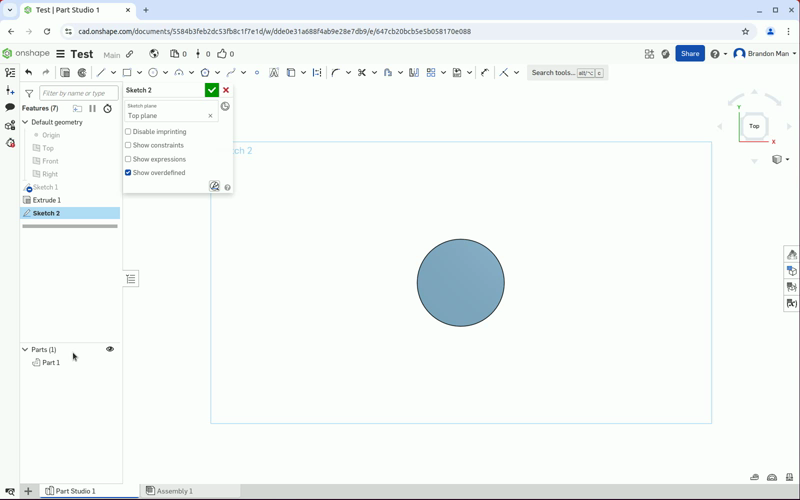
key(y)
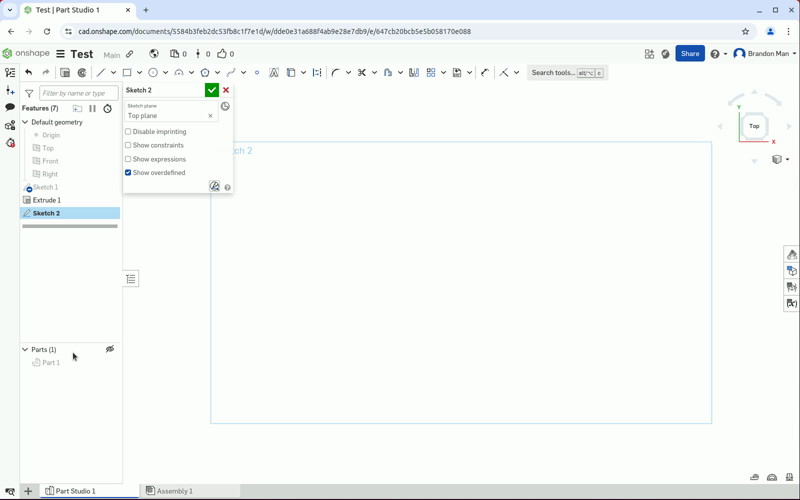
key(c)
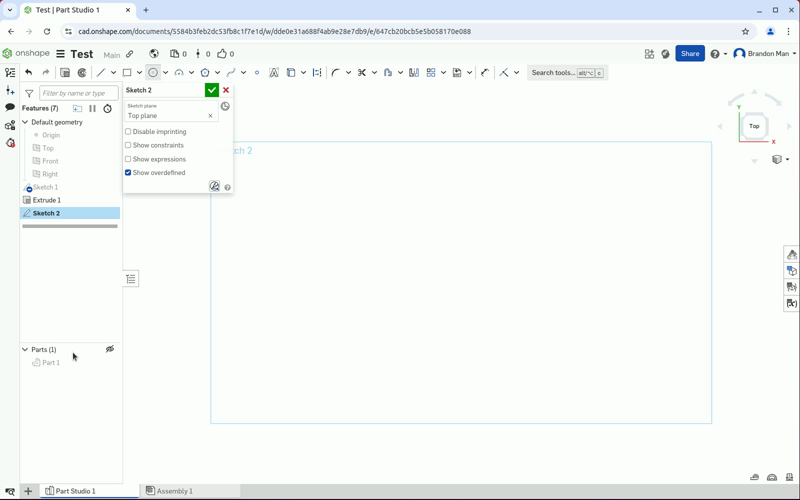
key_down(shift)
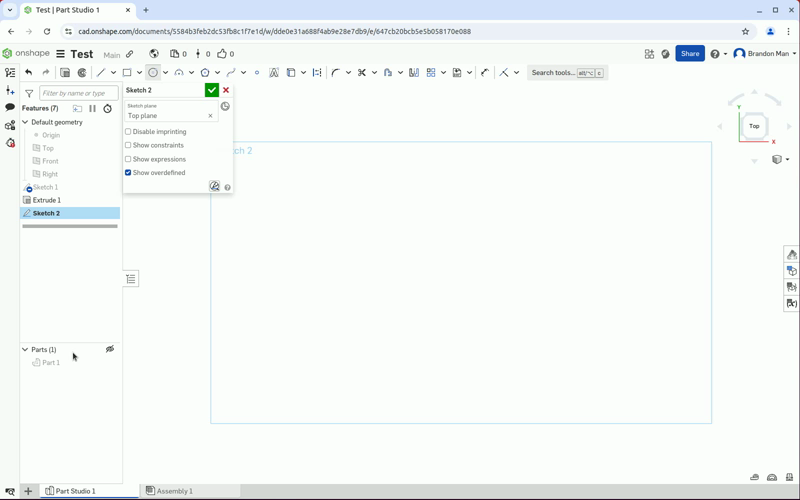
mouse_move(460, 282)
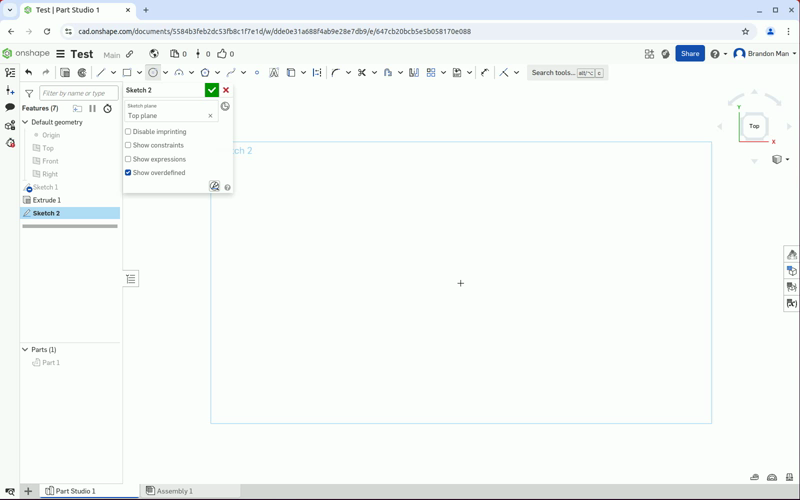
click(460, 282)
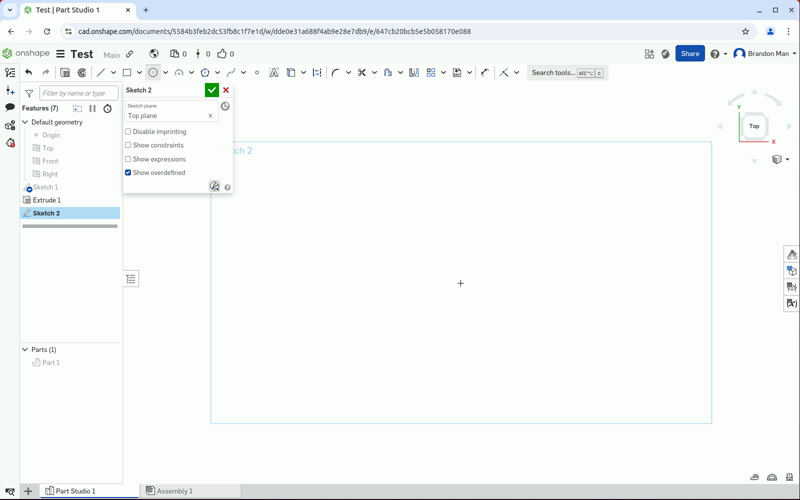
key_up(shift)
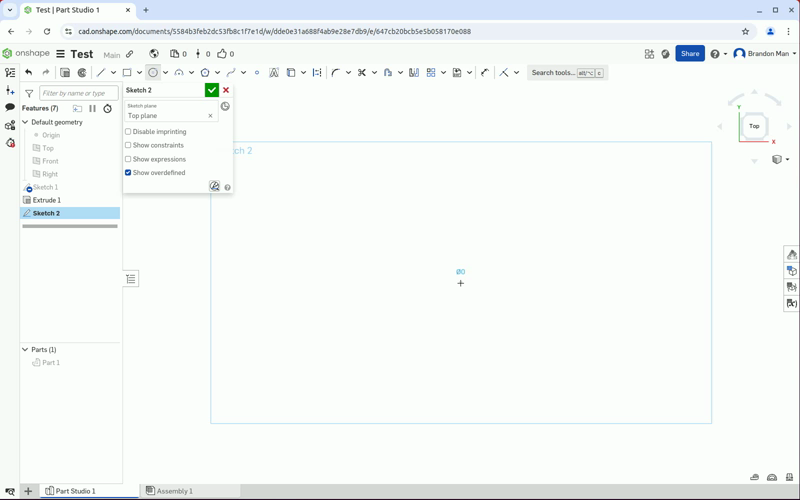
mouse_move(478, 282)
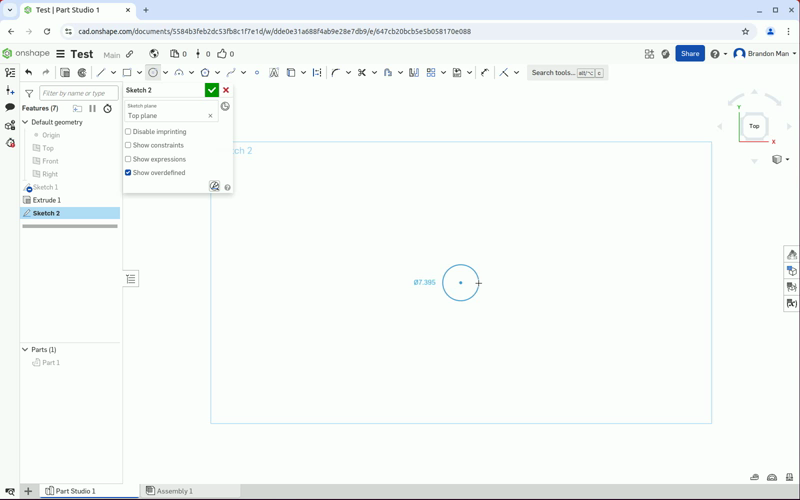
click(478, 282)
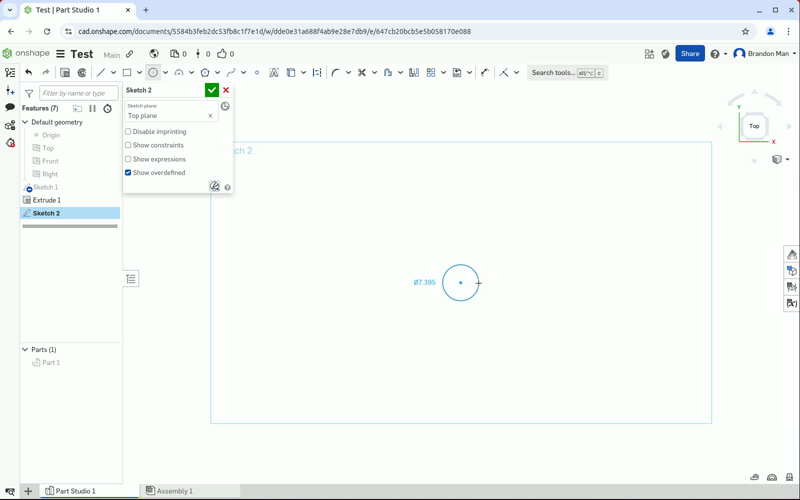
key(esc)
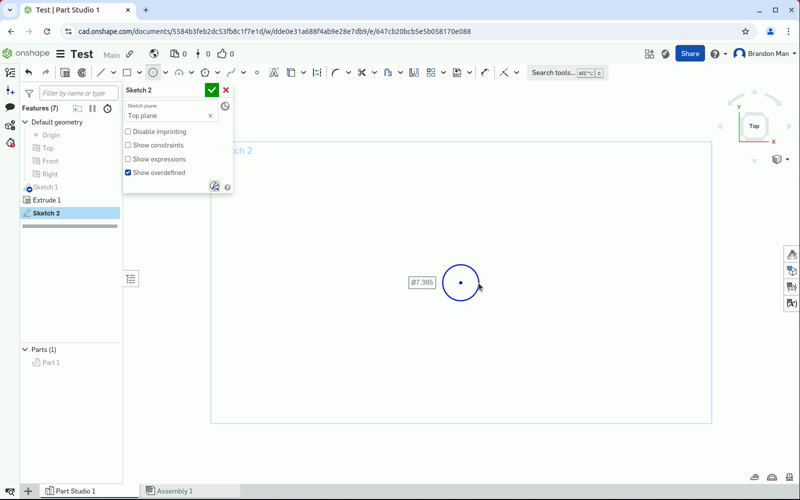
mouse_move(451, 290)
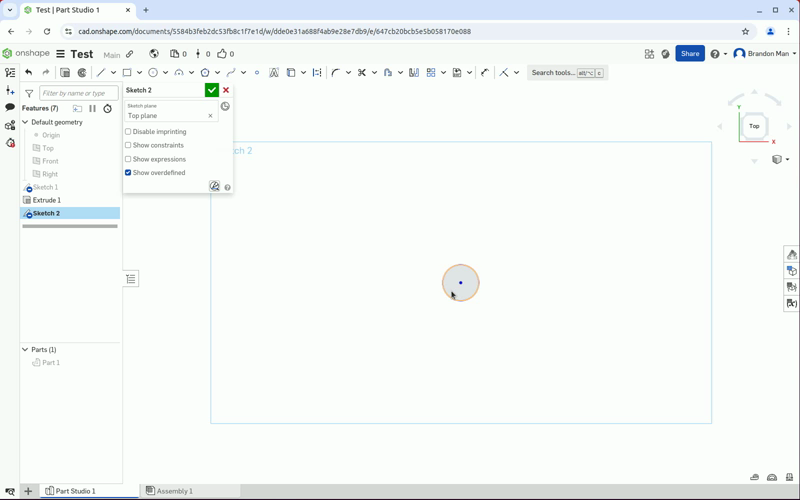
scroll(6)
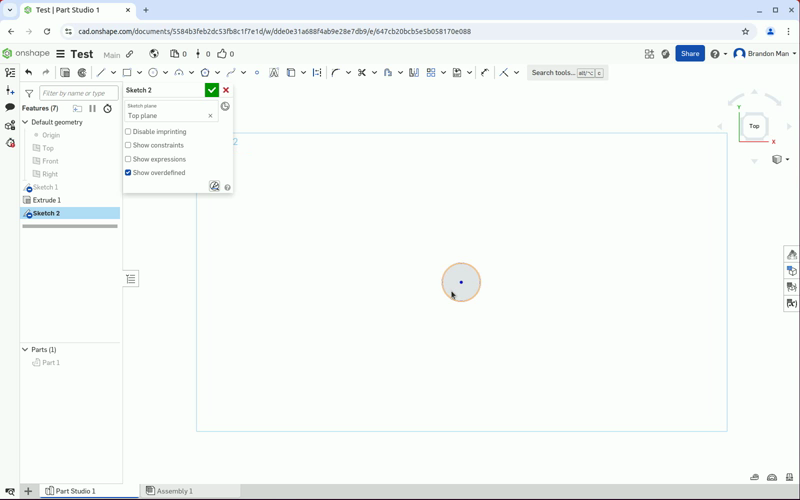
scroll(6)
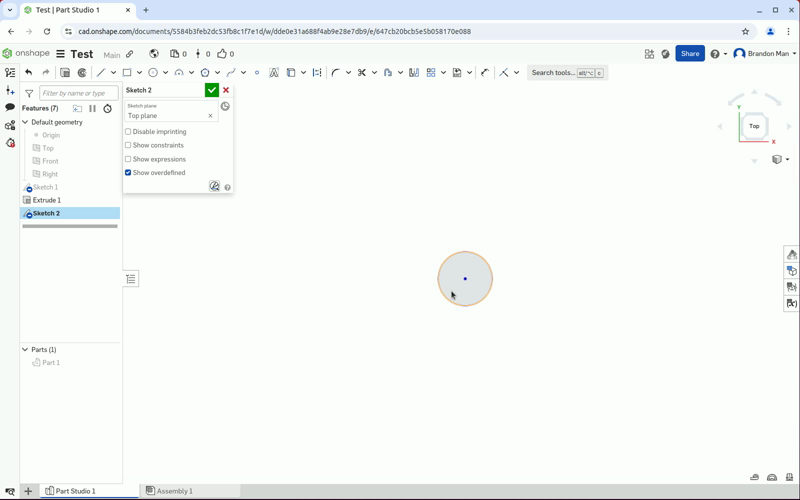
scroll(6)
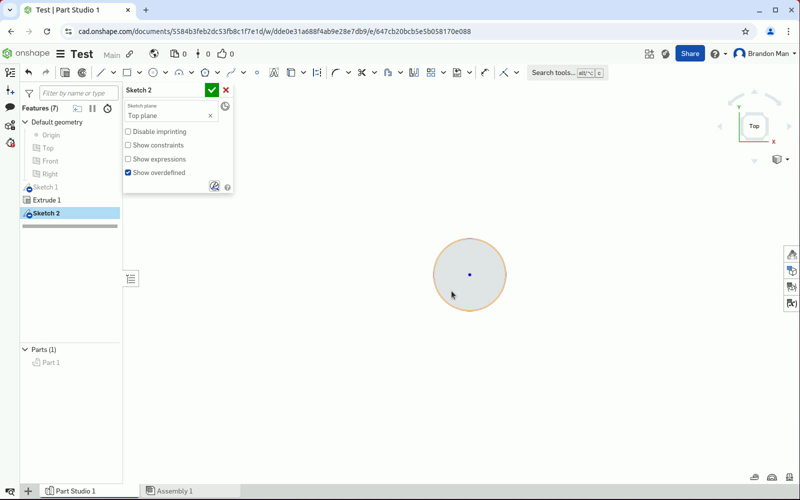
scroll(6)
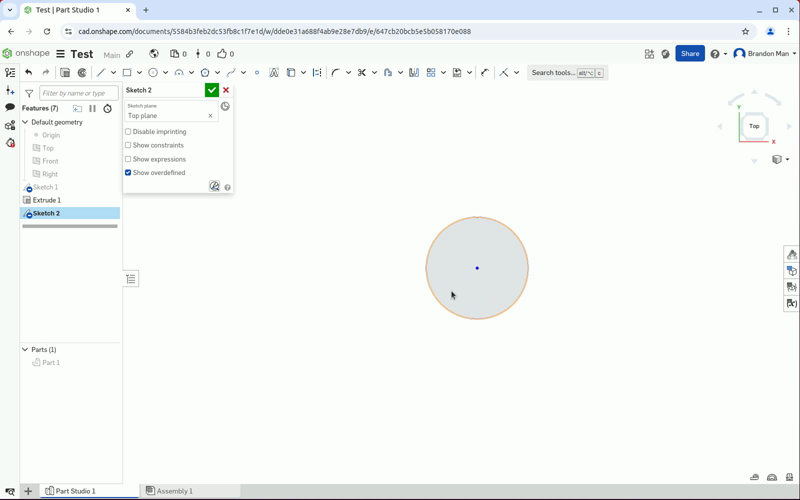
scroll(6)
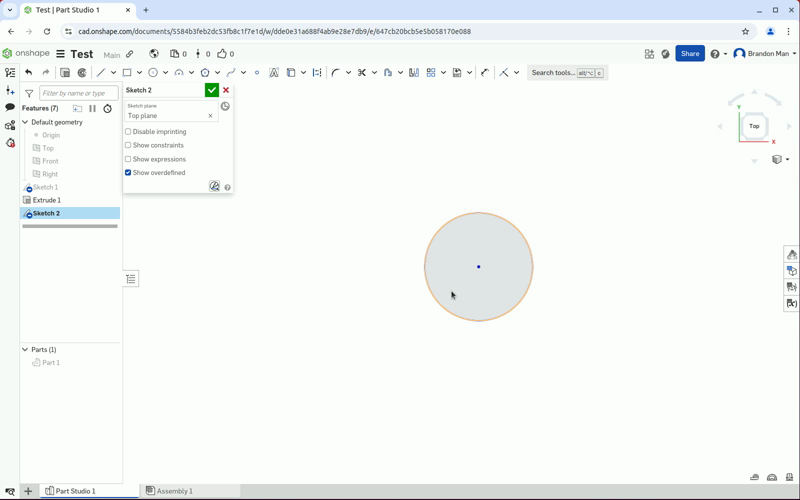
scroll(6)
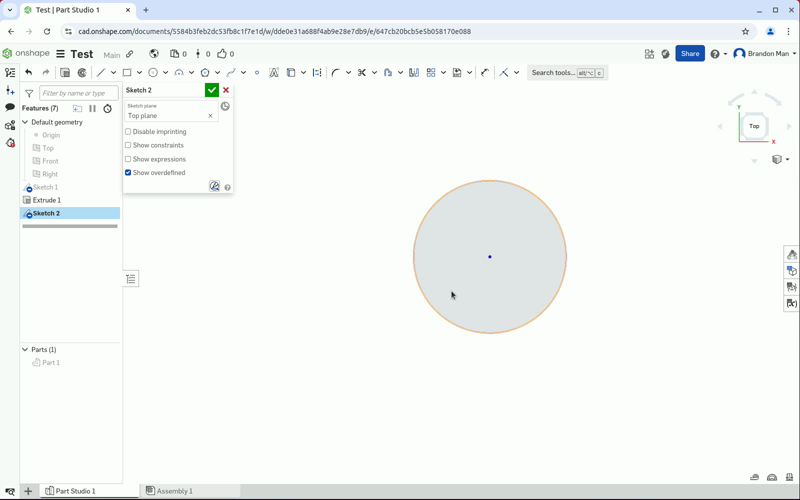
scroll(6)
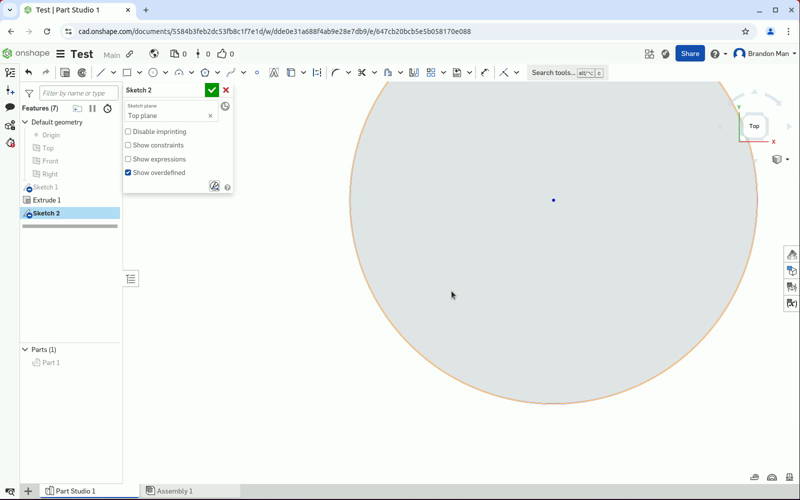
click(451, 290)
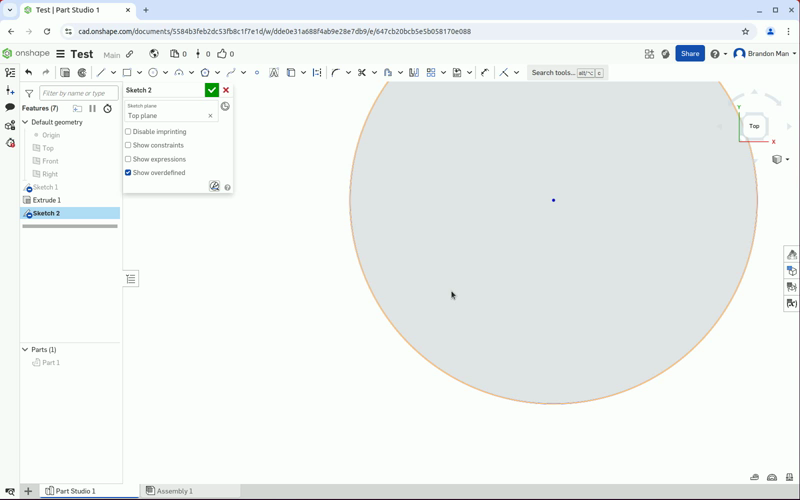
scroll(-6)
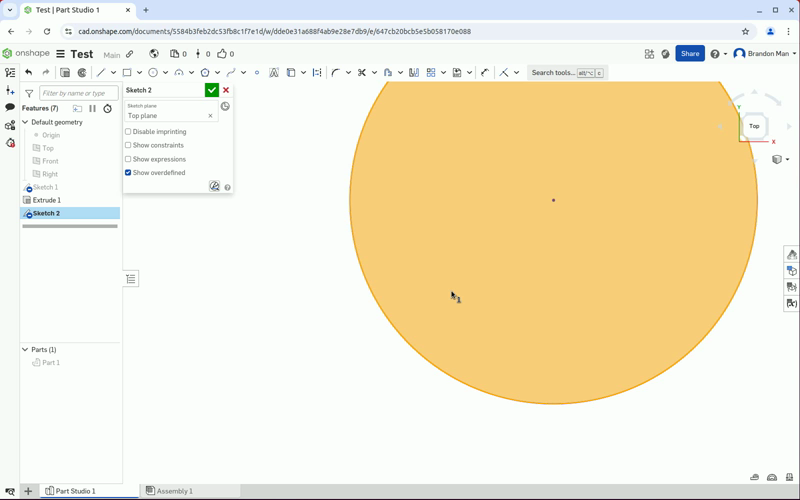
scroll(-6)
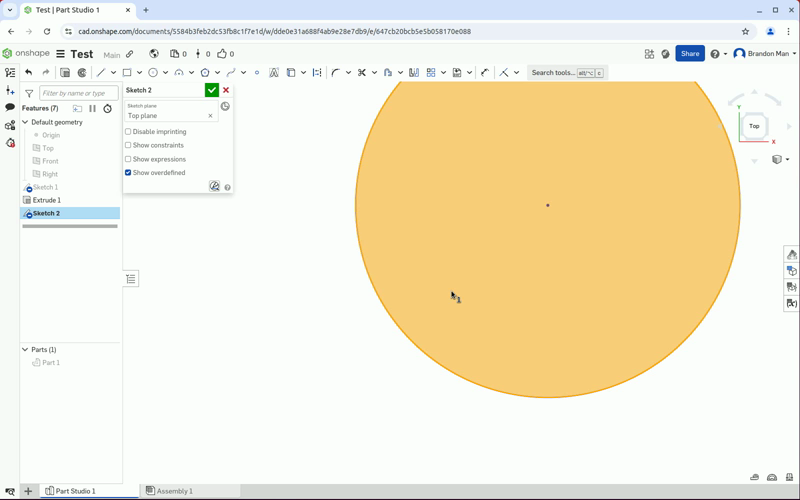
scroll(-6)
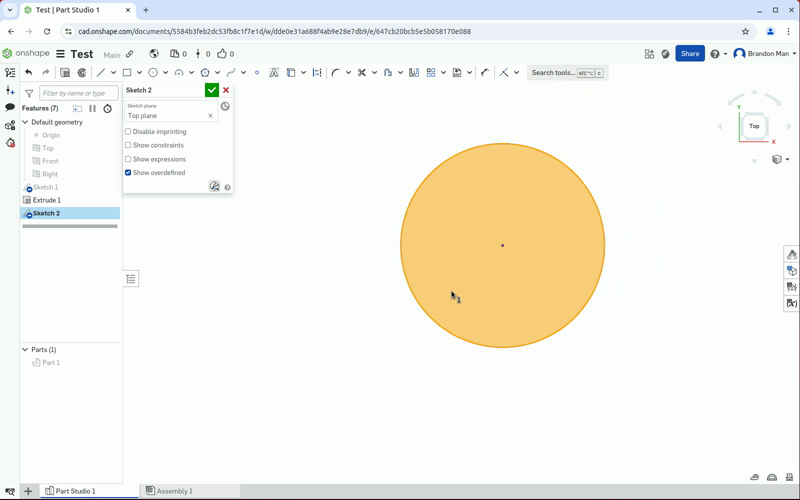
scroll(-6)
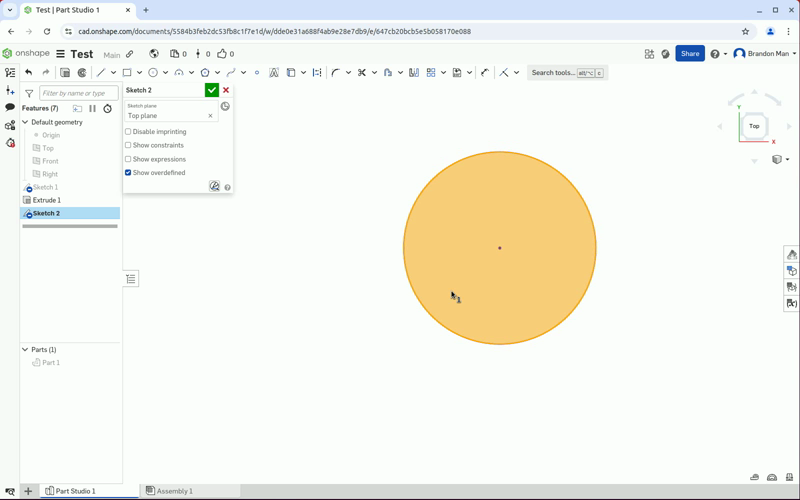
scroll(-6)
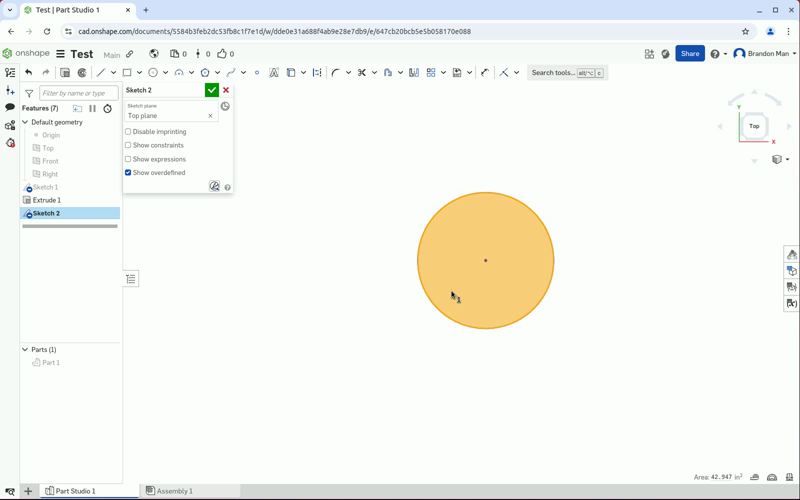
scroll(-6)
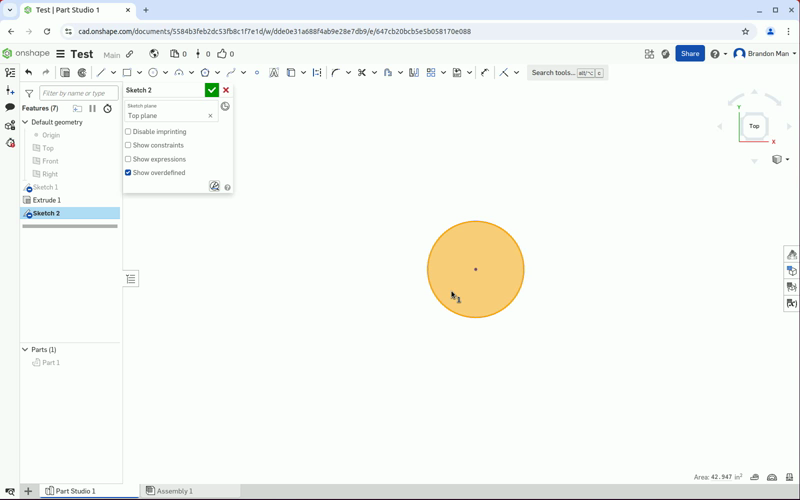
scroll(-6)
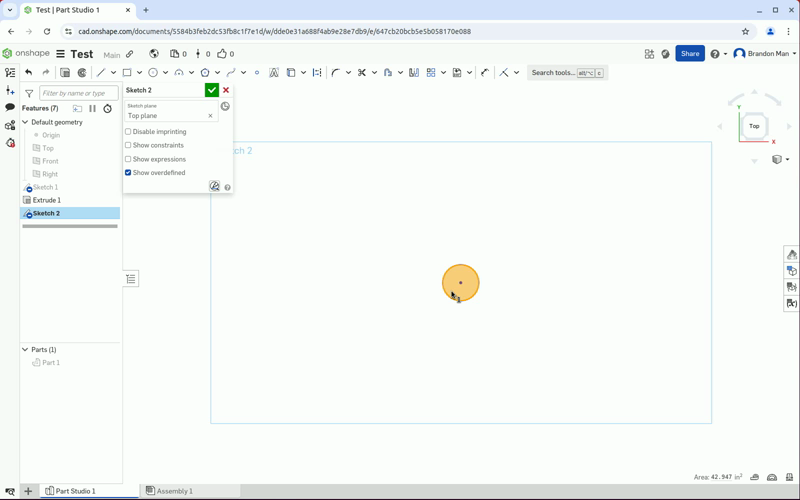
mouse_move(73, 352)
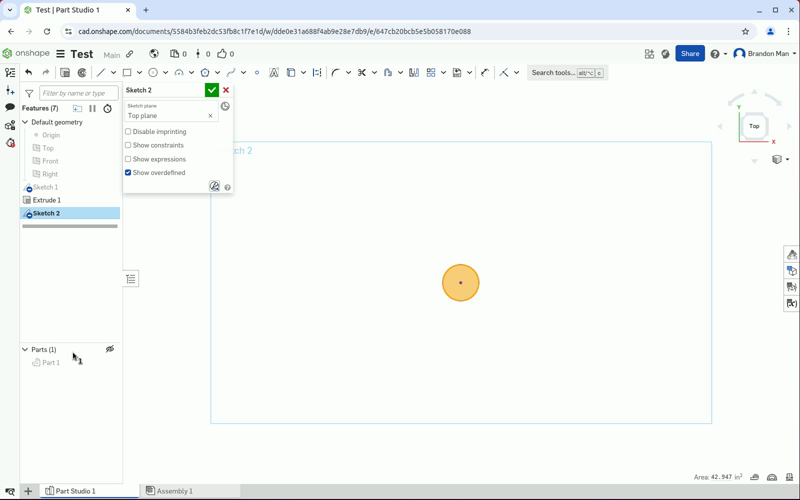
key(shift+y)
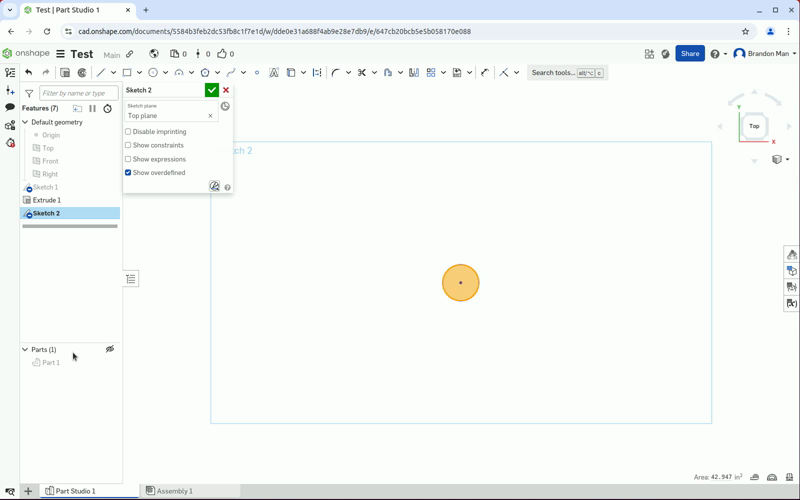
key(shift+e)
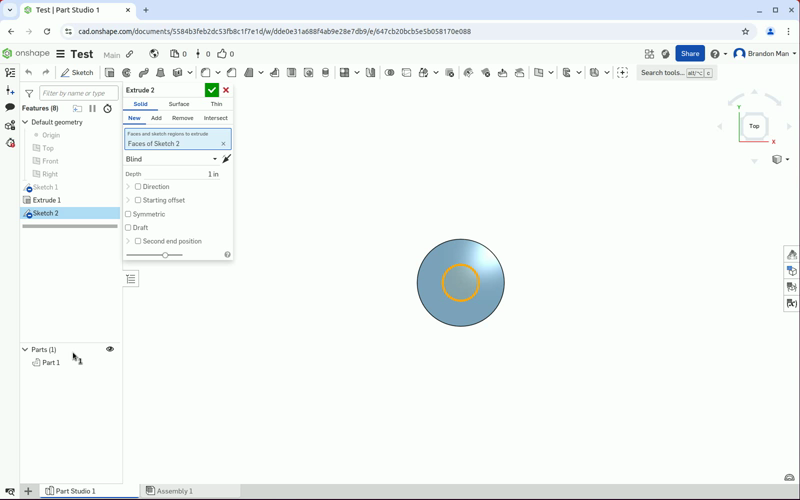
mouse_move(143, 106)
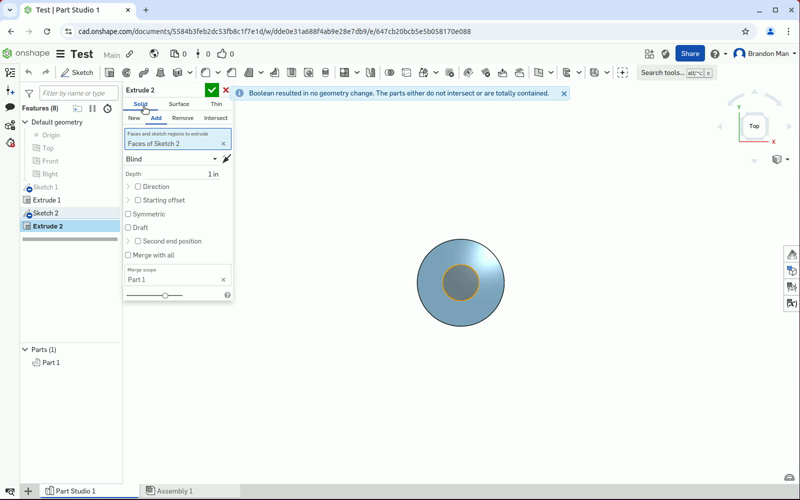
click(143, 106)
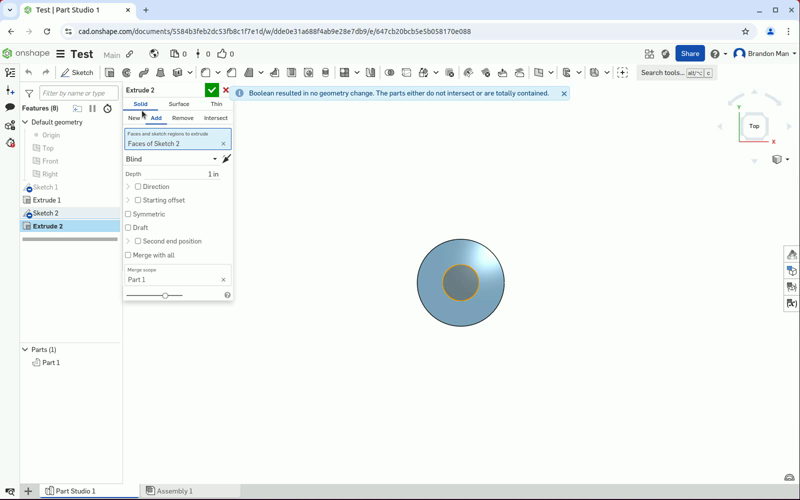
mouse_move(137, 120)
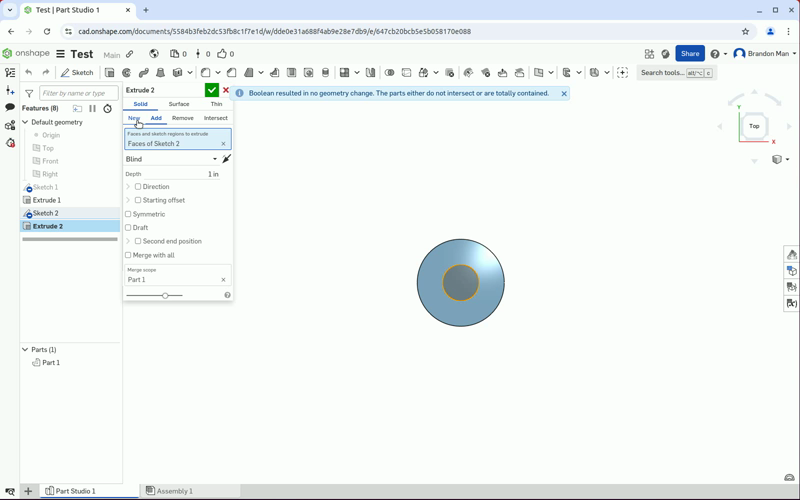
click(137, 120)
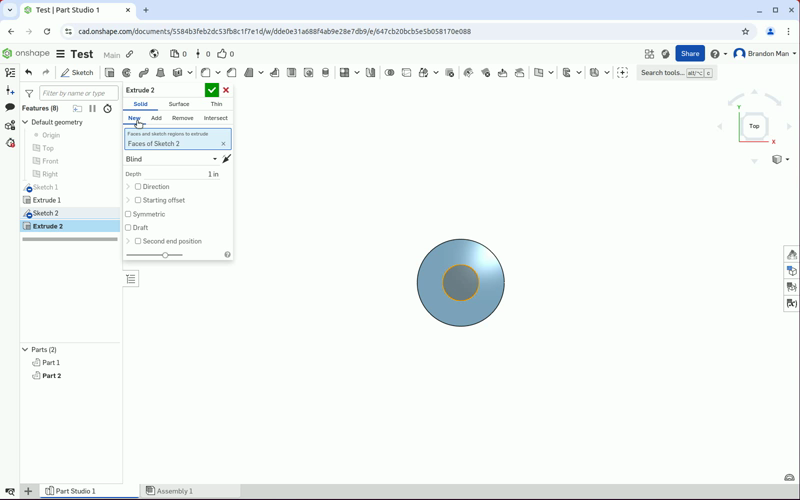
key(tab, 4)
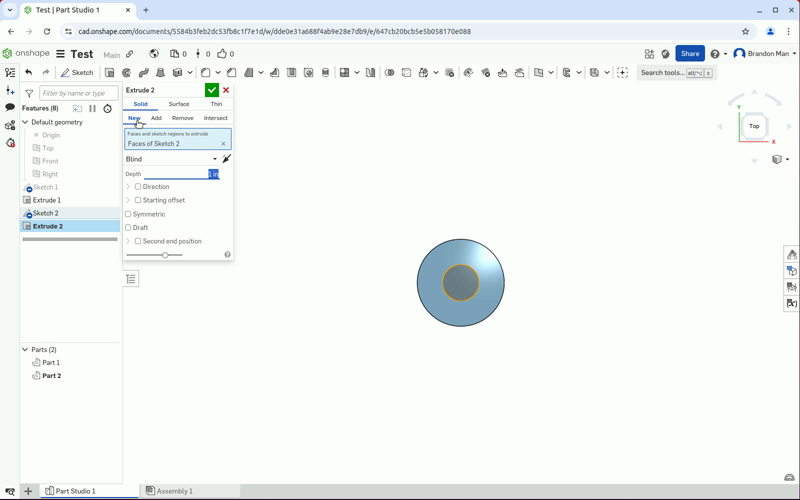
text(23.108)
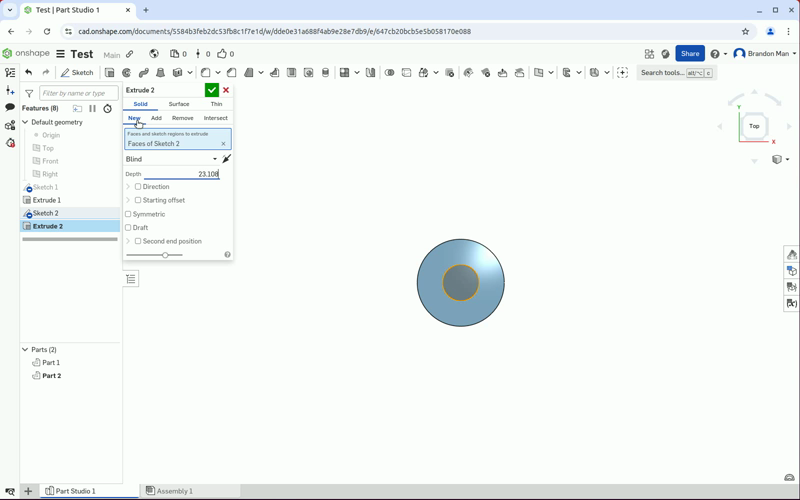
key(enter)
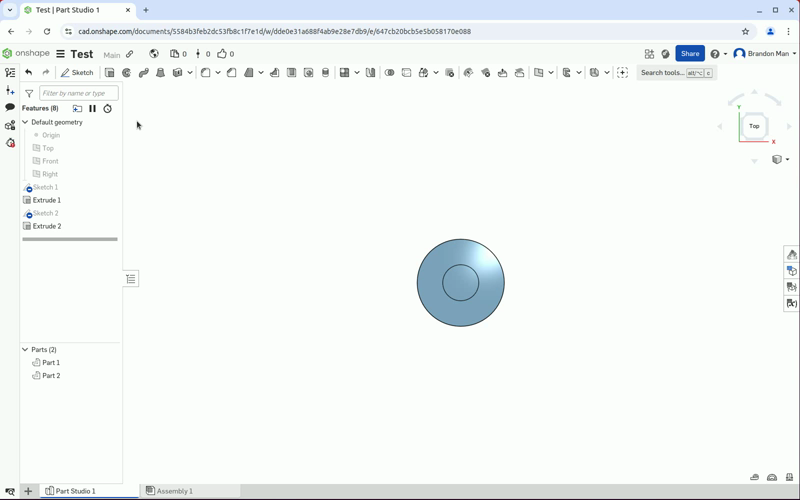
key(shift+h)
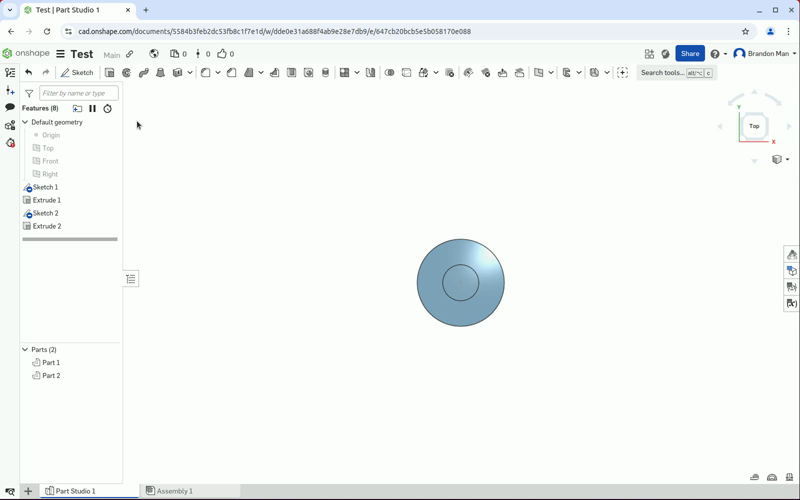
key(shift+h)
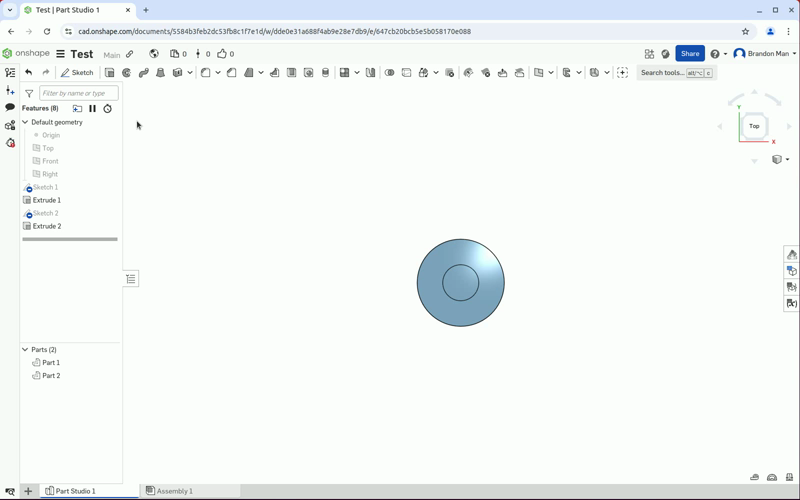
mouse_move(73, 189)
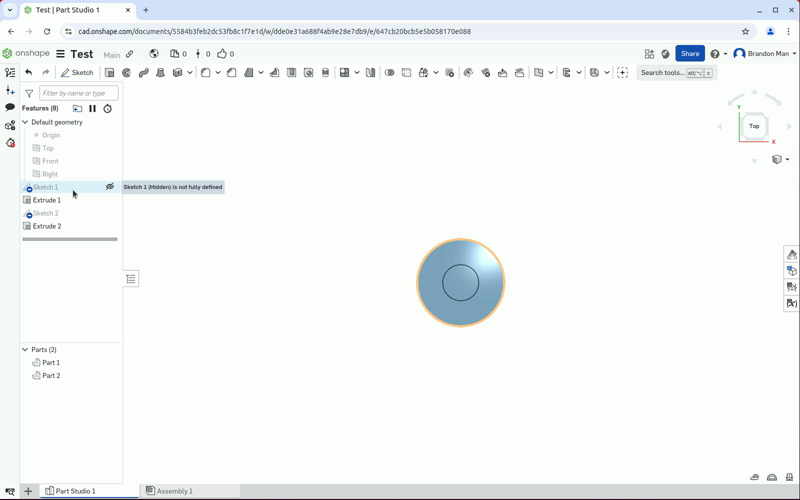
click(73, 189)
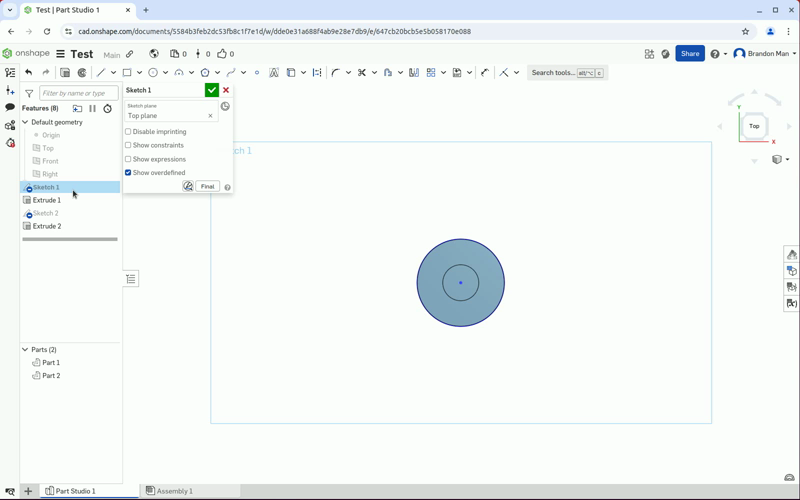
mouse_move(229, 92)
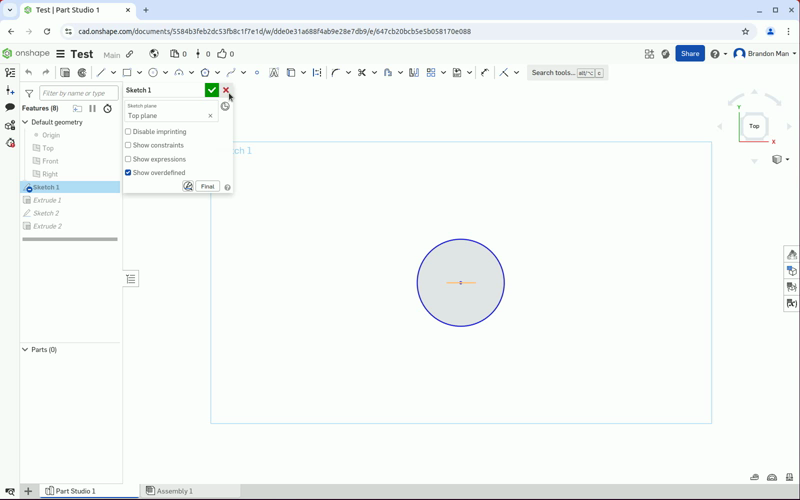
click(229, 92)
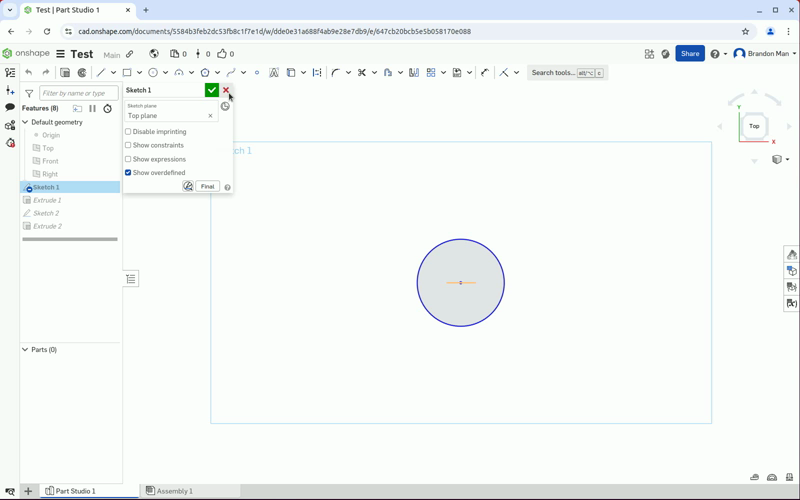
key(shift+s)
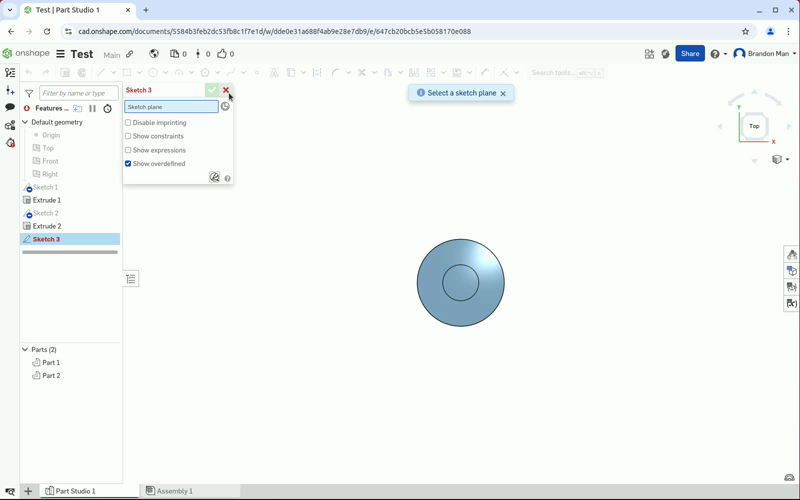
mouse_move(73, 150)
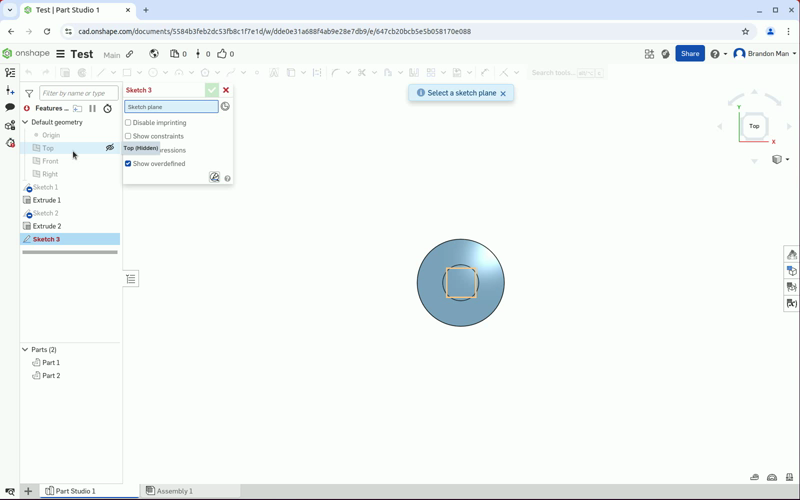
click(73, 150)
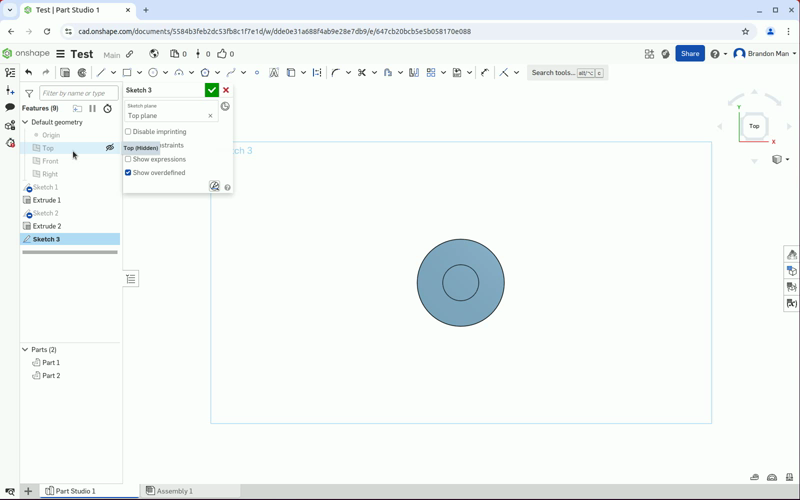
mouse_move(73, 352)
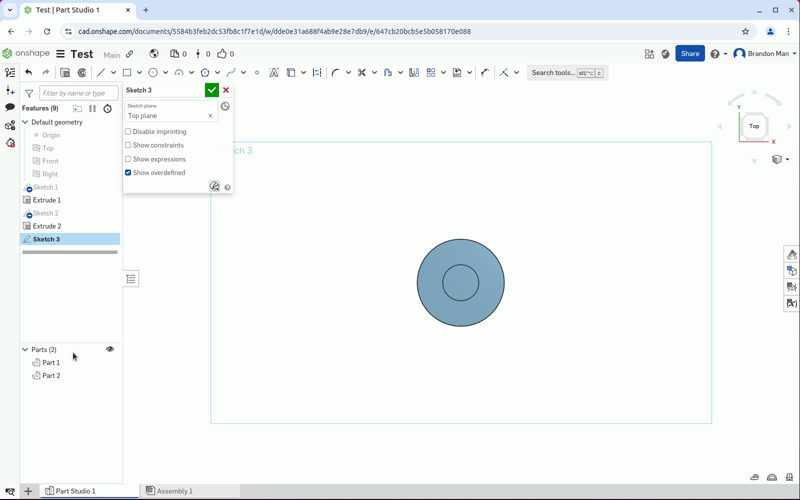
key(y)
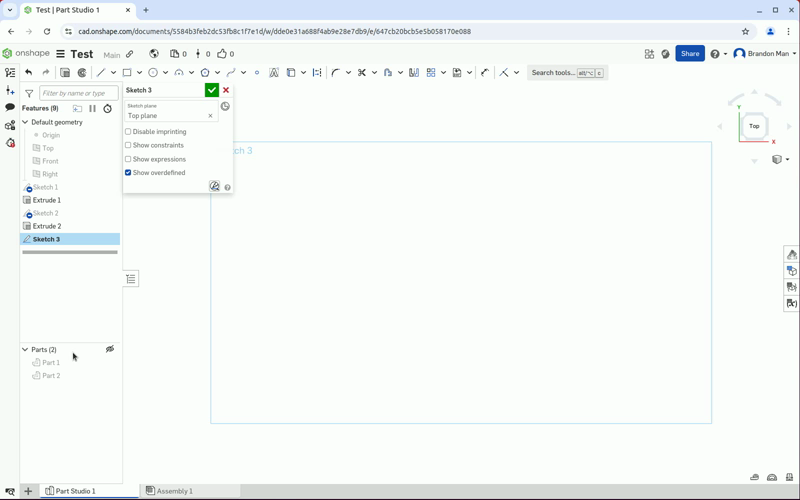
key(c)
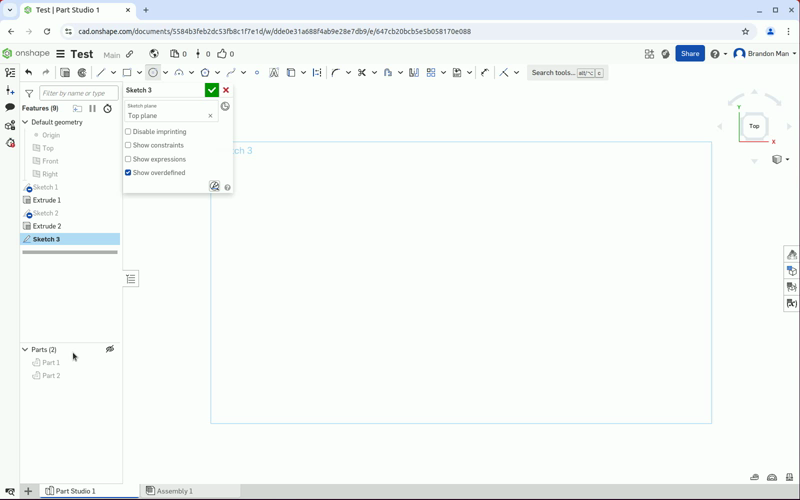
key_down(shift)
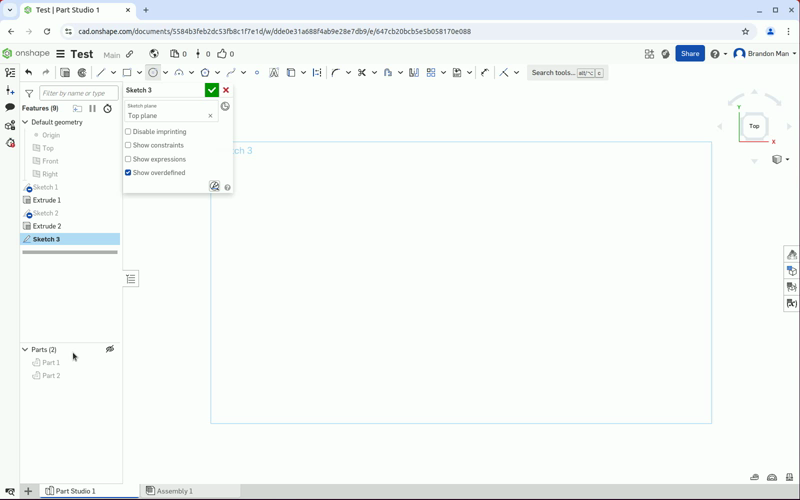
mouse_move(461, 282)
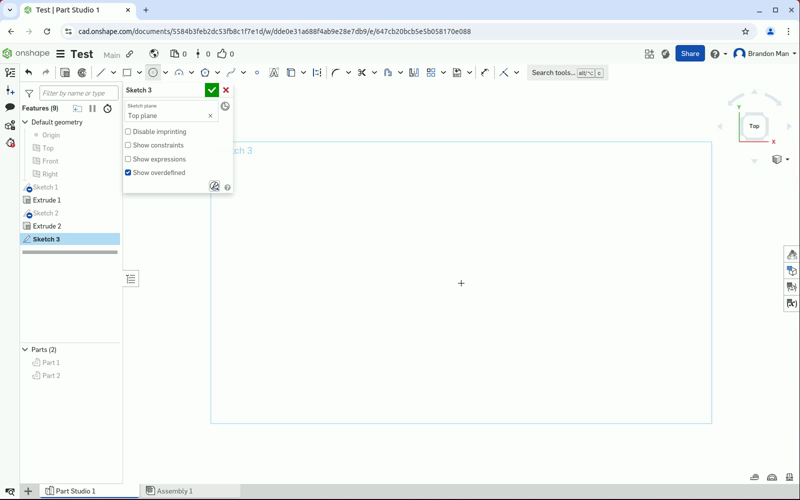
click(461, 282)
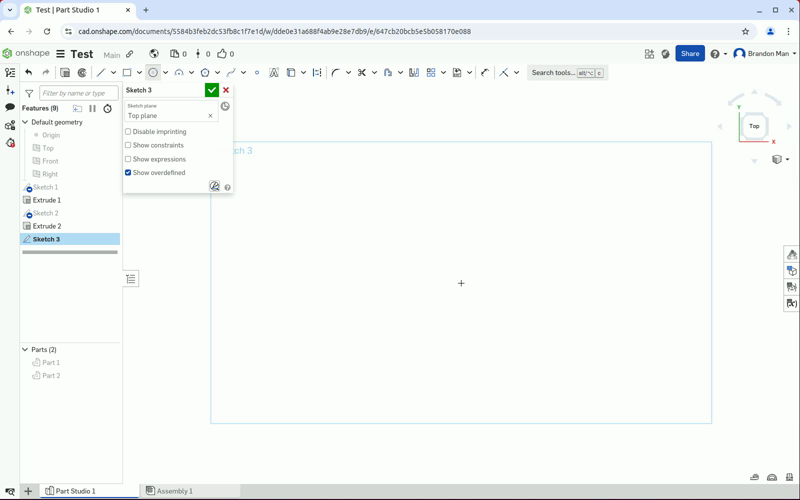
key_up(shift)
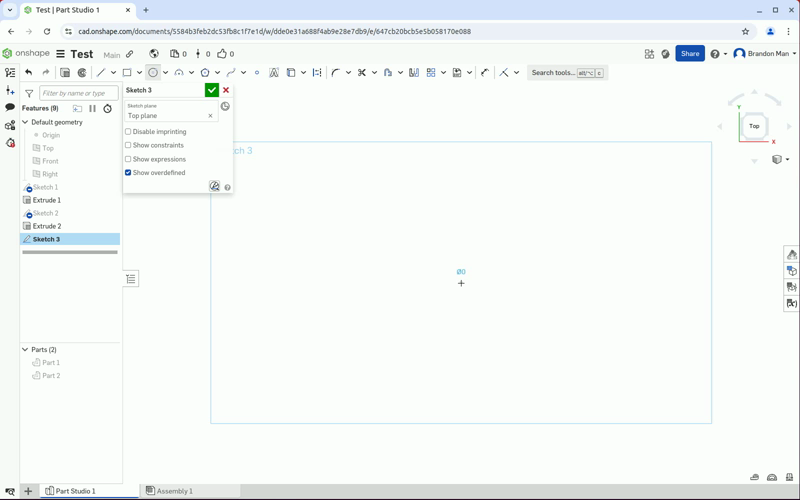
mouse_move(467, 282)
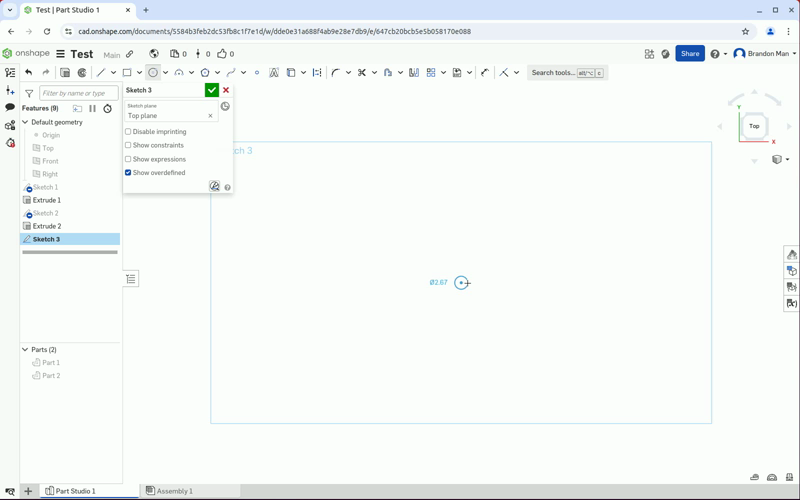
click(467, 282)
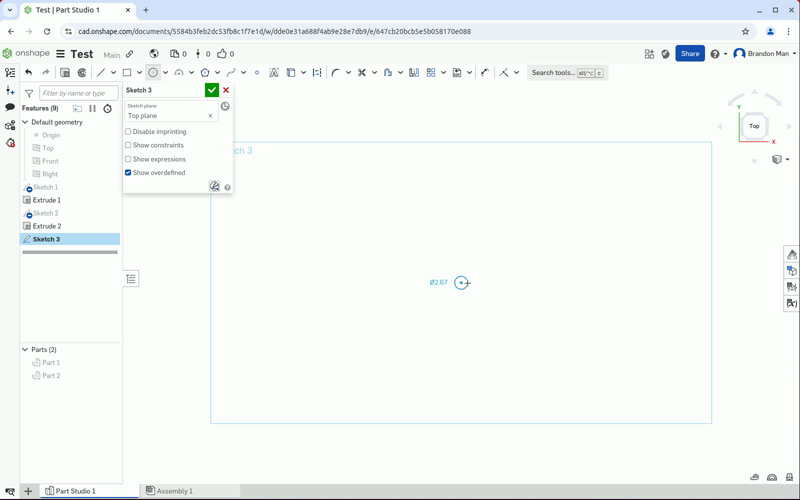
key(esc)
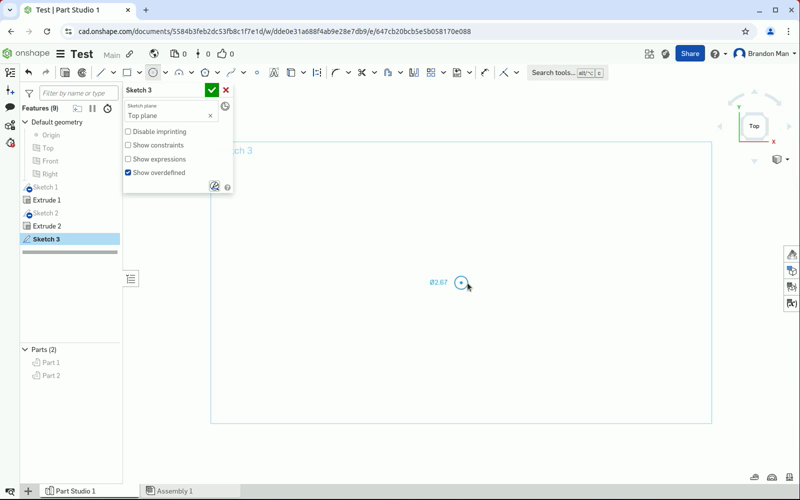
mouse_move(464, 283)
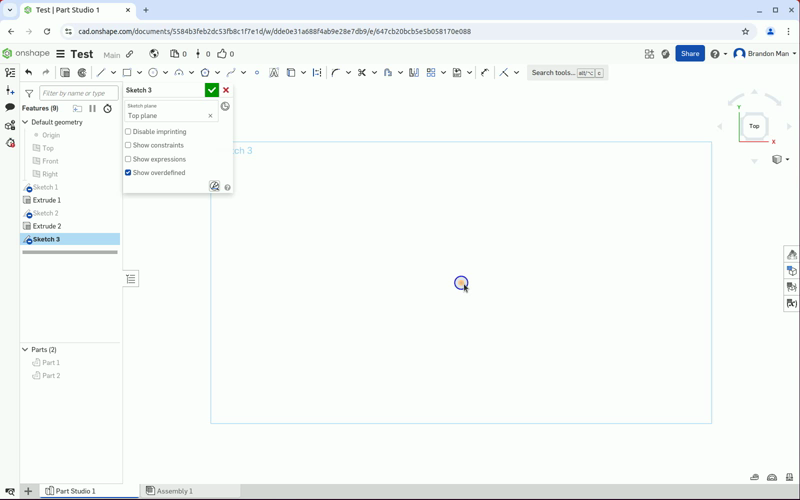
scroll(6)
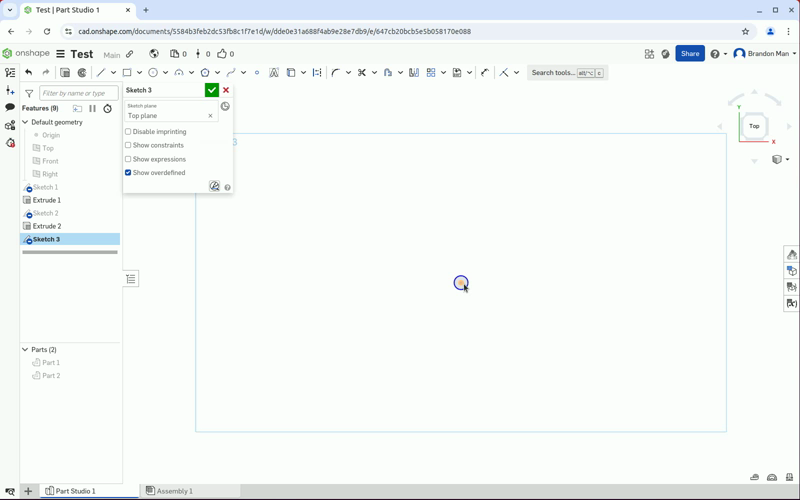
scroll(6)
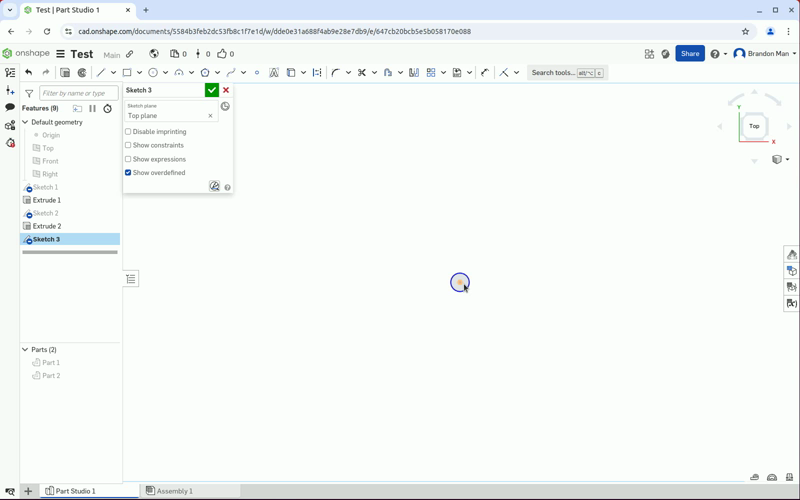
scroll(6)
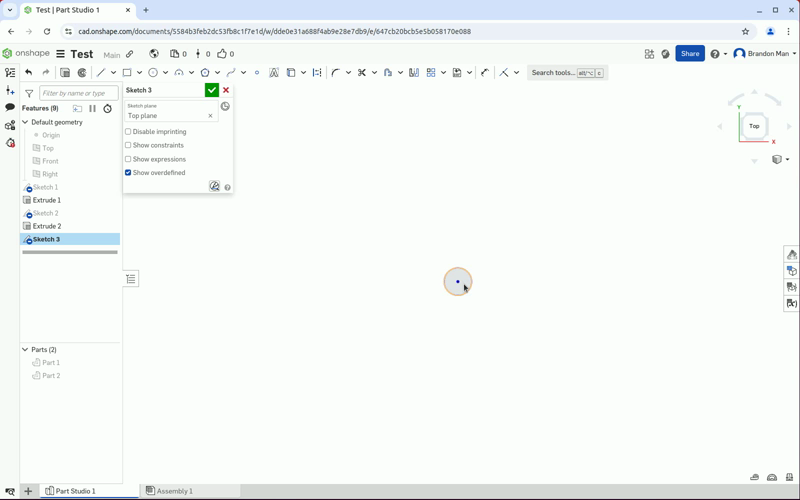
scroll(6)
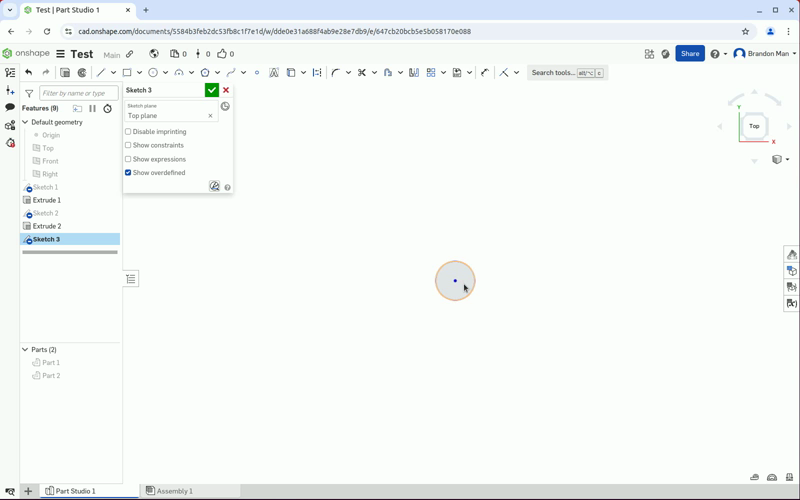
scroll(6)
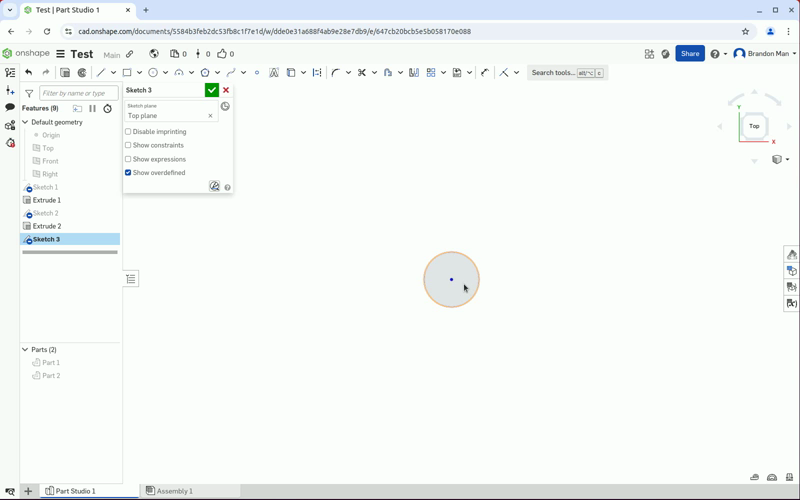
scroll(6)
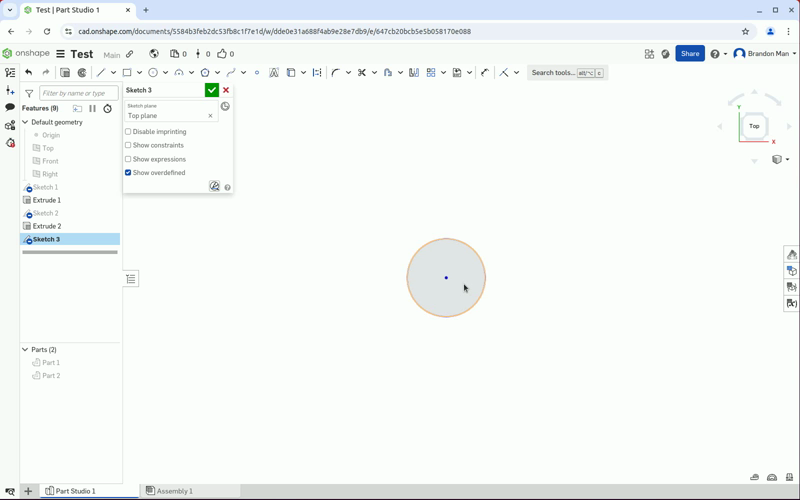
scroll(6)
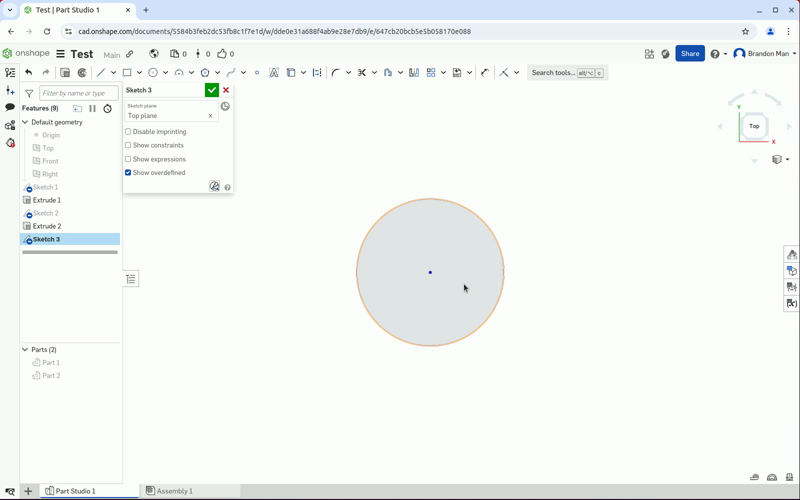
click(464, 283)
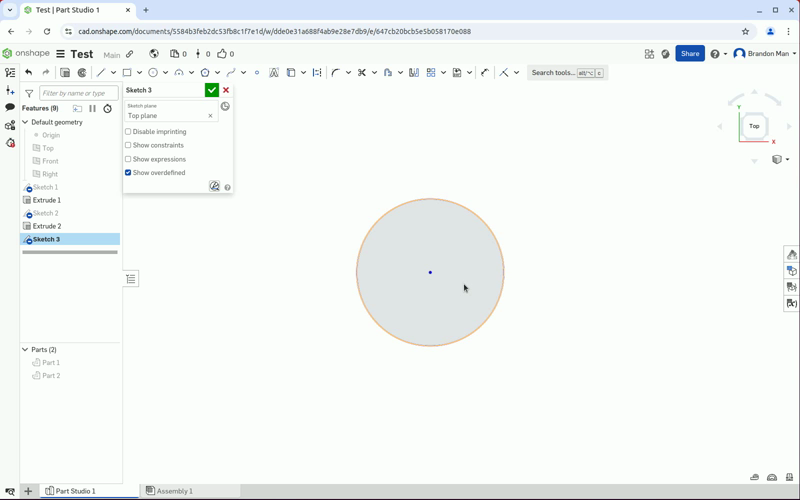
scroll(-6)
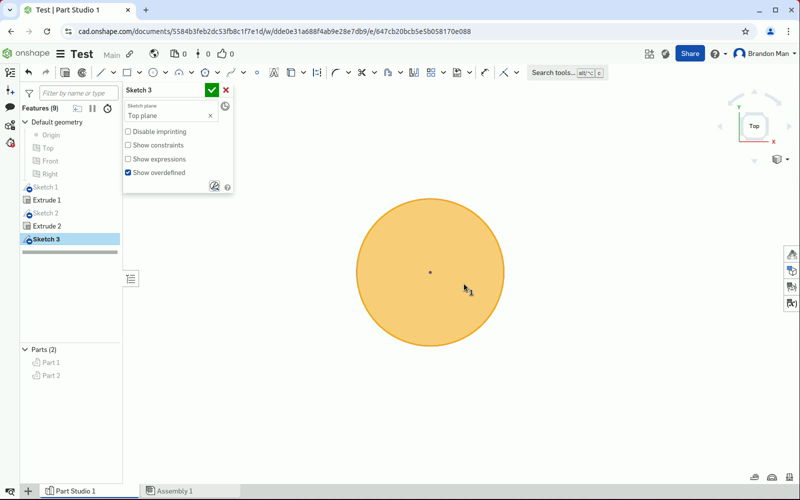
scroll(-6)
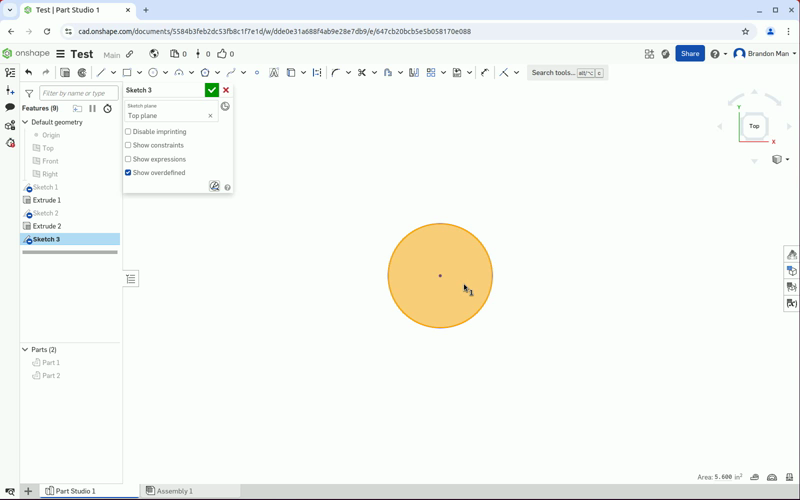
scroll(-6)
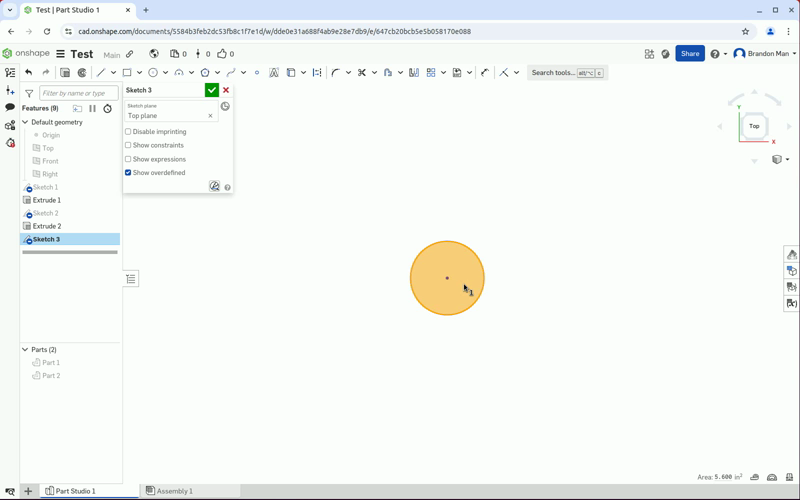
scroll(-6)
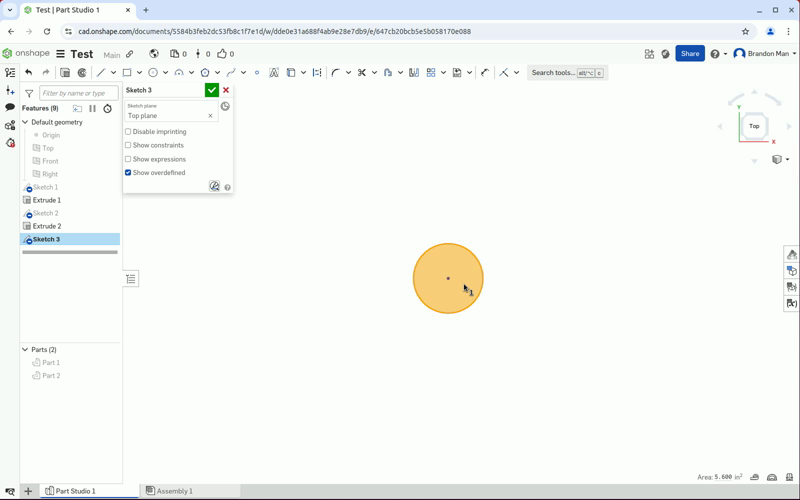
scroll(-6)
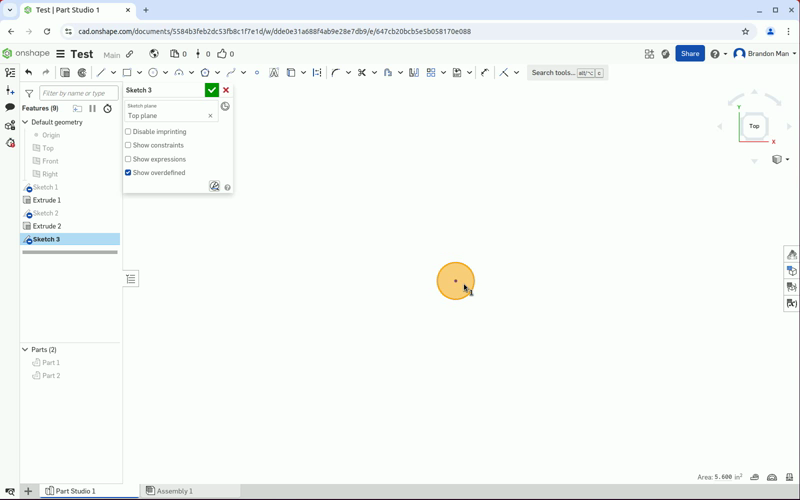
scroll(-6)
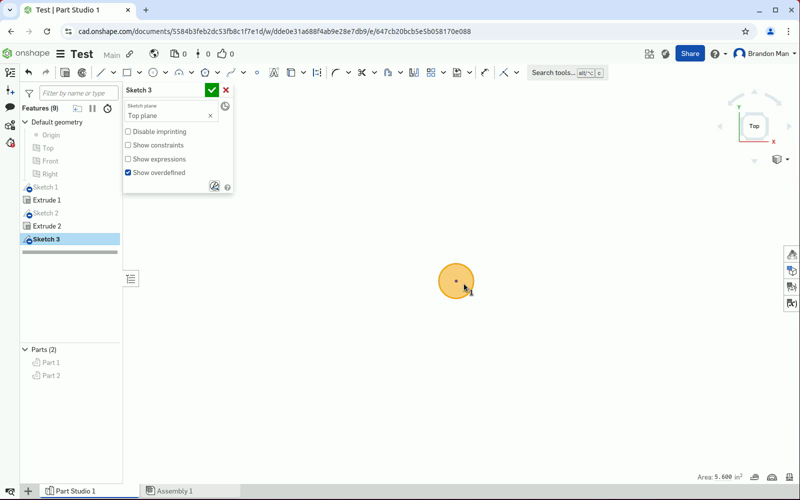
scroll(-6)
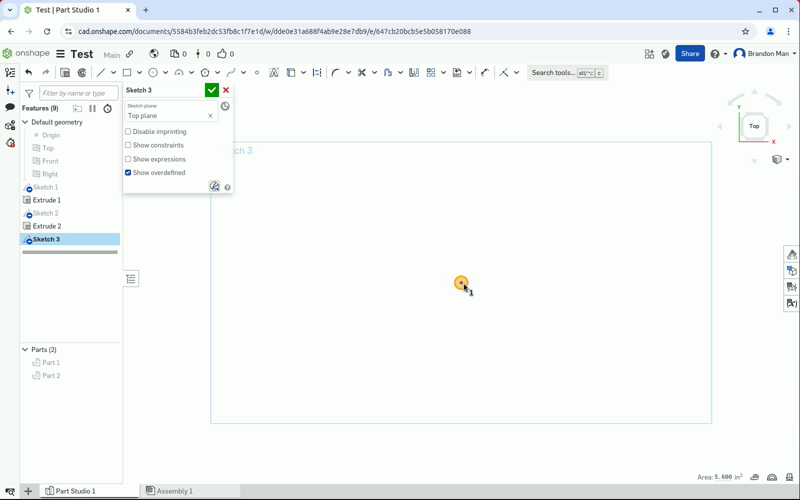
mouse_move(73, 352)
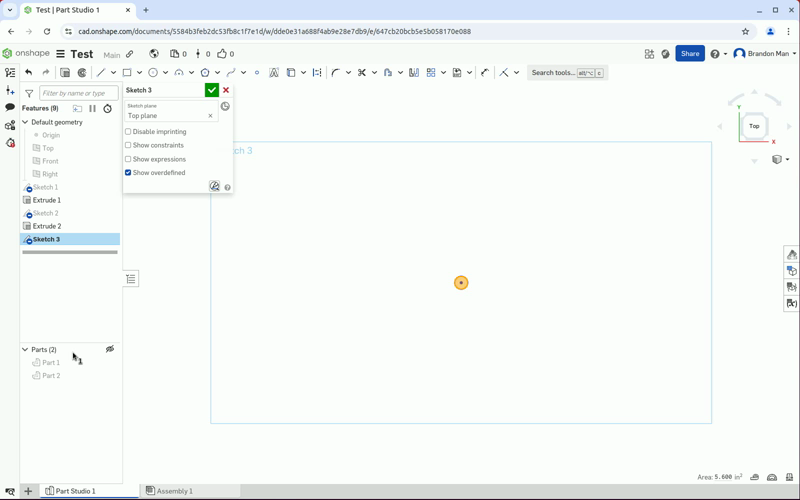
key(shift+y)
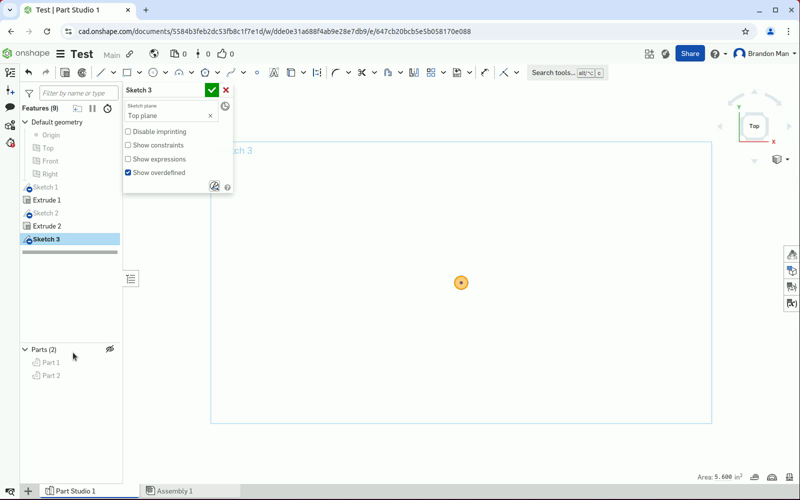
key(shift+e)
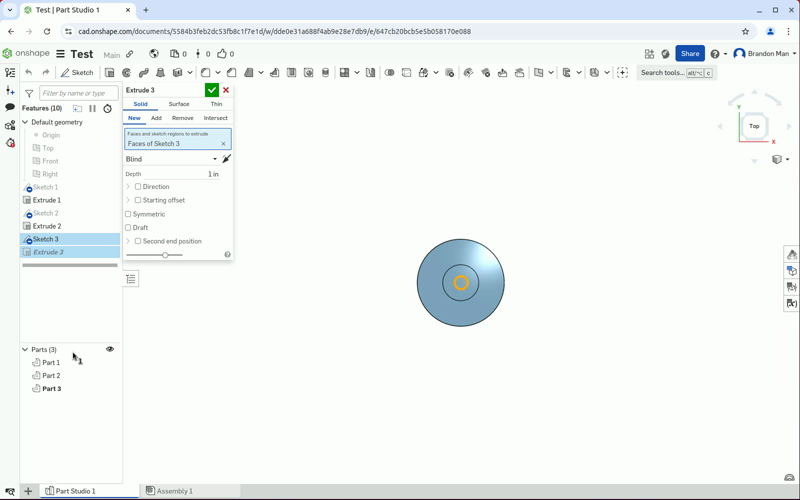
mouse_move(143, 106)
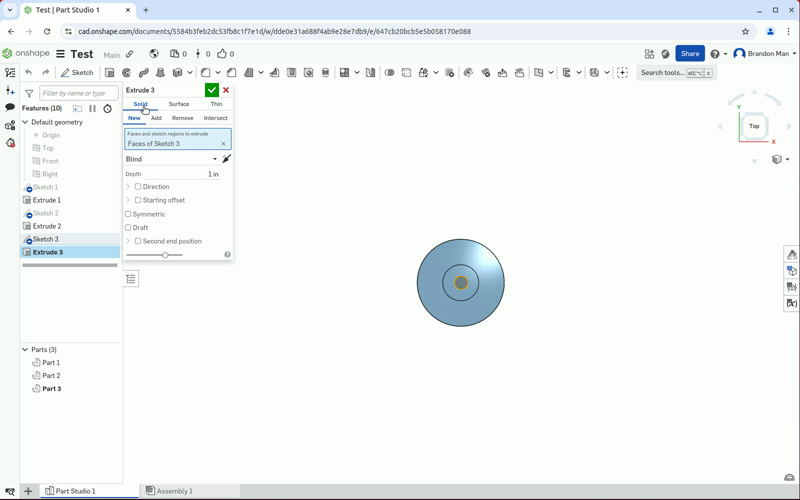
click(143, 106)
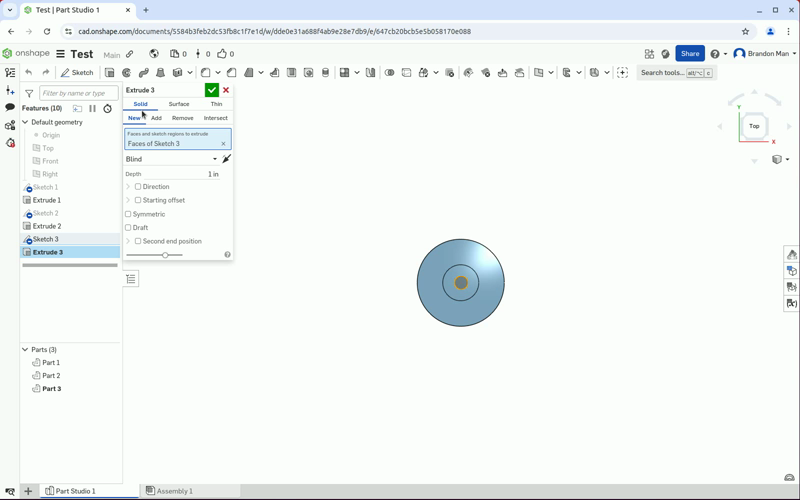
mouse_move(137, 120)
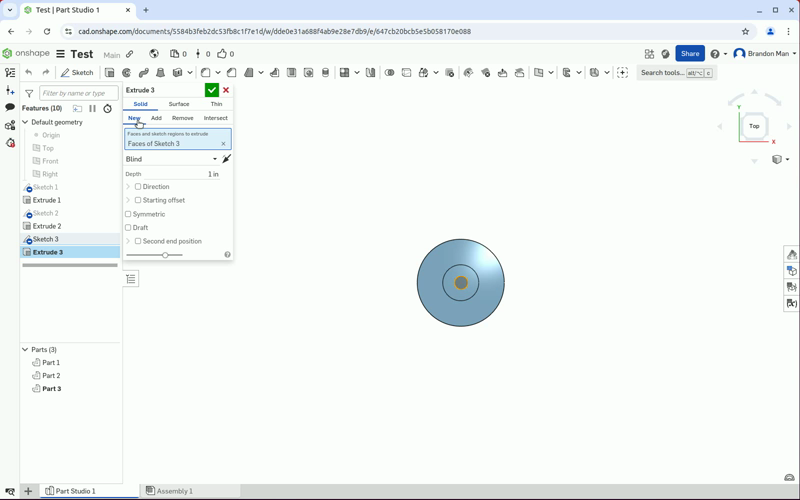
click(137, 120)
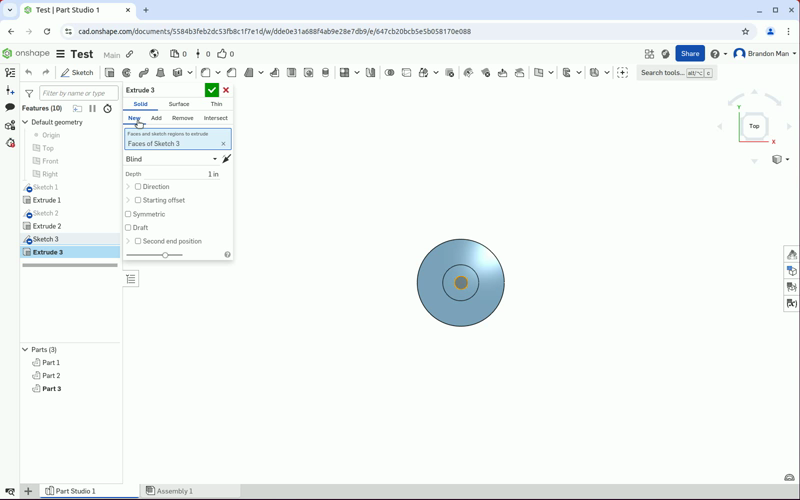
key(tab, 4)
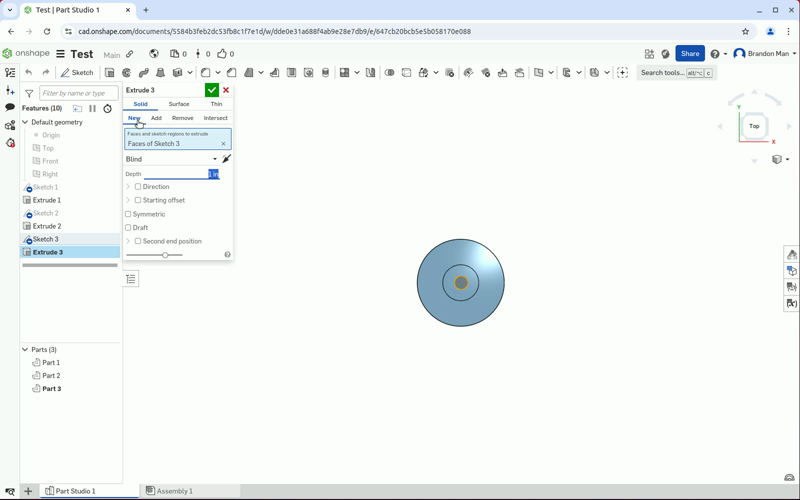
text(23.108)
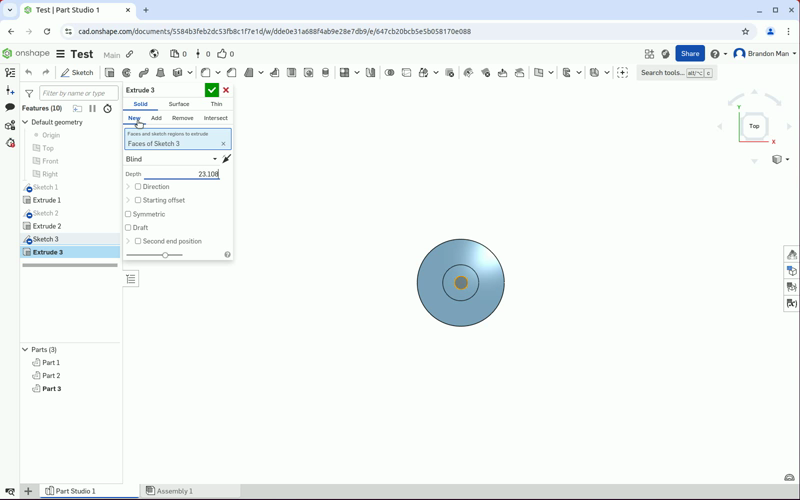
key(enter)
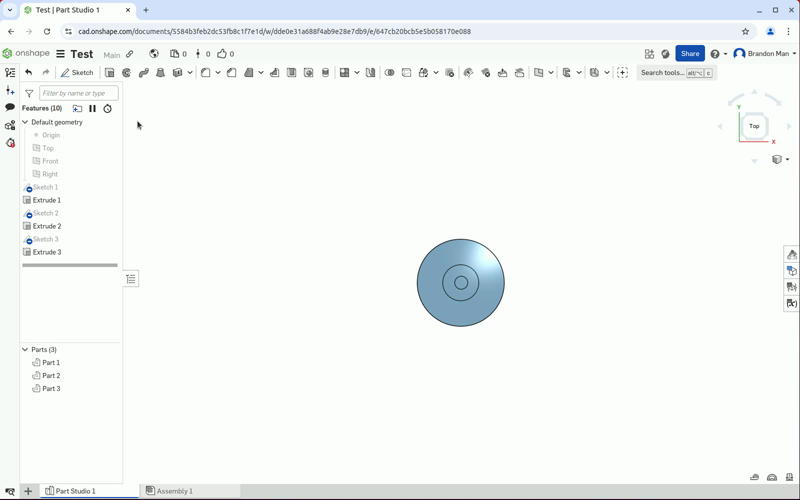
key(shift+h)
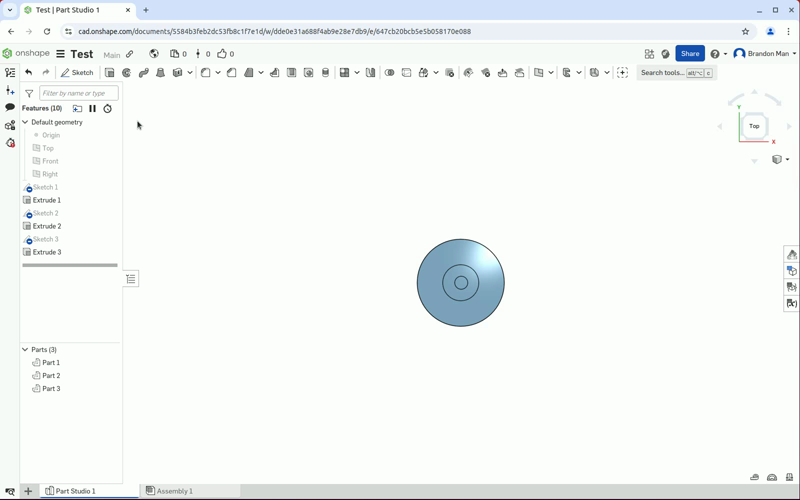
key(shift+h)
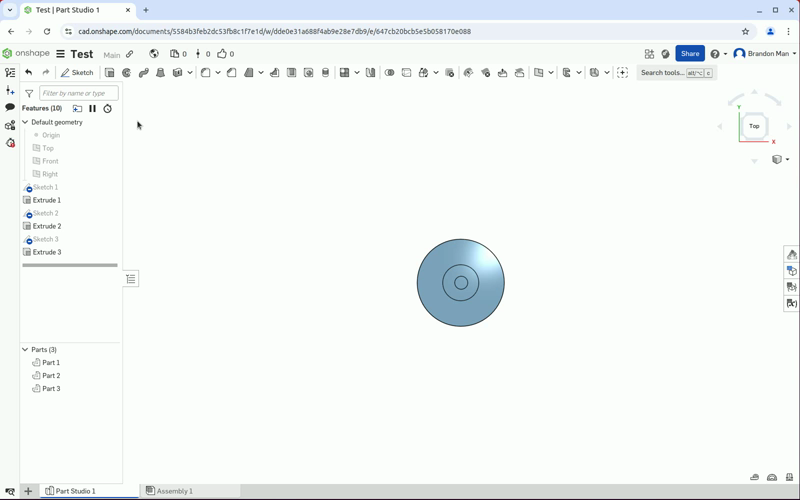
mouse_move(73, 189)
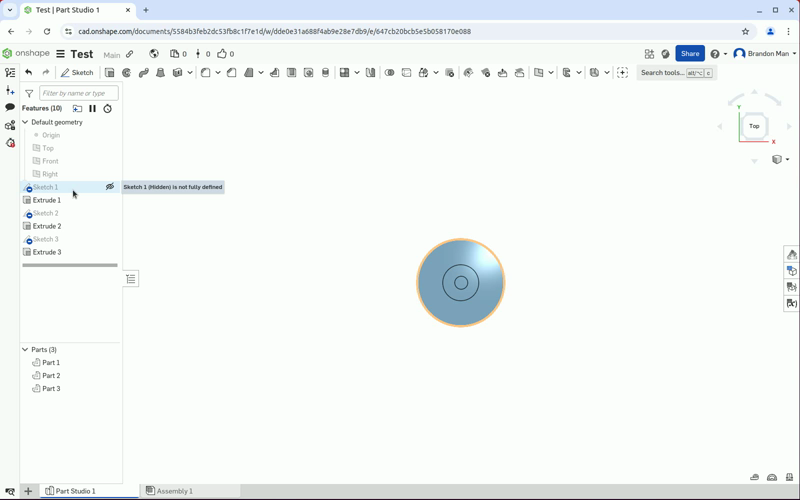
click(73, 189)
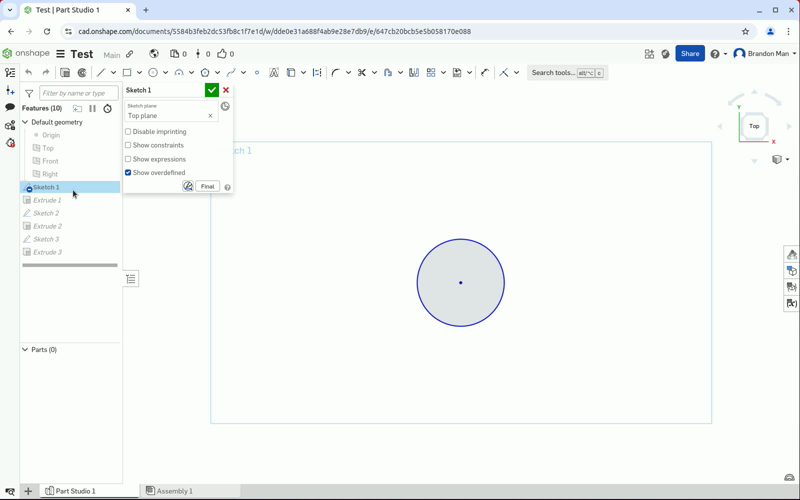
mouse_move(229, 92)
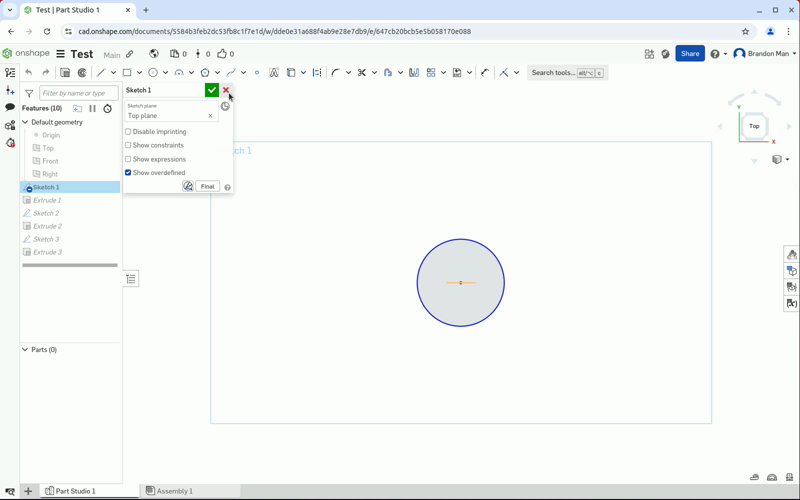
click(229, 92)
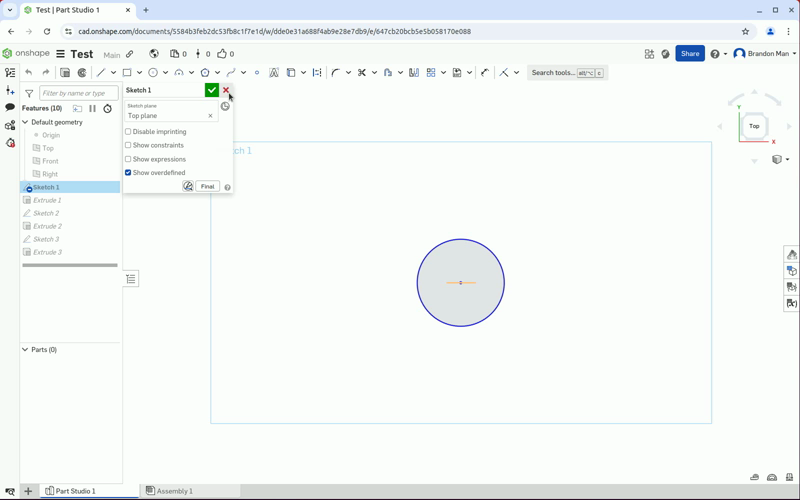
key(shift+s)
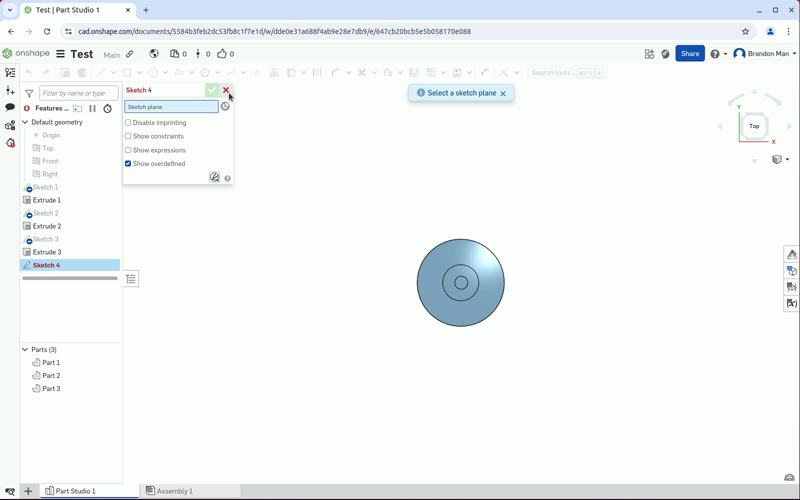
mouse_move(73, 150)
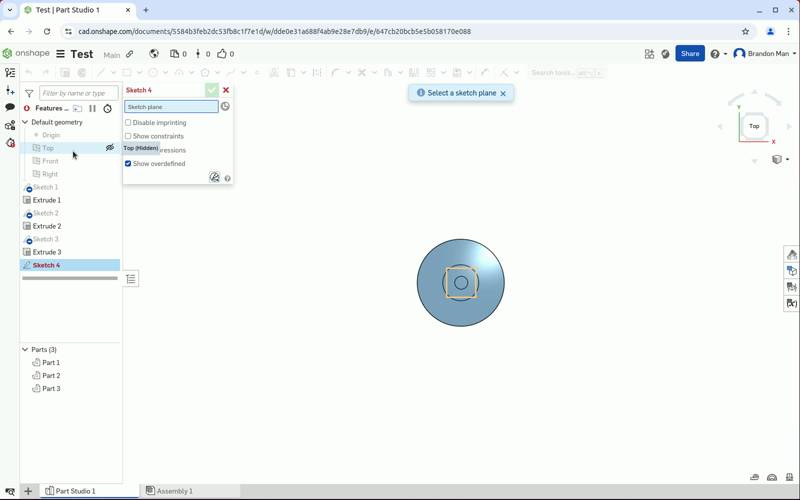
click(73, 150)
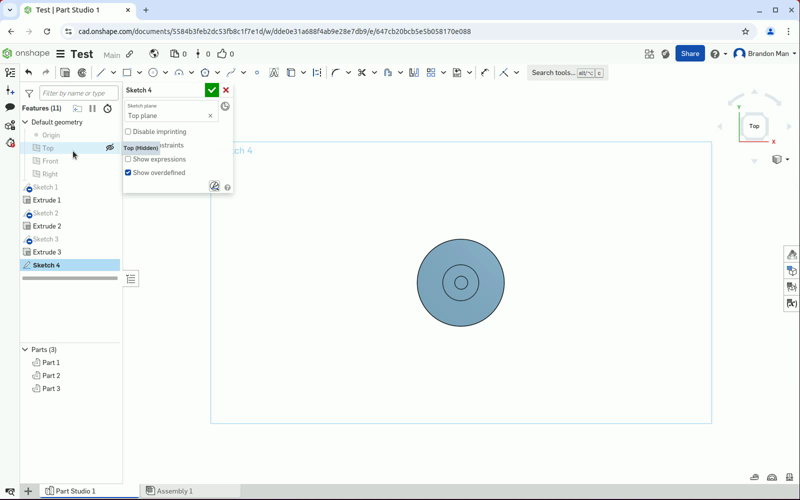
mouse_move(73, 352)
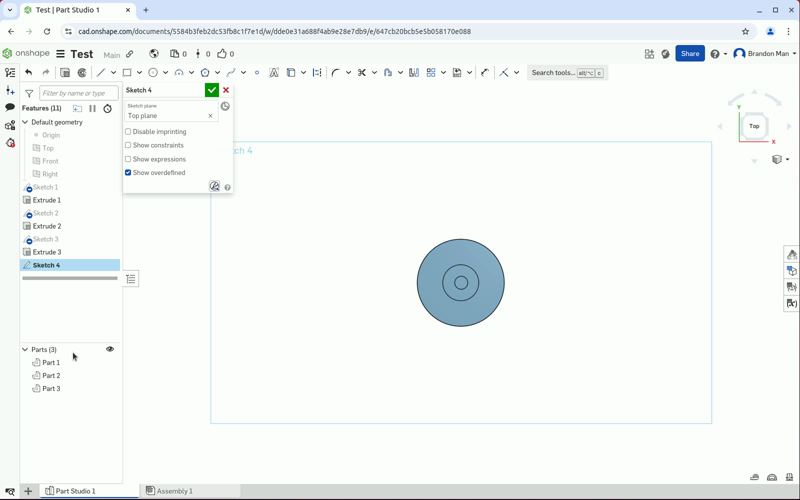
key(y)
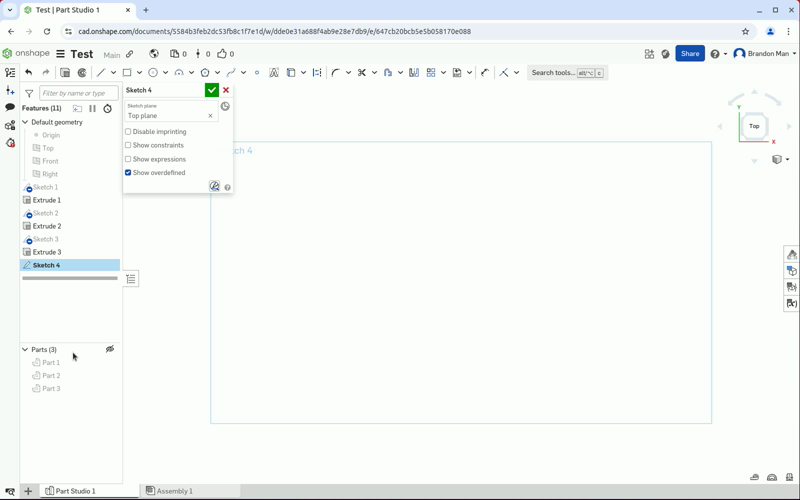
key(a)
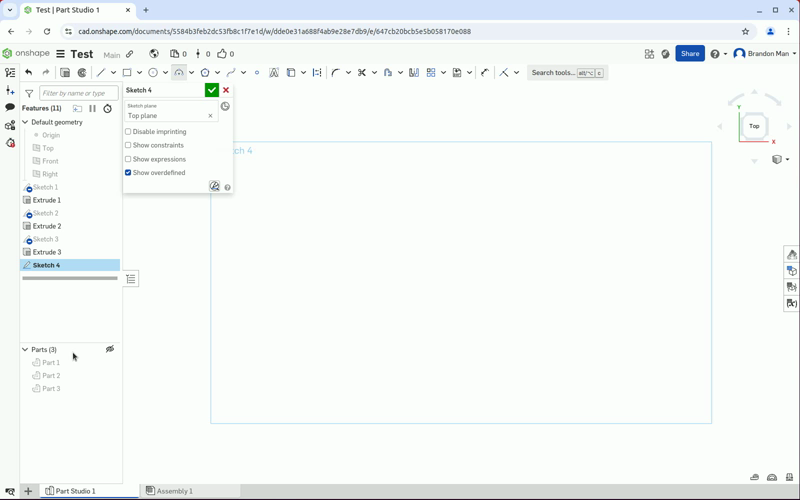
key_down(shift)
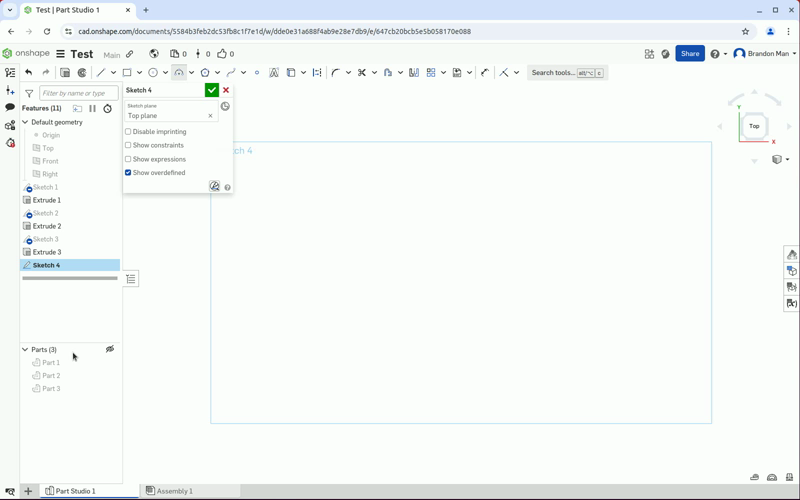
mouse_move(460, 340)
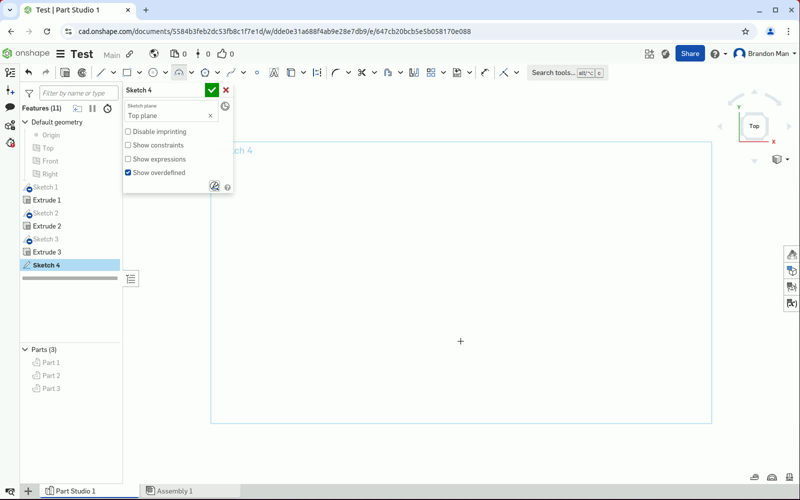
click(460, 340)
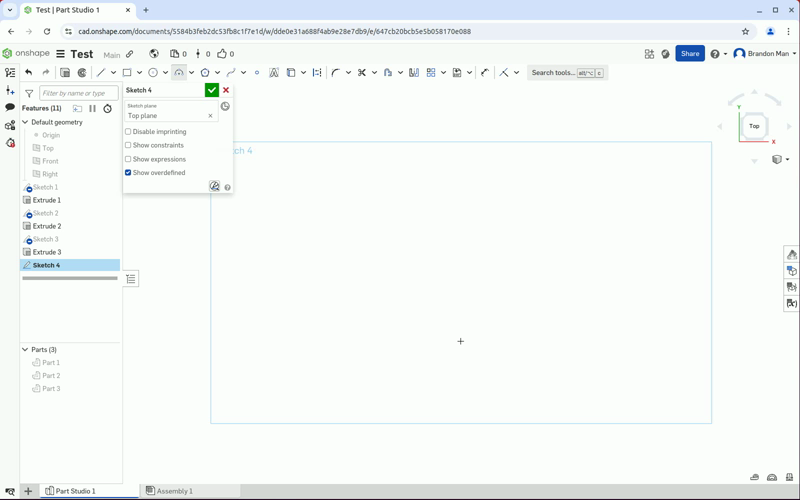
key_up(shift)
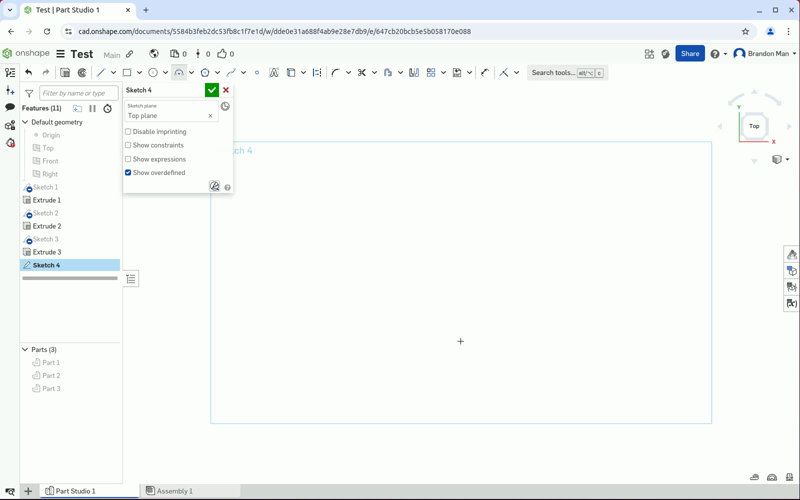
key_down(shift)
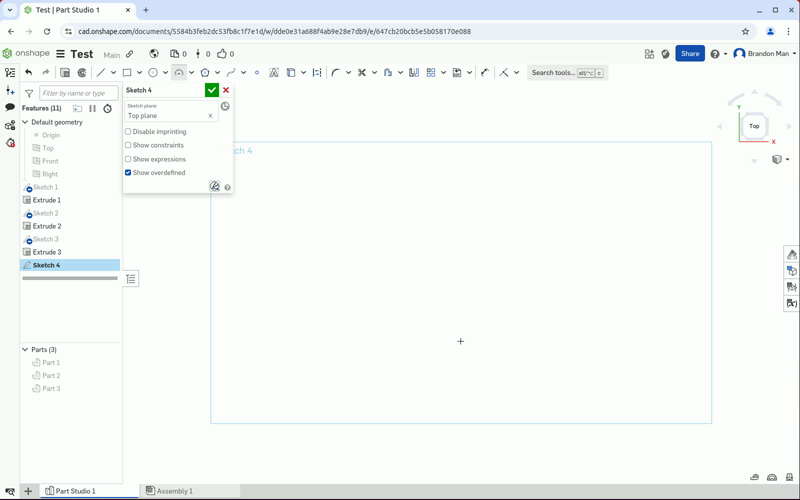
mouse_move(518, 282)
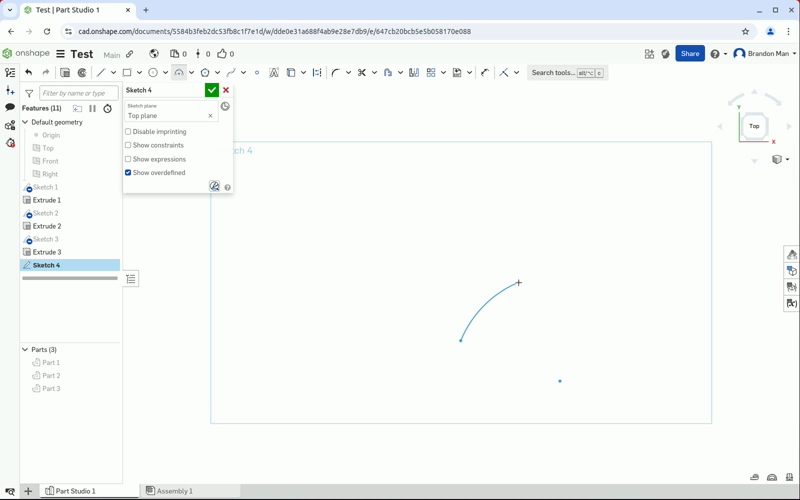
click(518, 282)
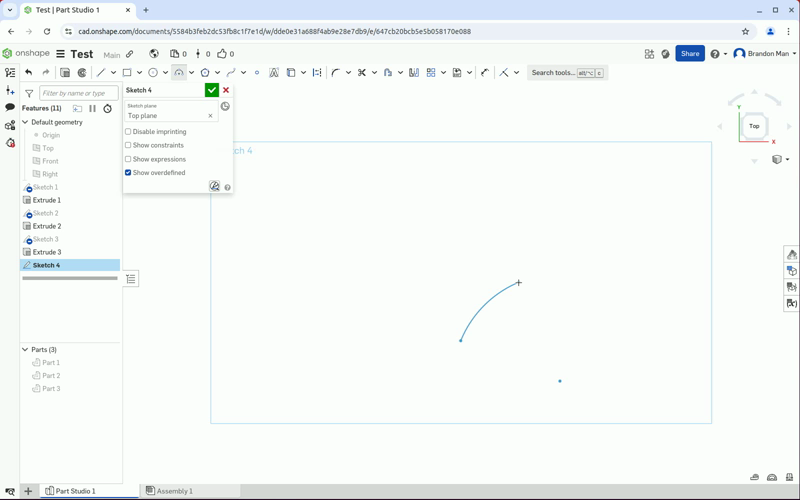
mouse_move(501, 323)
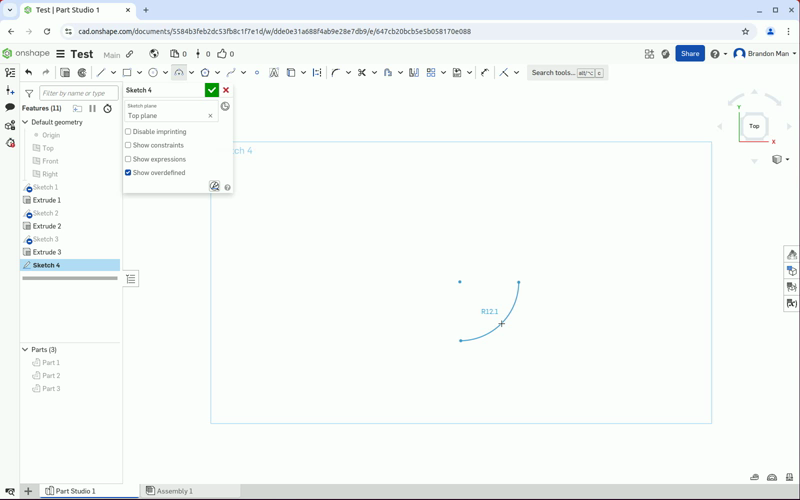
click(501, 323)
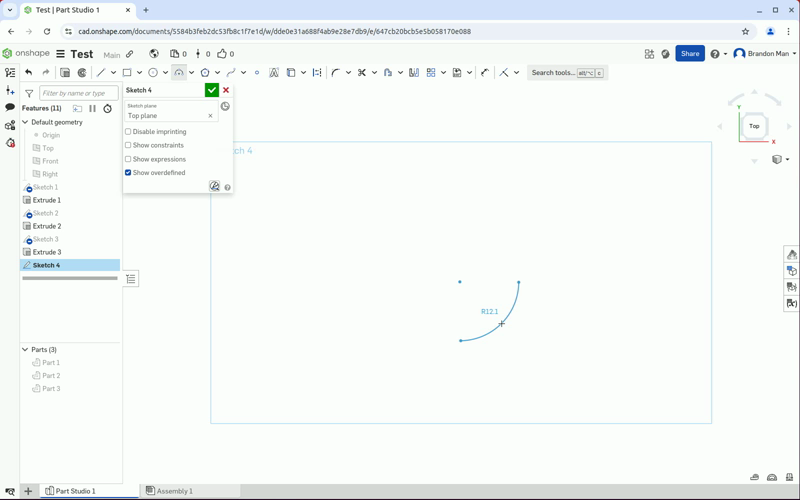
key_up(shift)
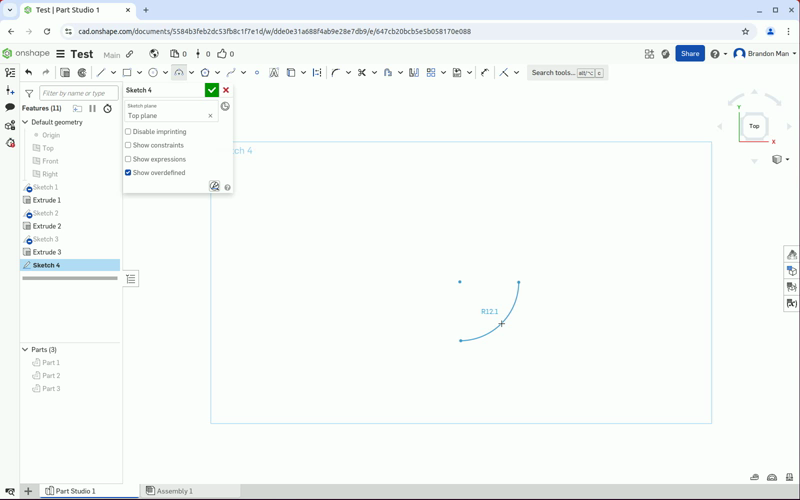
key(esc)
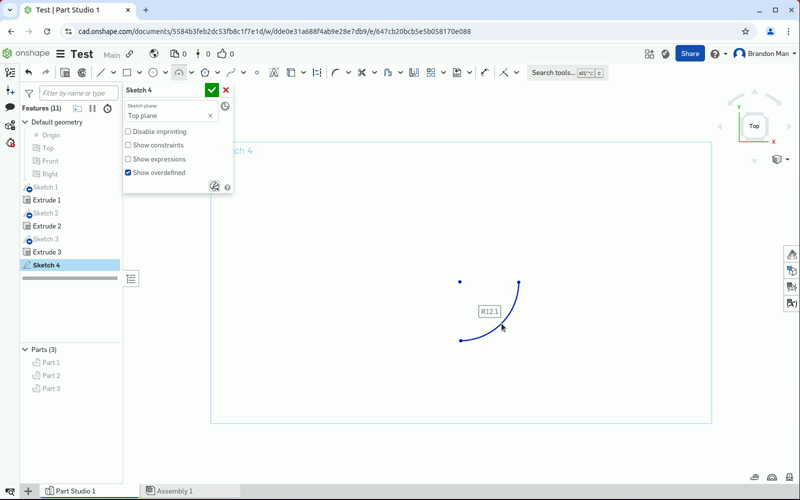
key(l)
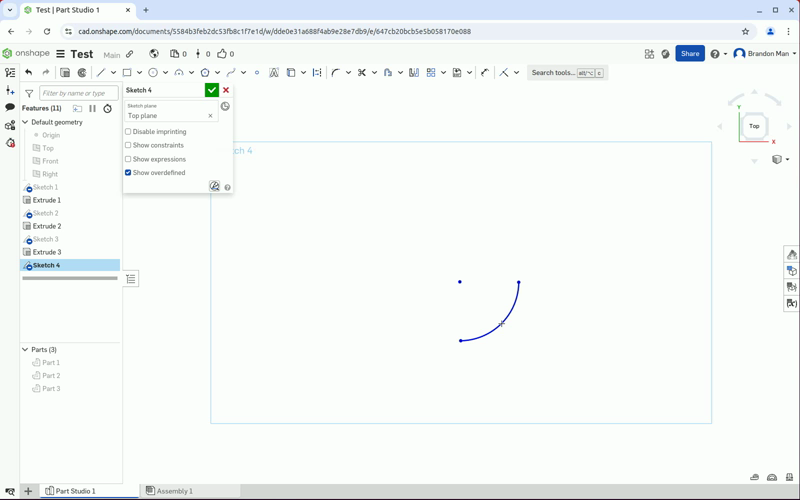
mouse_move(518, 282)
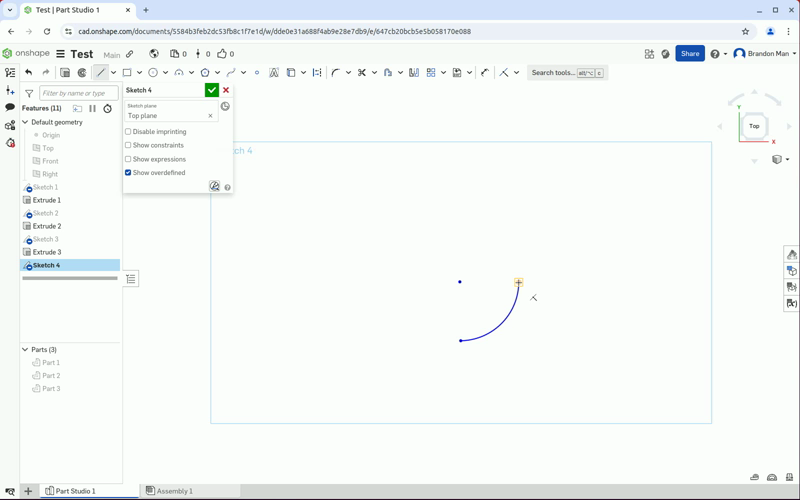
click(518, 282)
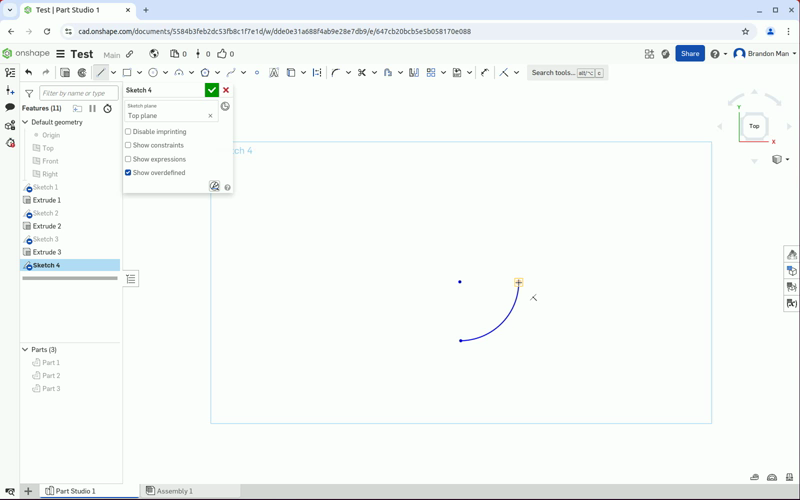
key_down(shift)
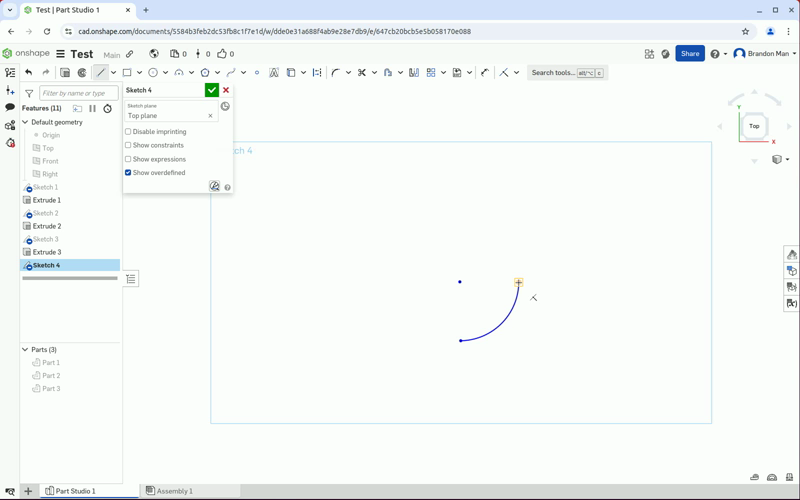
mouse_move(548, 282)
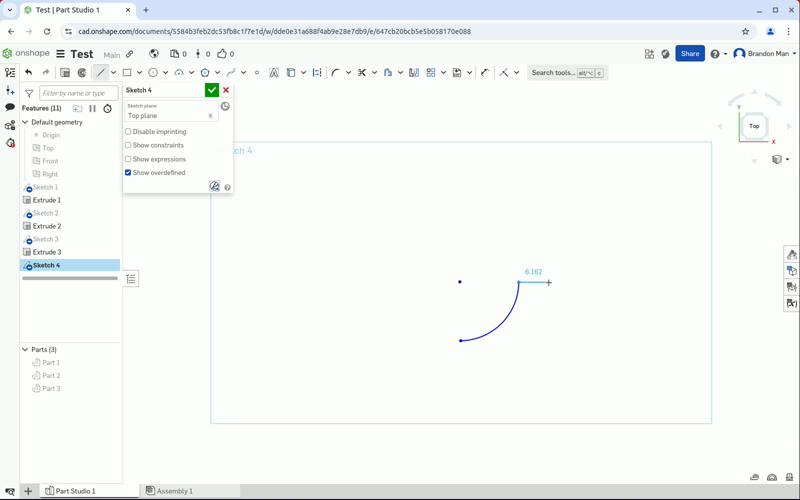
mouse_move(460, 282)
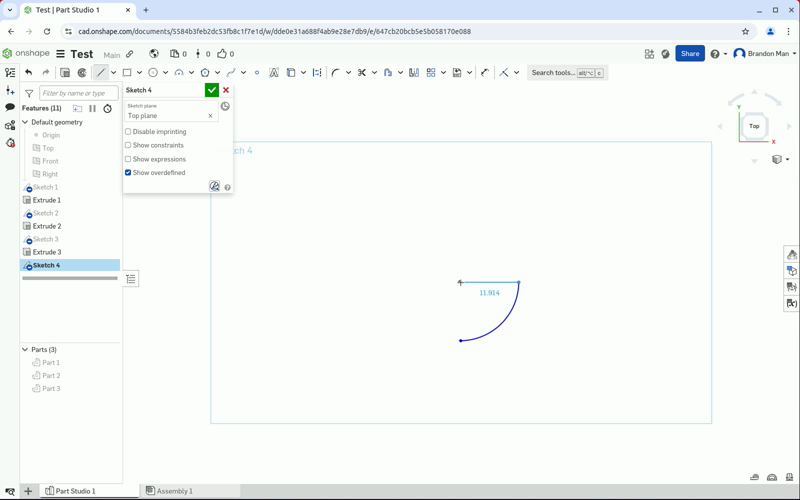
click(460, 282)
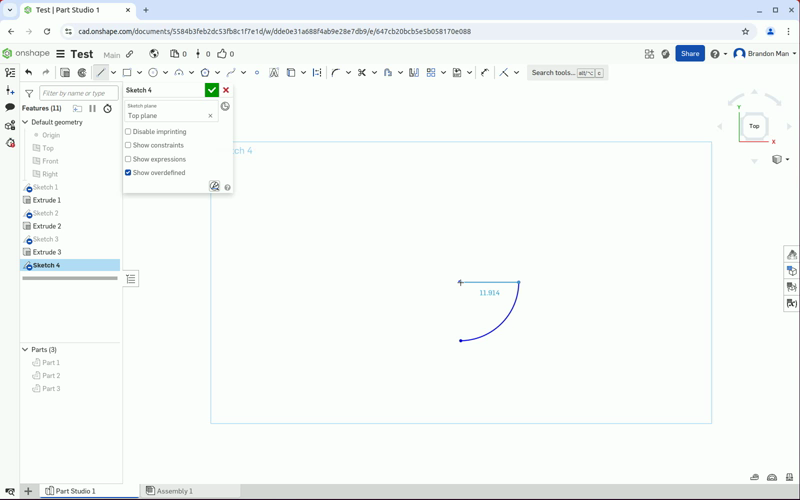
key_up(shift)
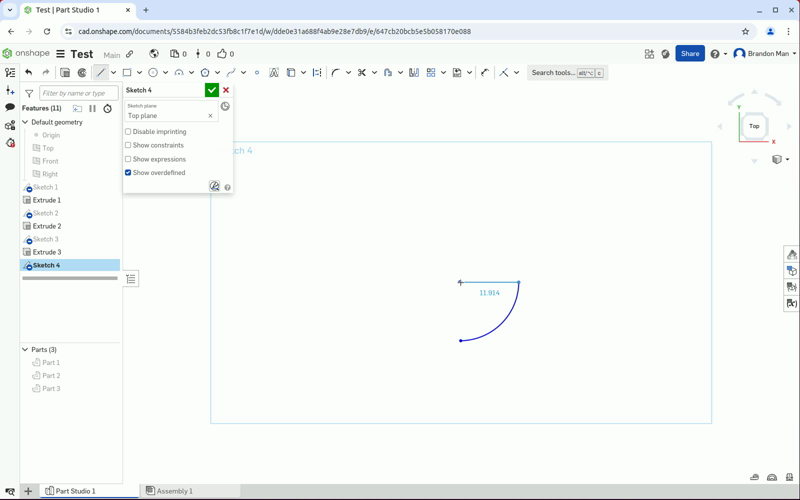
mouse_move(490, 282)
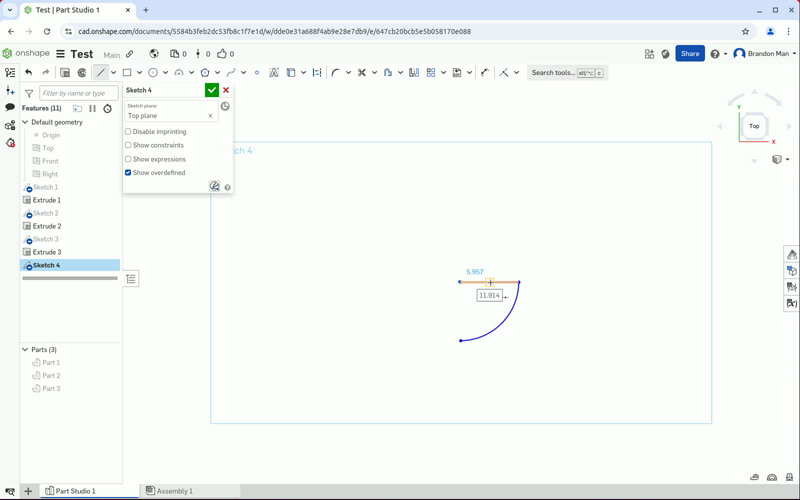
key_down(shift)
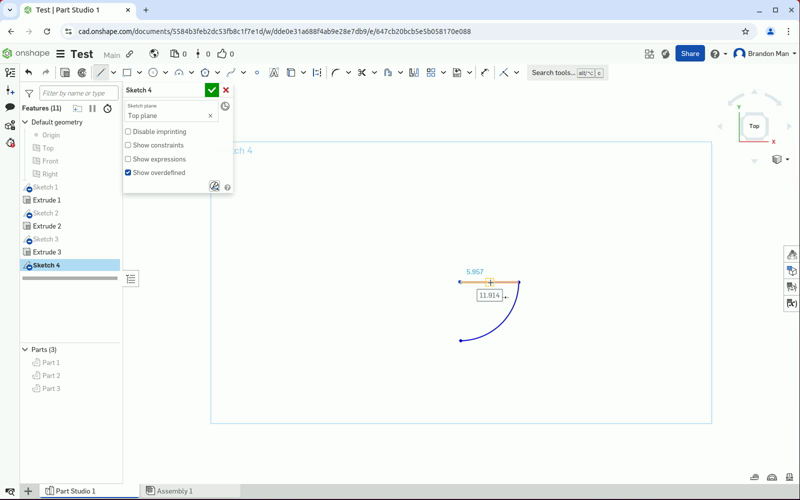
mouse_move(460, 340)
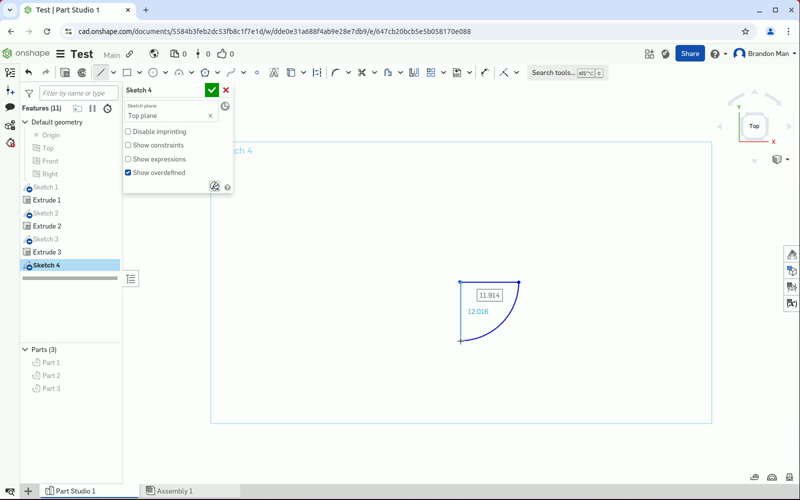
key_up(shift)
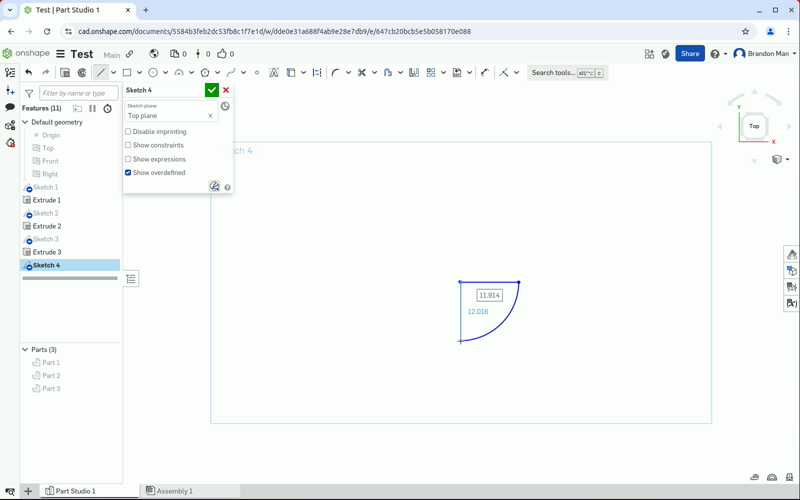
click(460, 340)
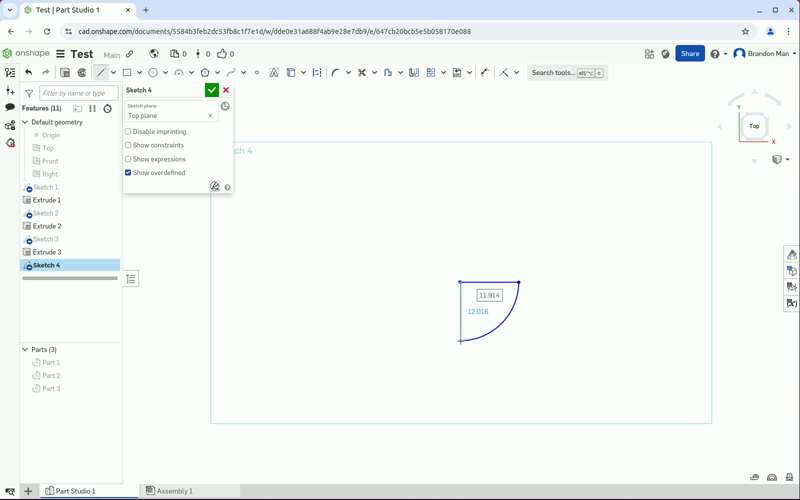
key(esc)
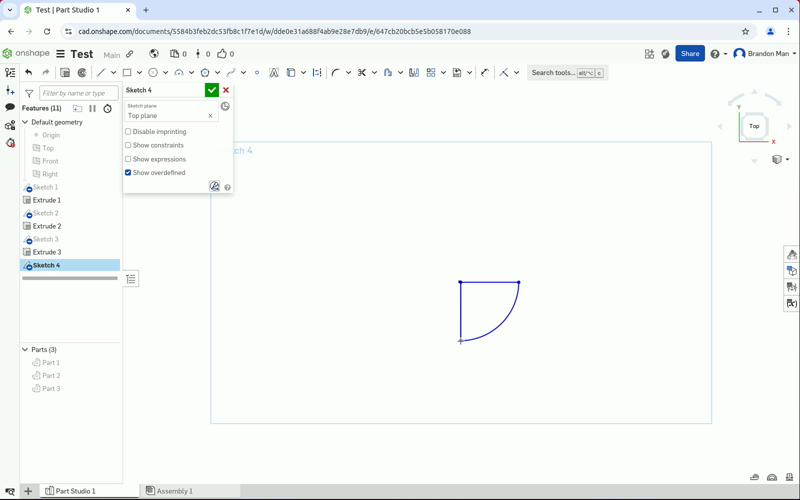
mouse_move(480, 290)
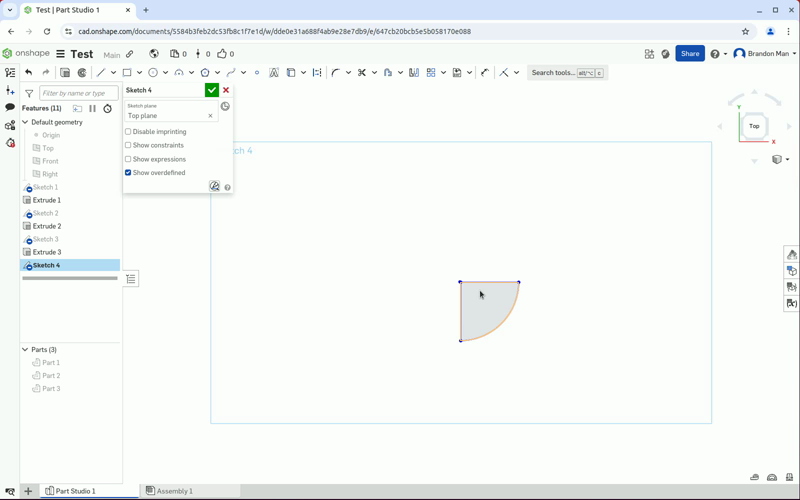
scroll(6)
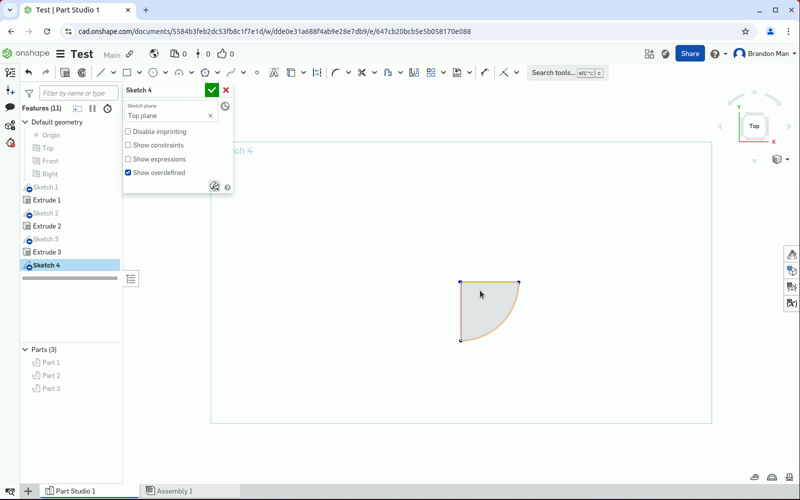
scroll(6)
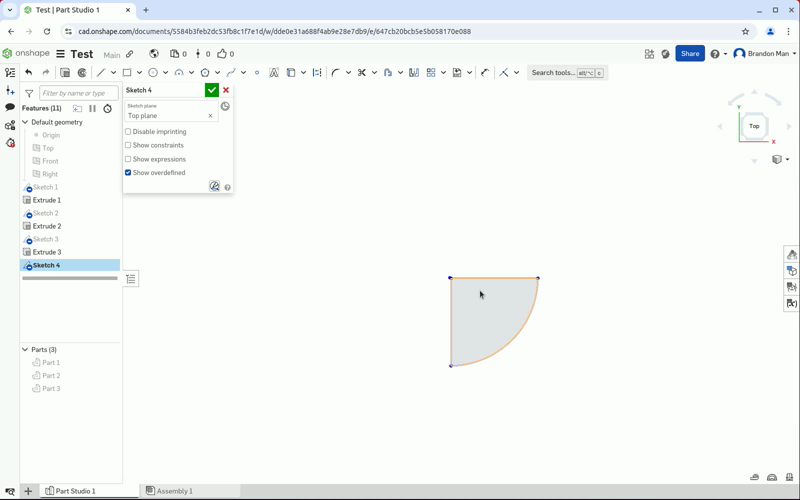
scroll(6)
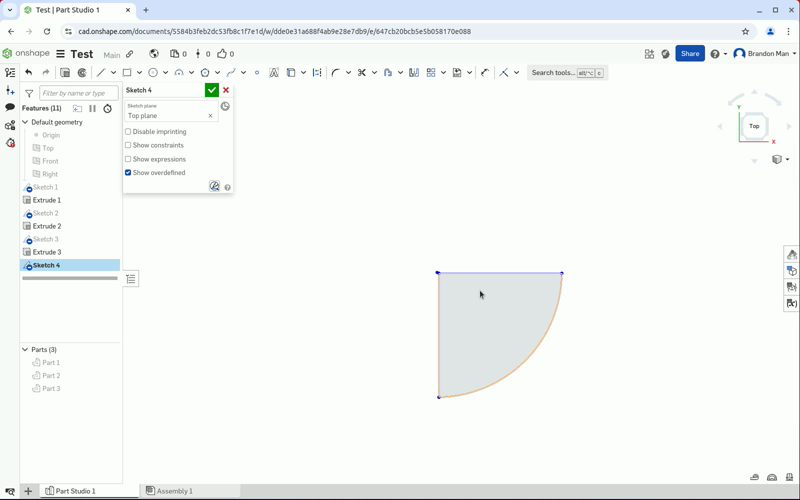
scroll(6)
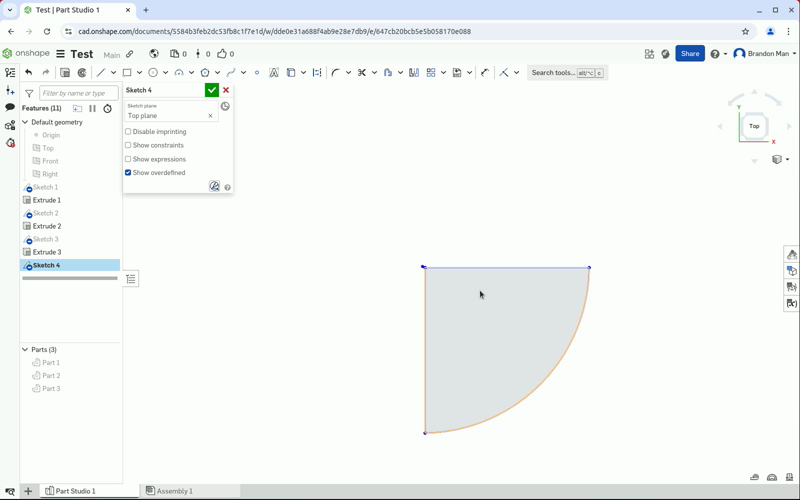
scroll(6)
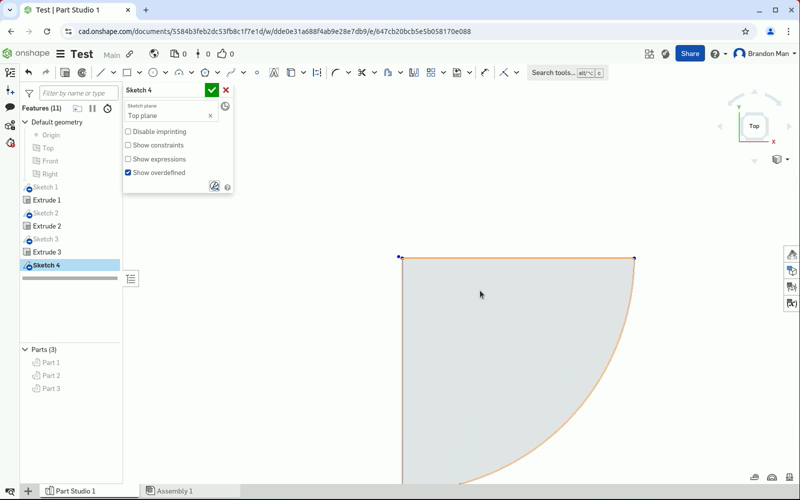
scroll(6)
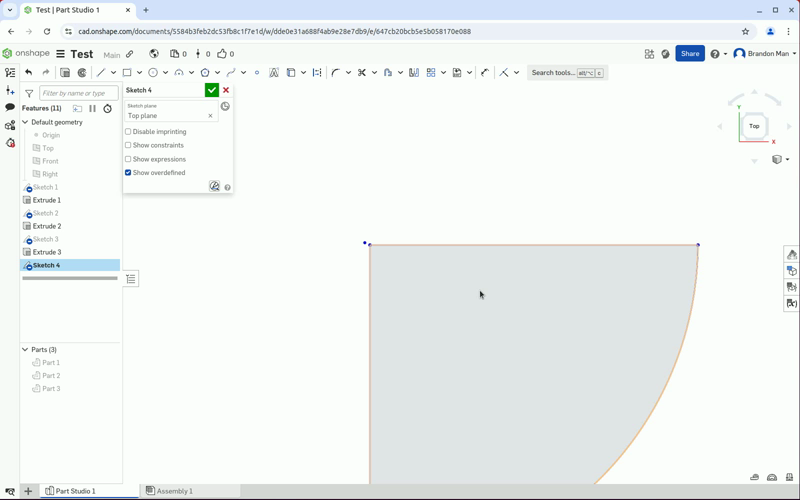
scroll(6)
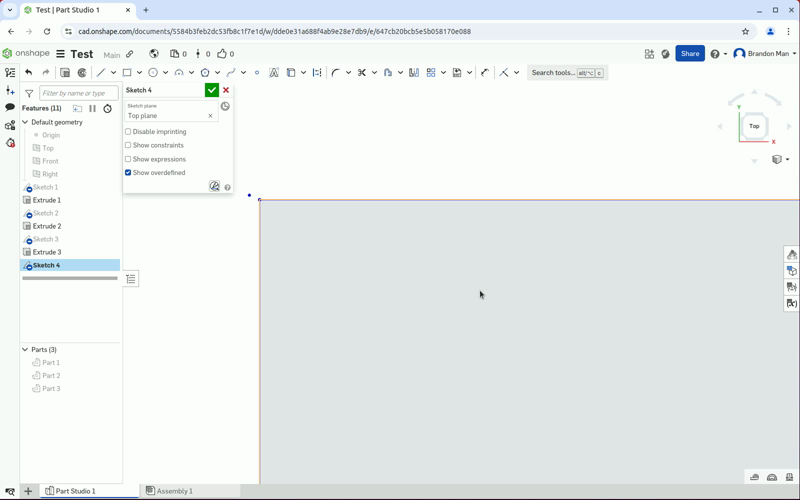
click(480, 290)
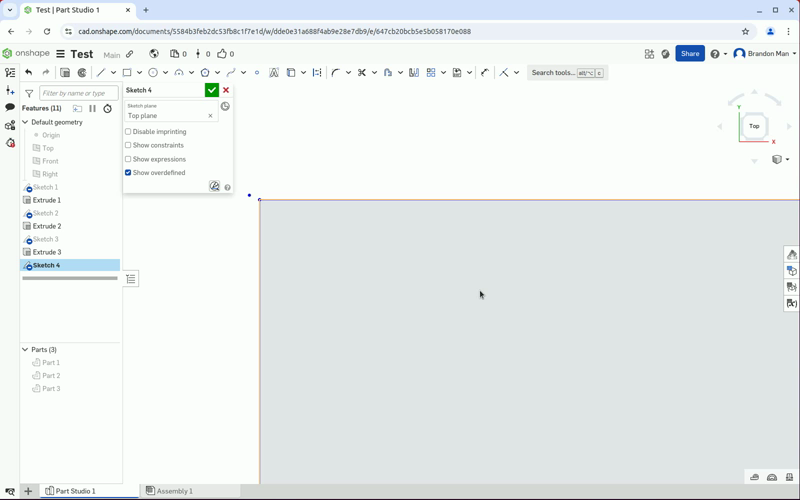
scroll(-6)
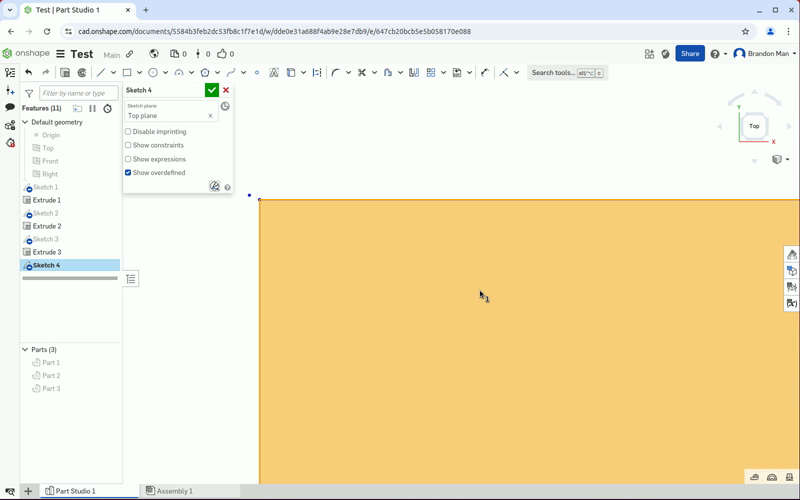
scroll(-6)
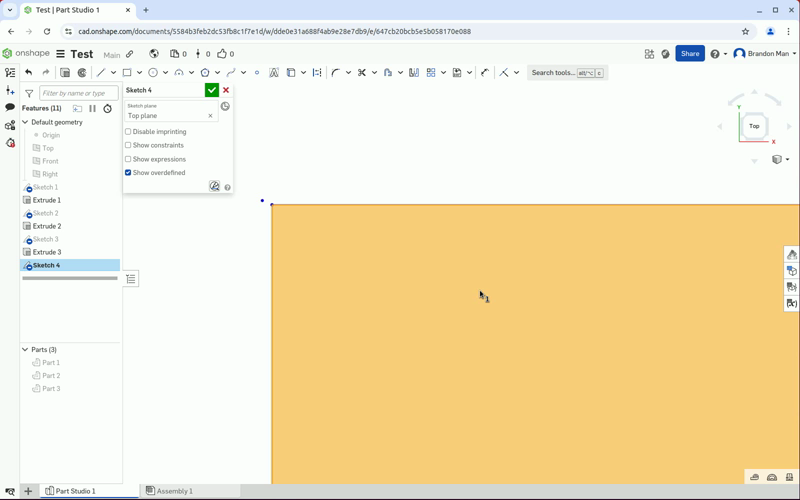
scroll(-6)
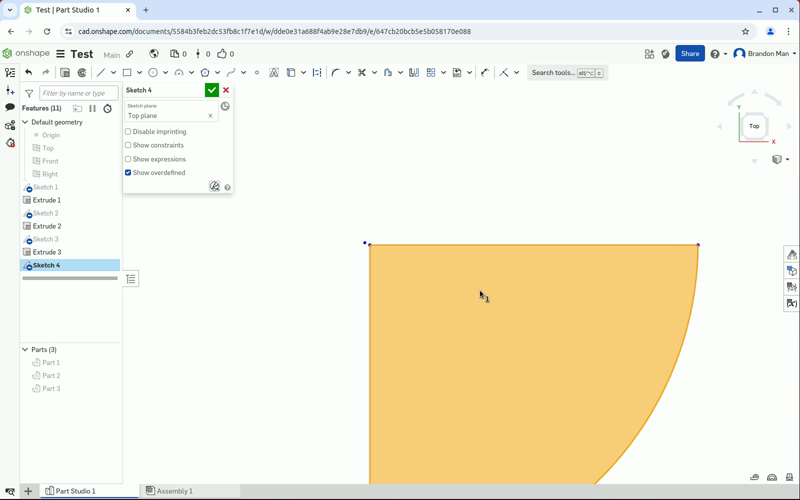
scroll(-6)
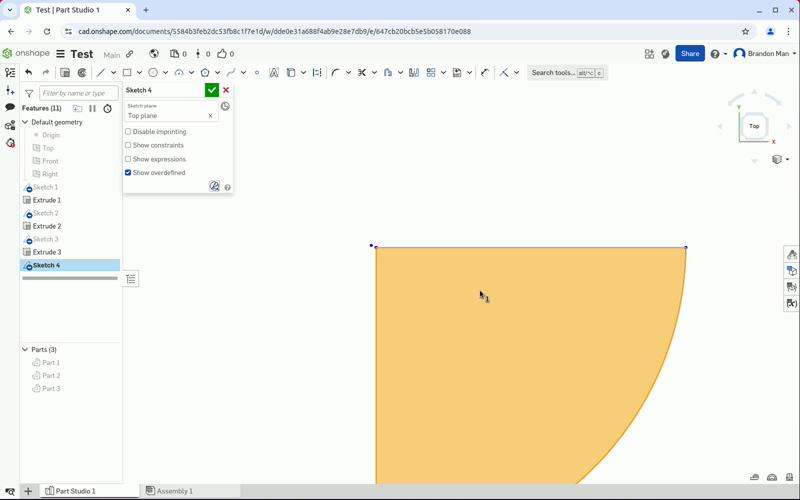
scroll(-6)
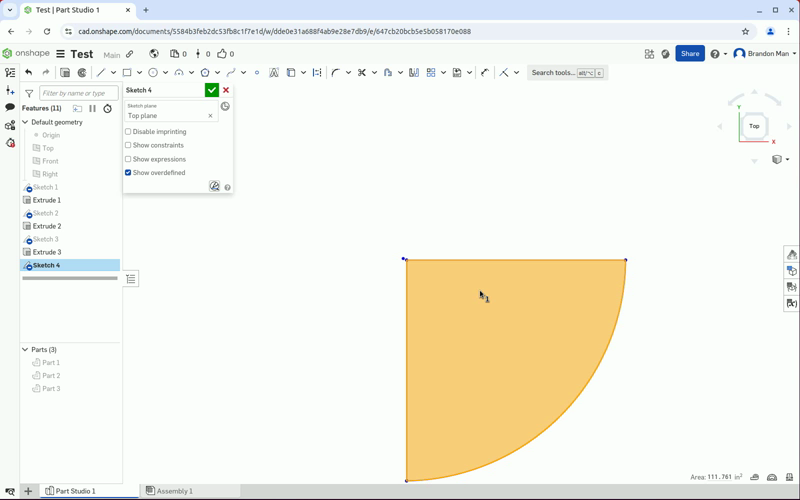
scroll(-6)
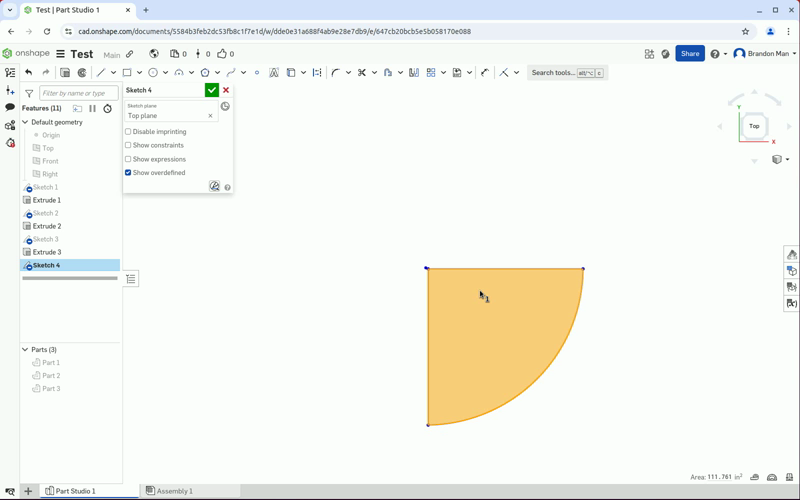
scroll(-6)
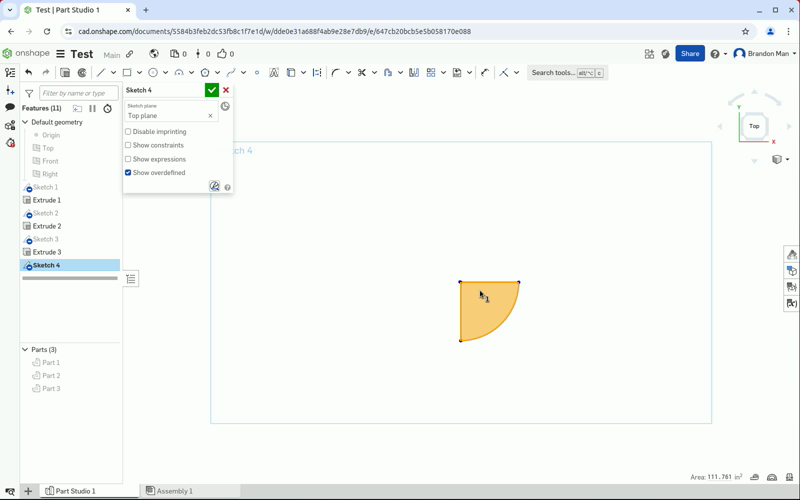
mouse_move(73, 352)
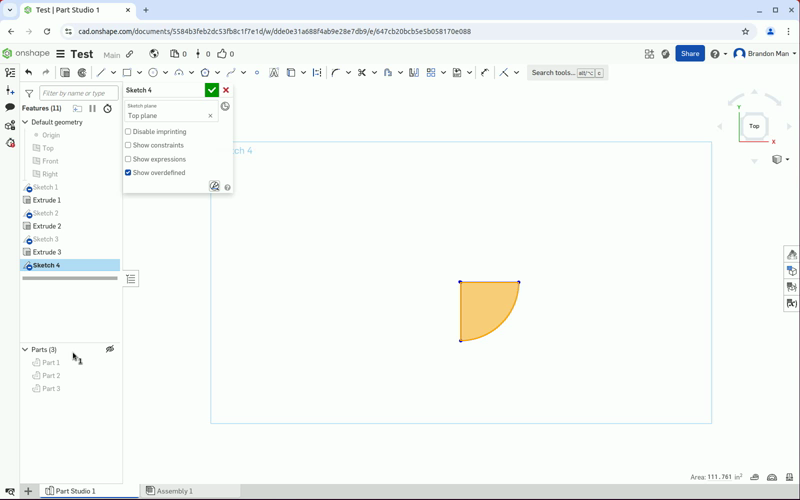
key(shift+y)
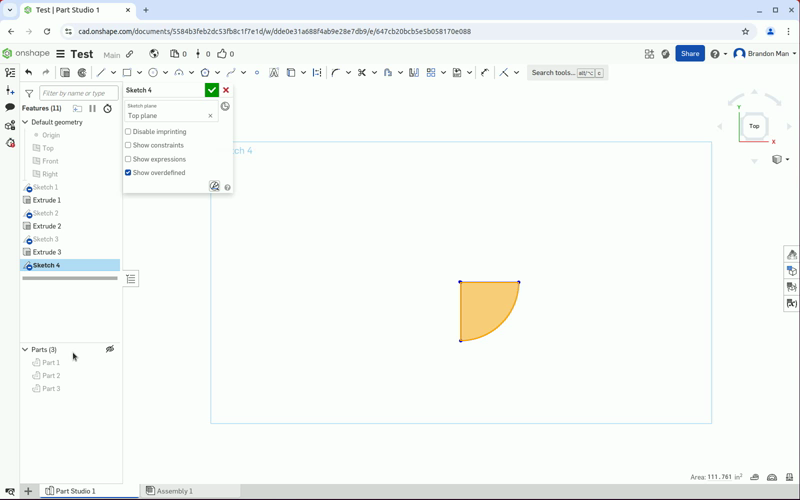
key(shift+e)
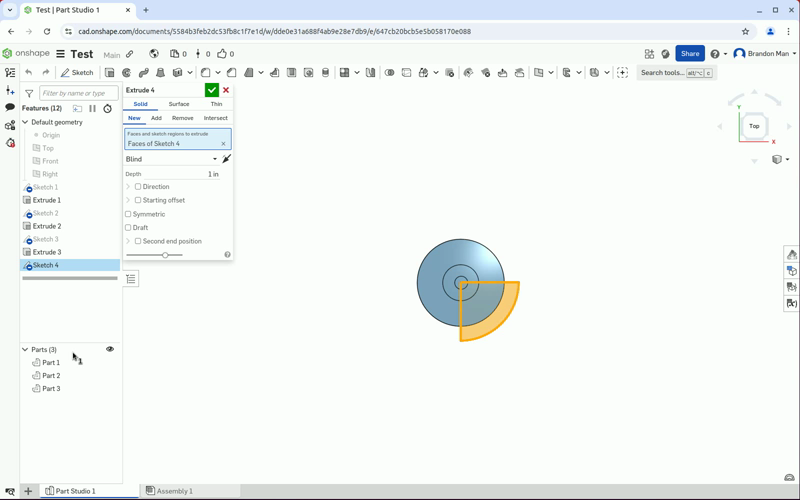
mouse_move(143, 106)
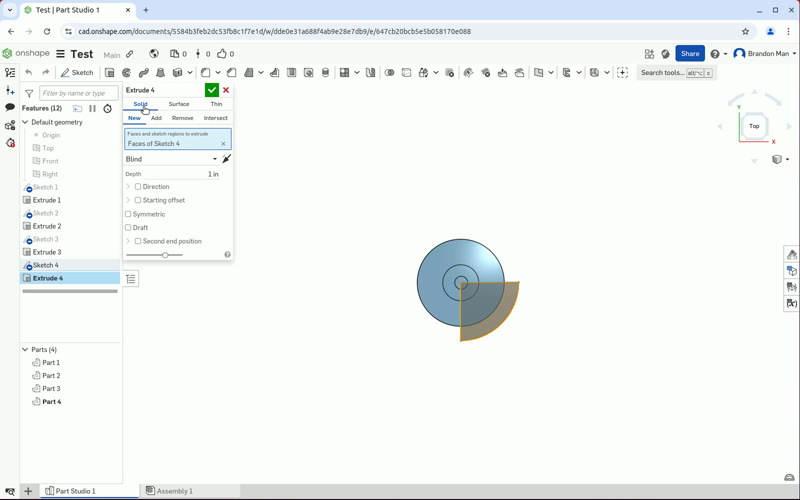
click(143, 106)
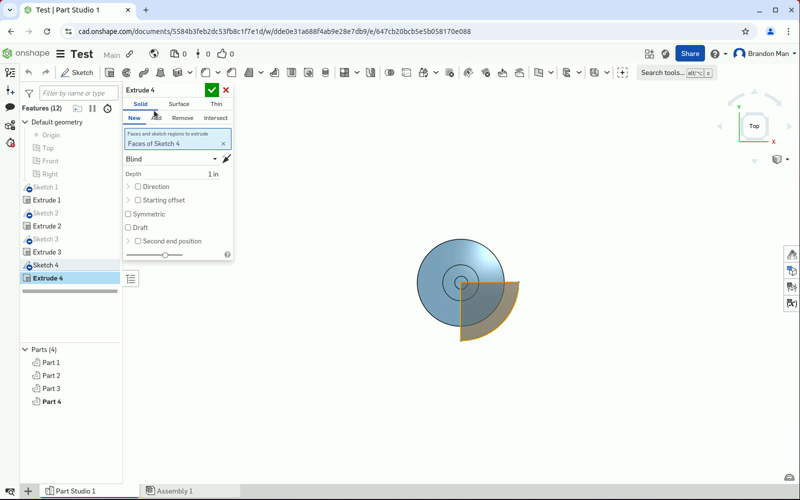
mouse_move(186, 120)
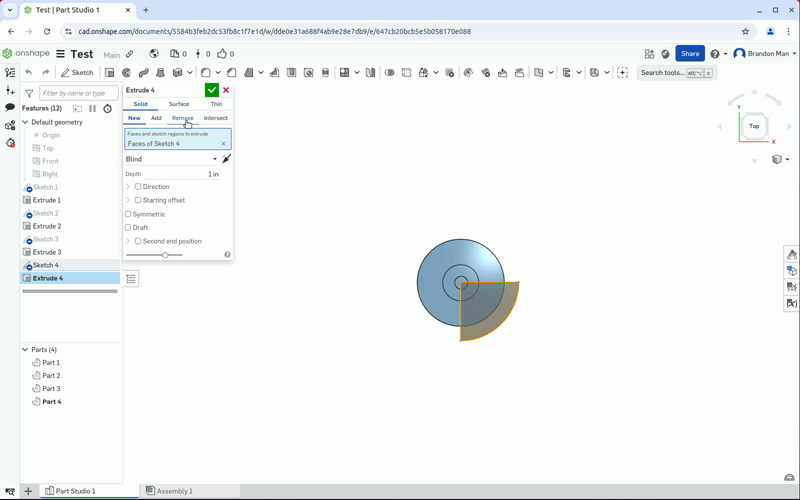
click(186, 120)
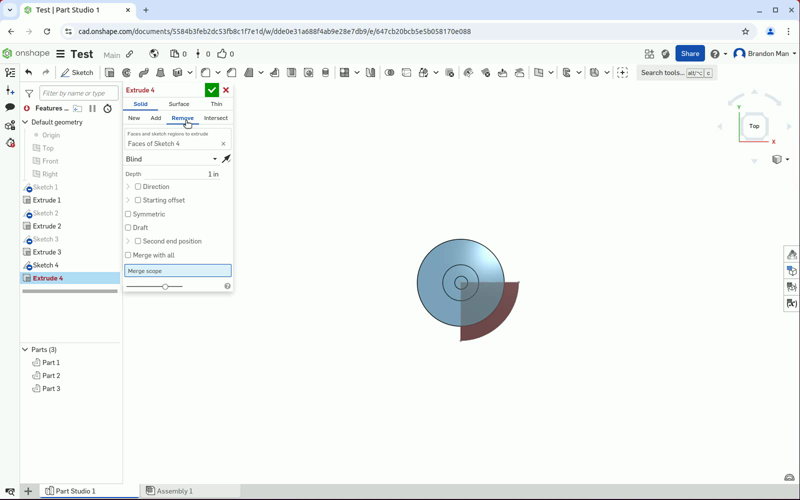
key(tab, 4)
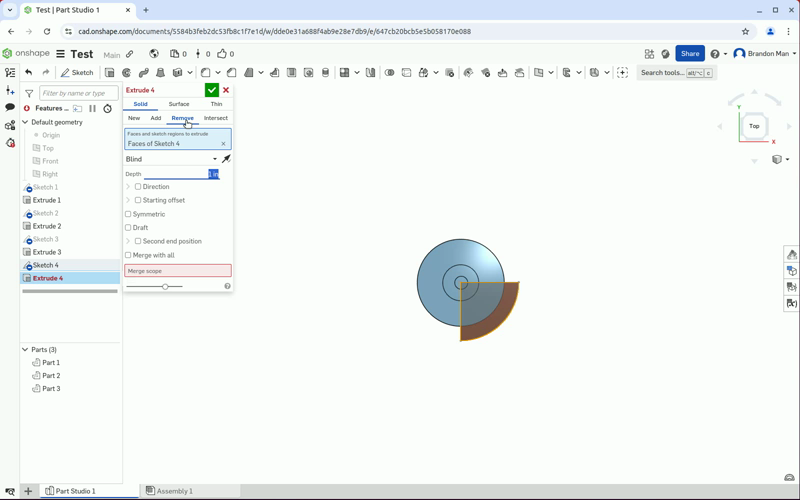
text(-17.331)
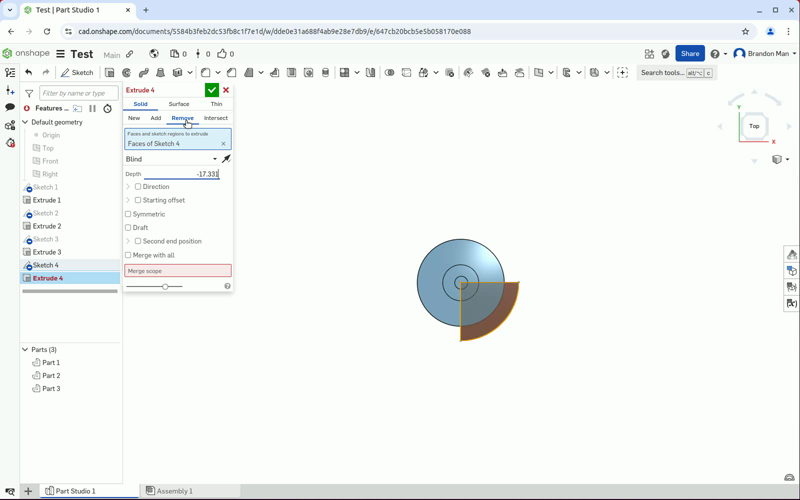
key(tab, 6)
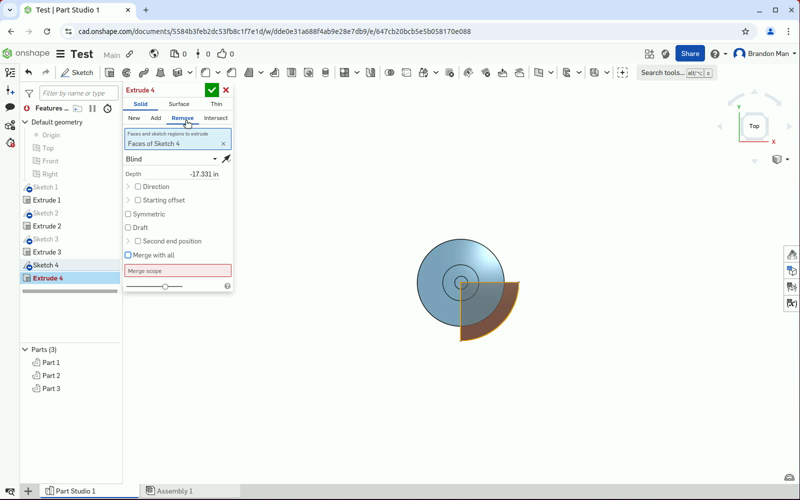
key(space)
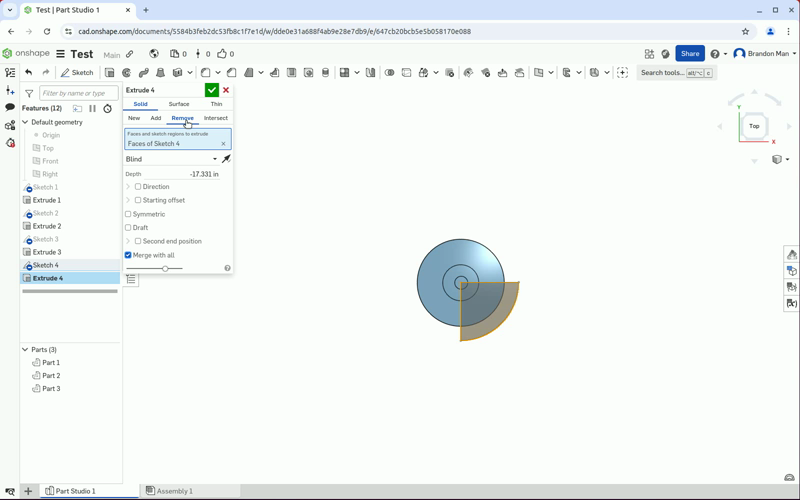
key(enter)
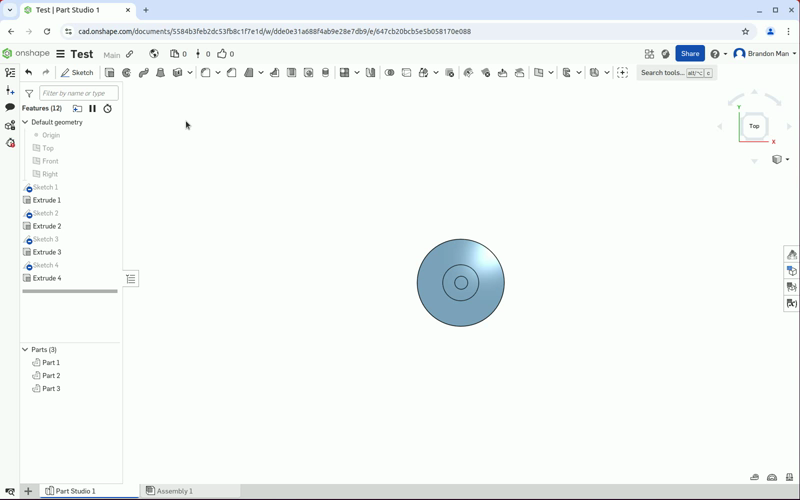
key(shift+h)
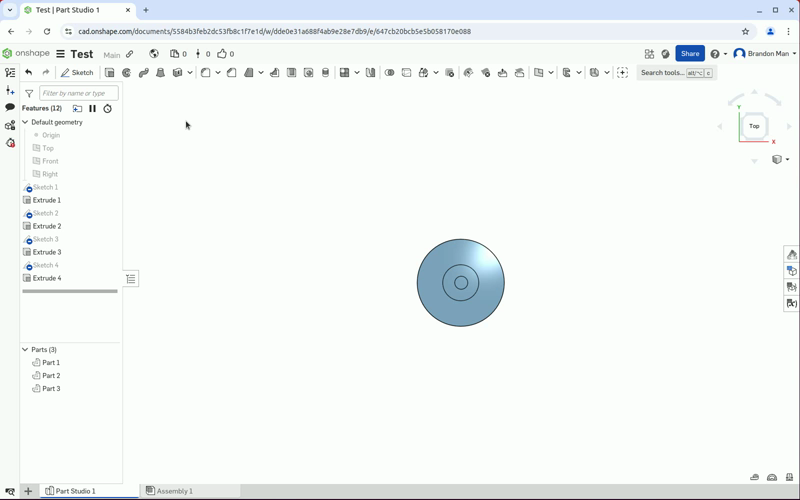
key(shift+h)
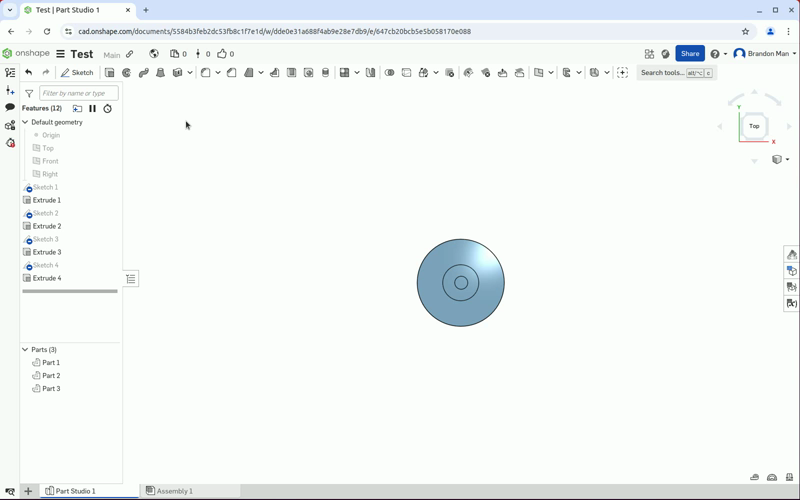
key(shift+7)
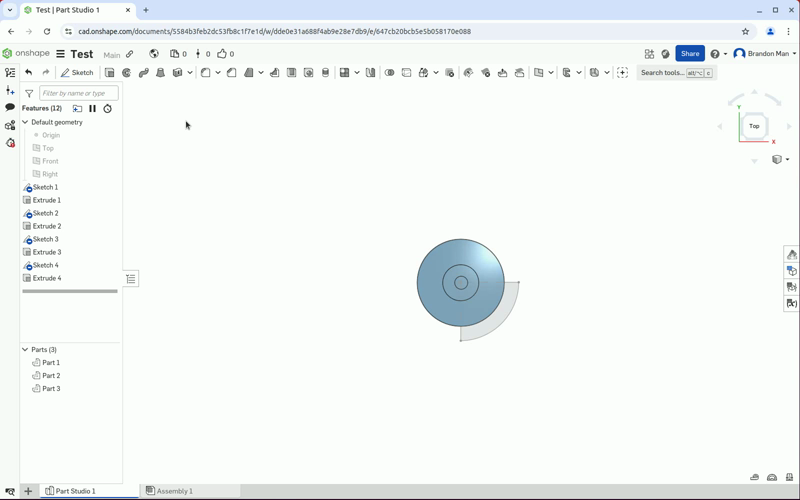
key(up, 3)
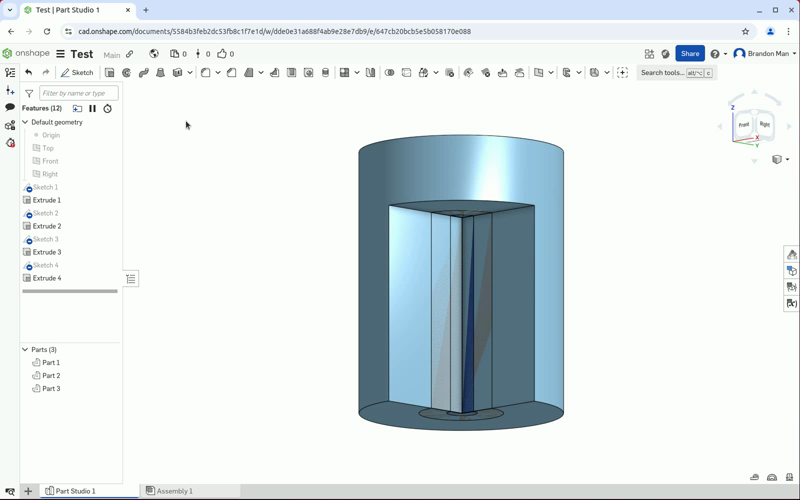
key(left, 3)
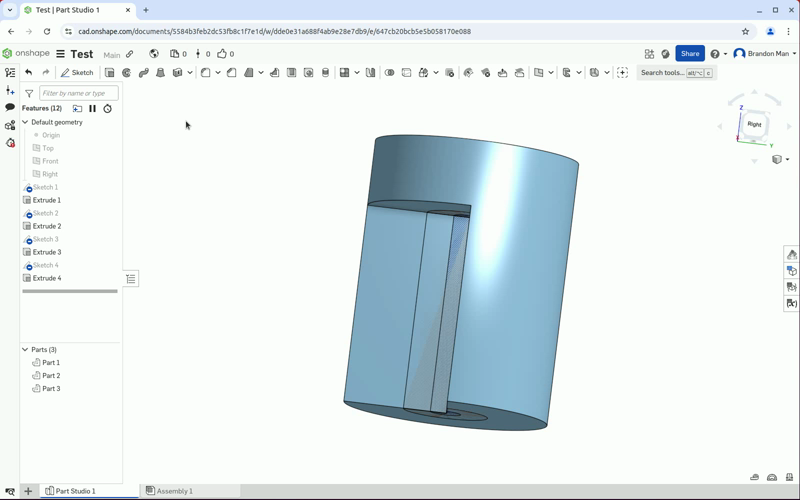
key(right, 3)
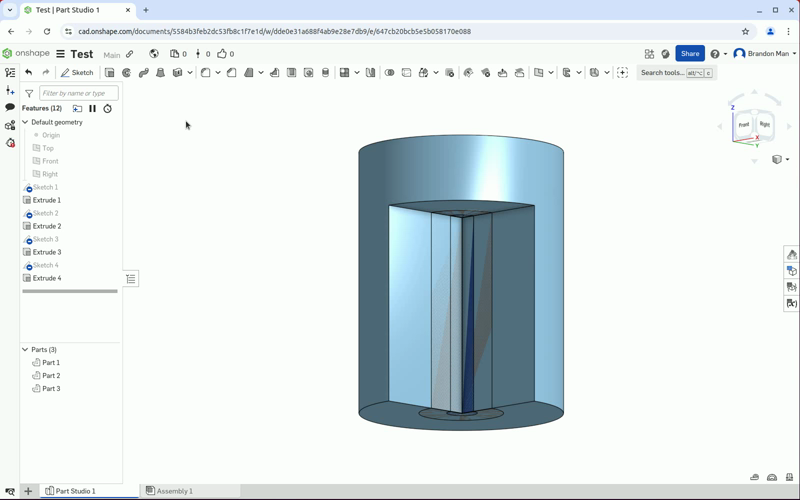
key(down, 3)
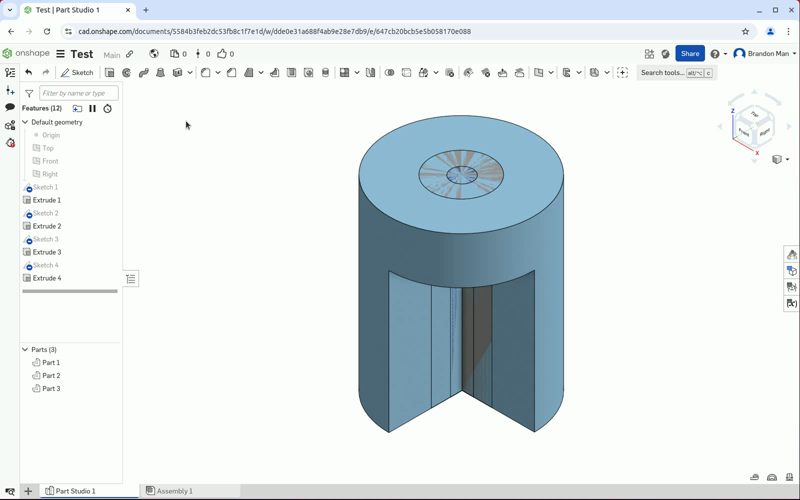
mouse_move(73, 189)
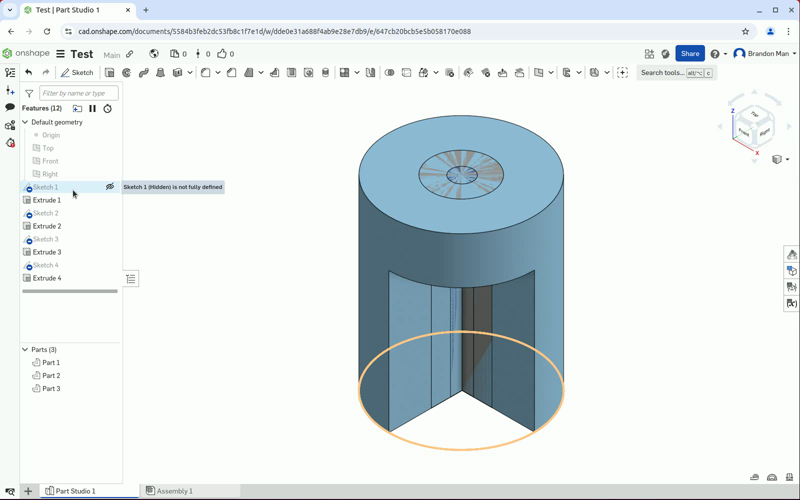
click(73, 189)